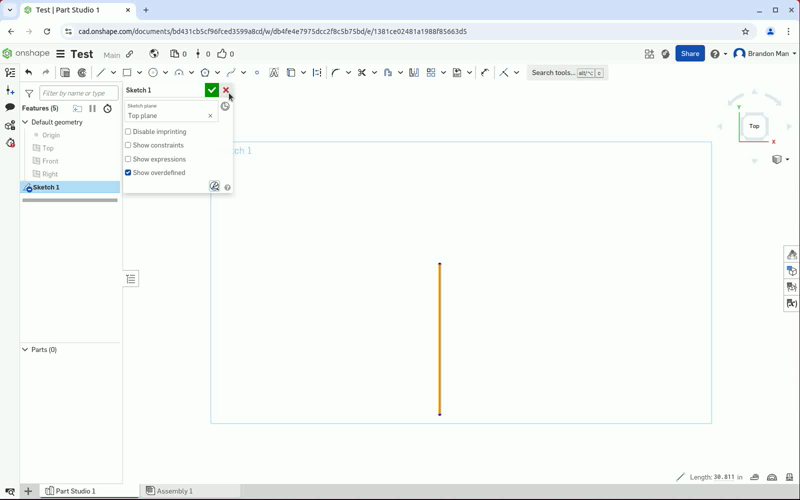
key(shift+h)
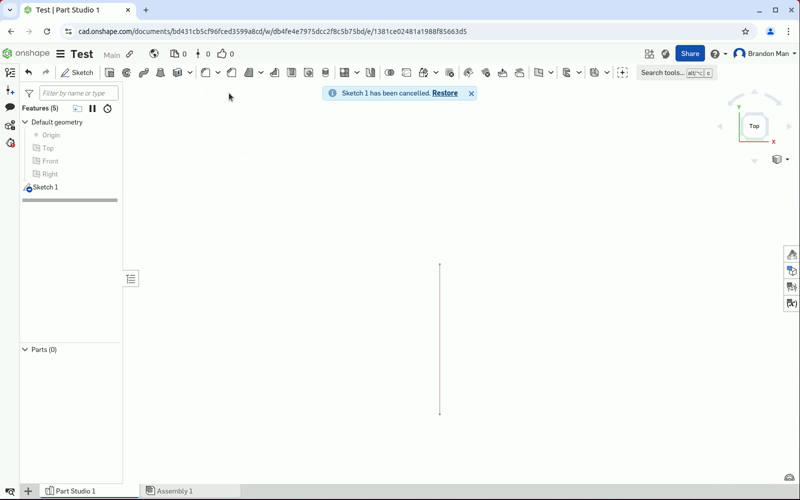
key(shift+s)
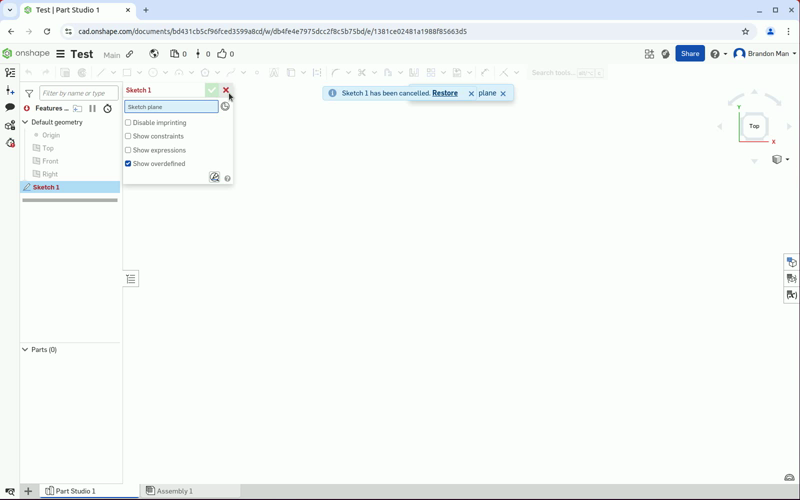
mouse_move(73, 150)
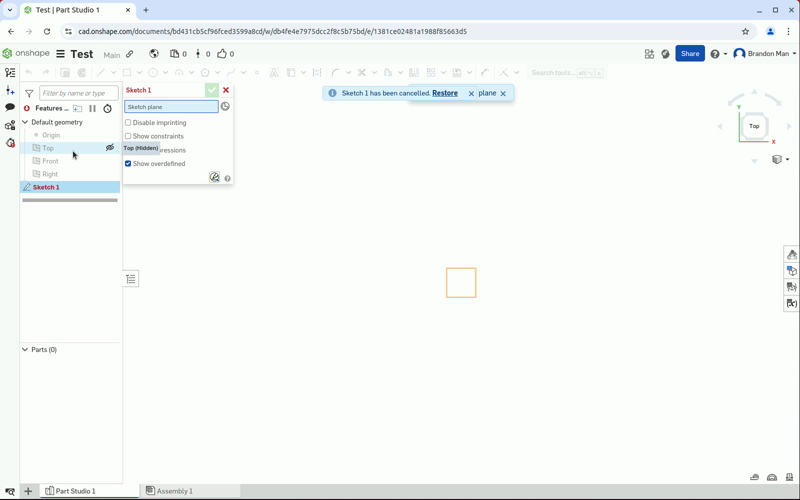
click(73, 150)
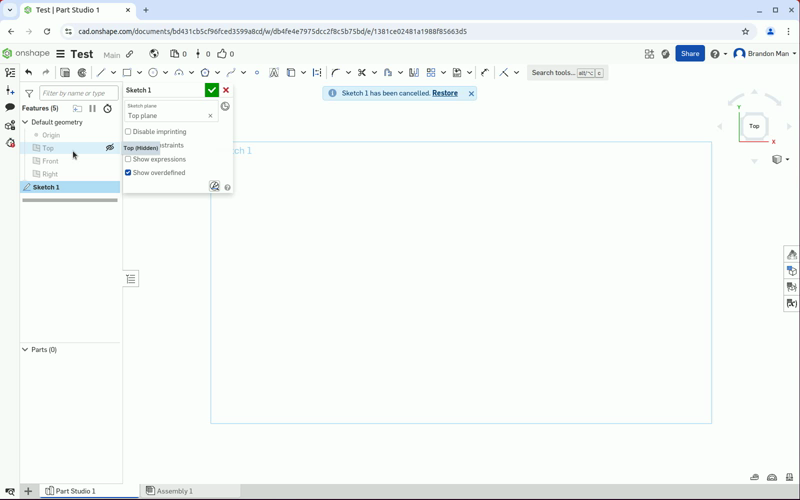
mouse_move(73, 352)
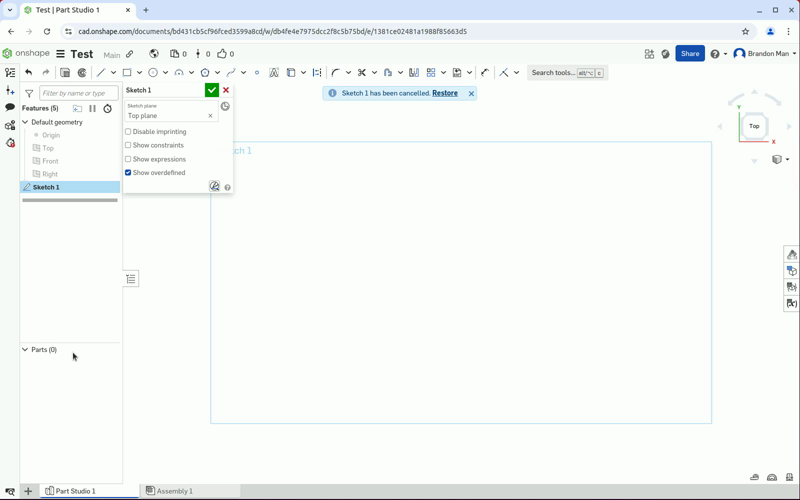
key(y)
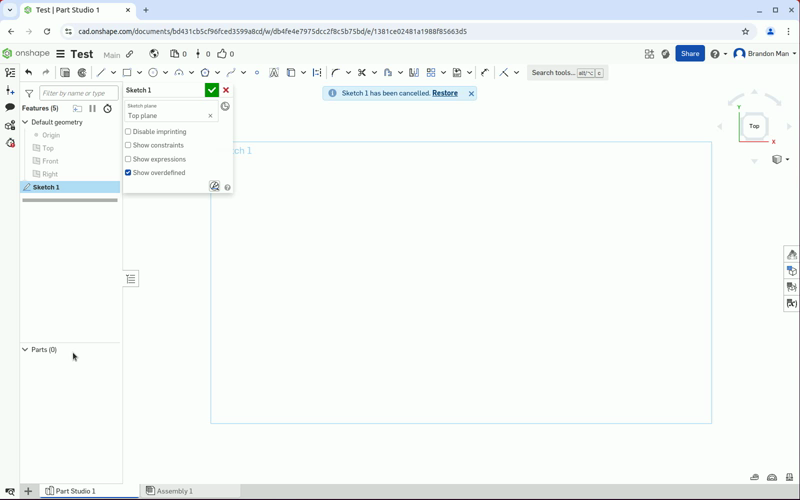
key(l)
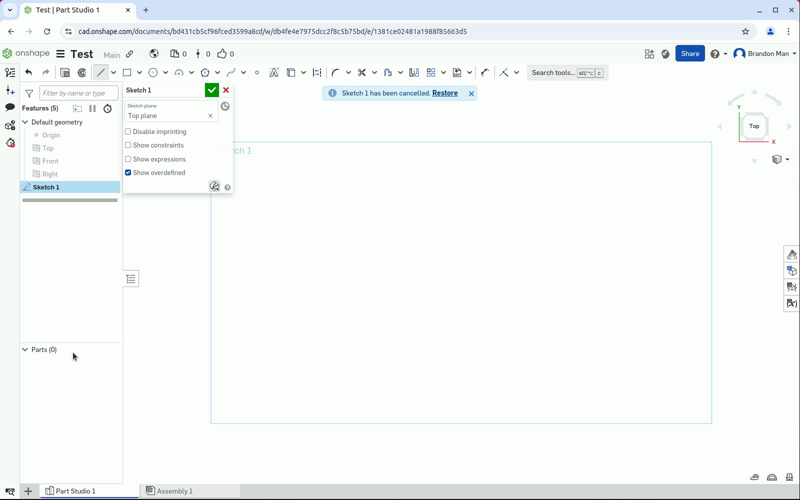
key_down(shift)
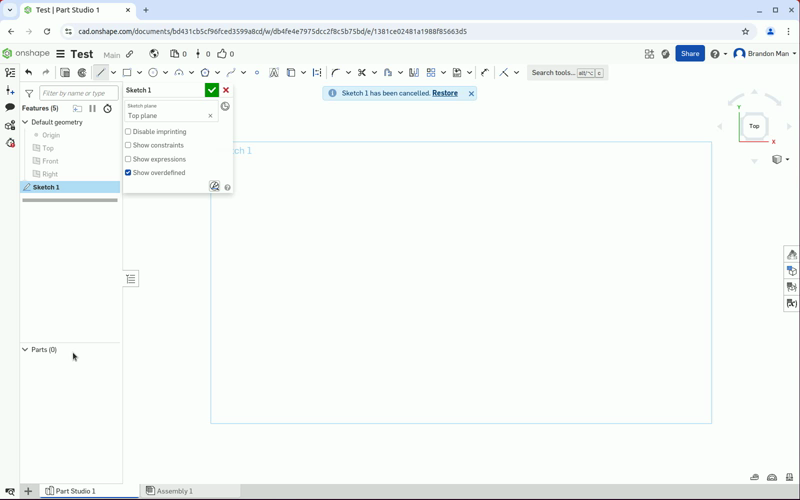
mouse_move(392, 357)
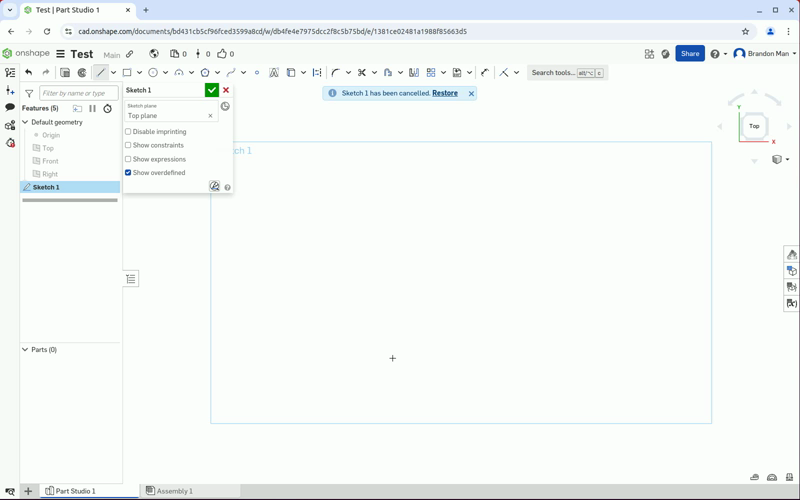
click(392, 357)
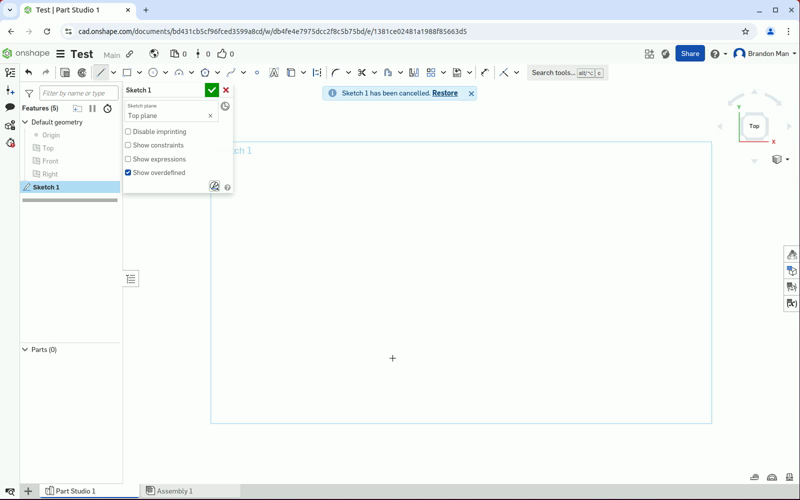
key_up(shift)
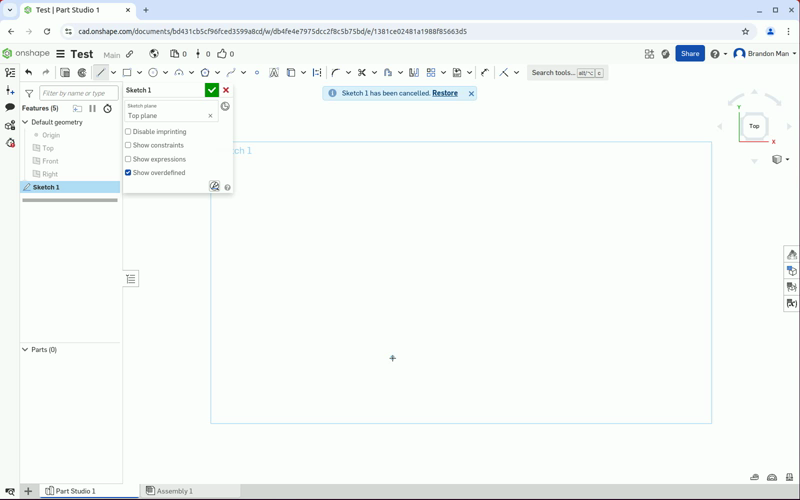
key_down(shift)
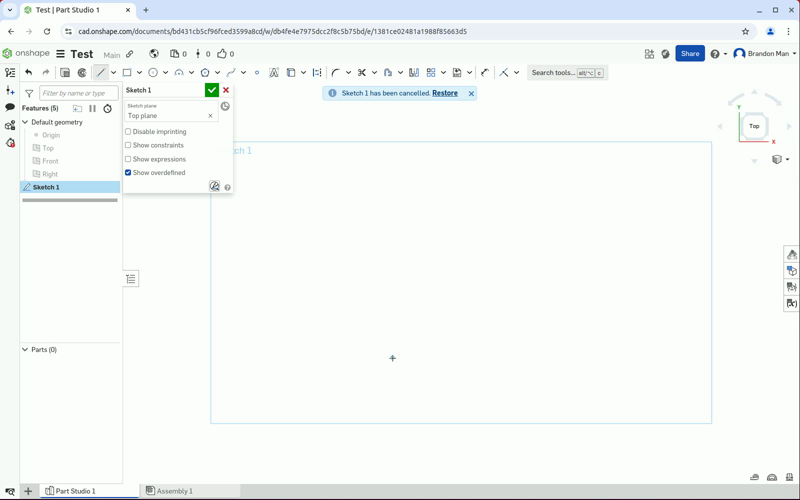
mouse_move(471, 357)
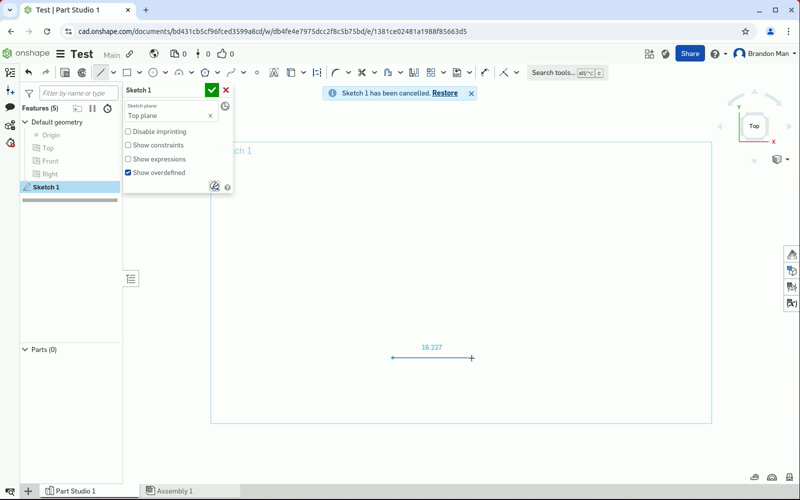
click(471, 357)
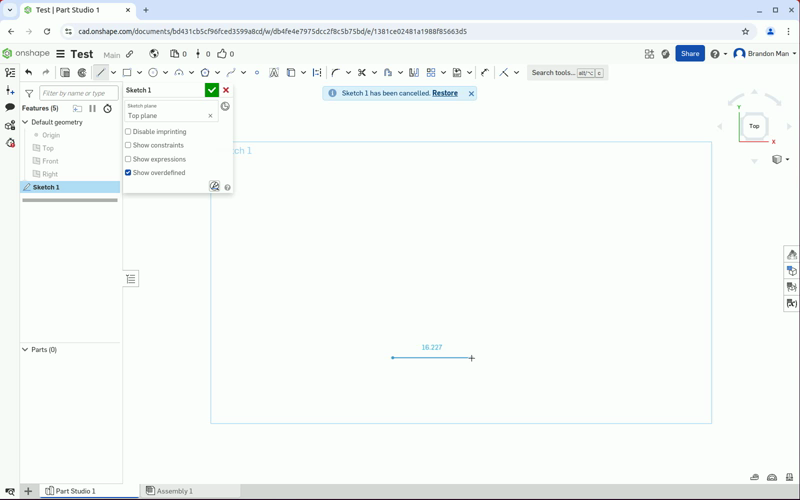
key_up(shift)
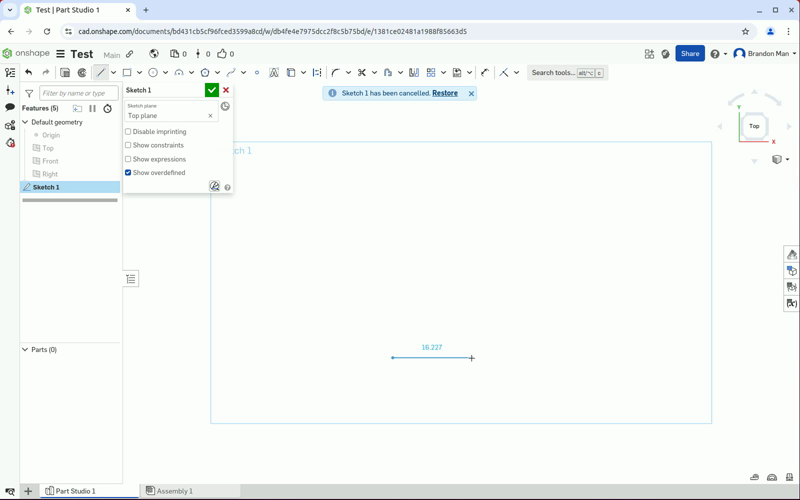
key_down(shift)
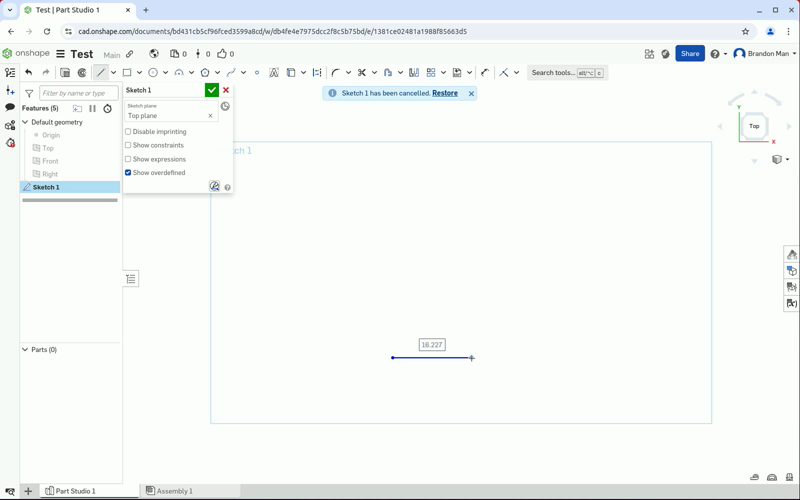
mouse_move(501, 357)
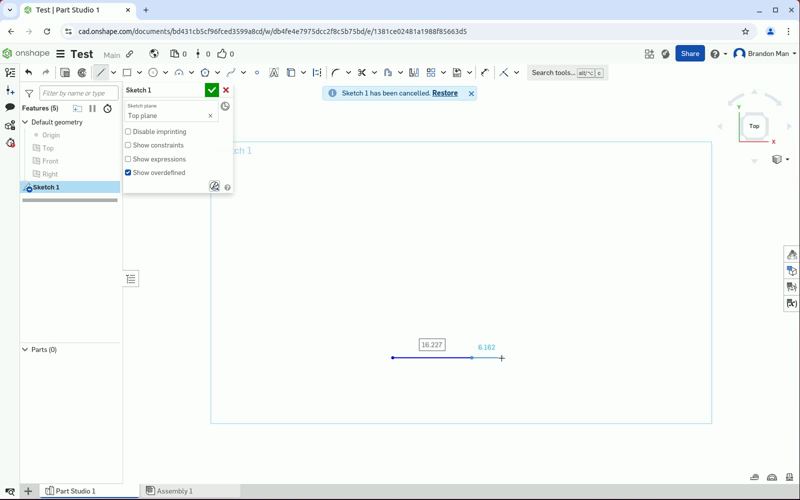
mouse_move(471, 313)
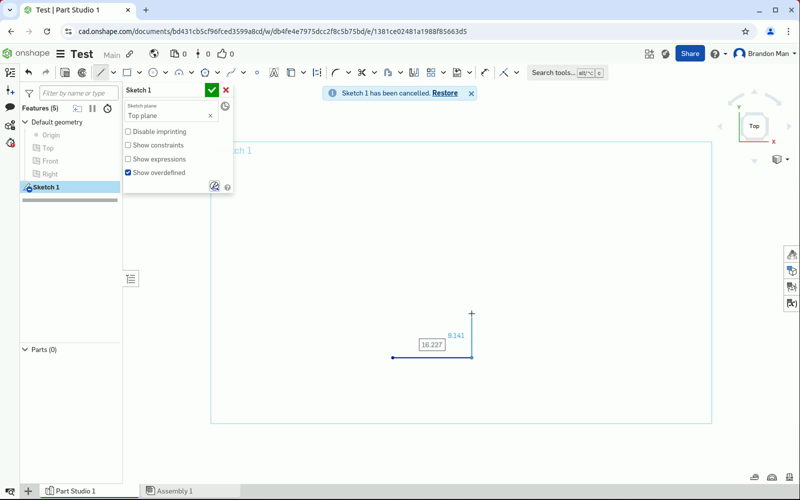
click(471, 313)
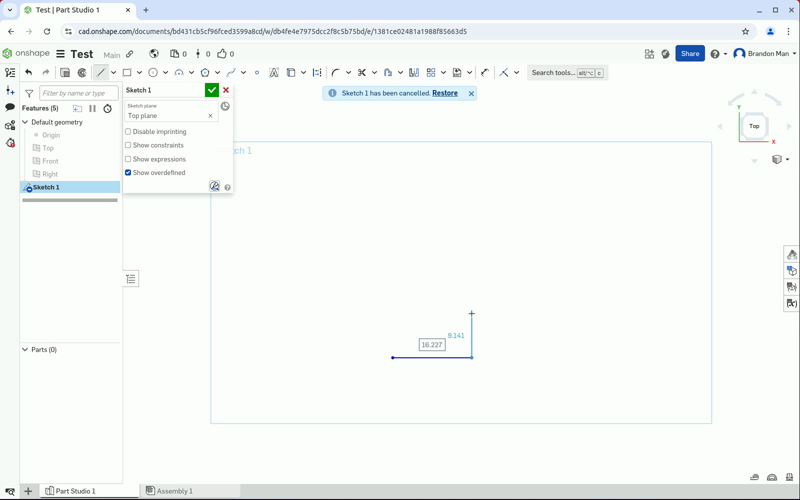
key_up(shift)
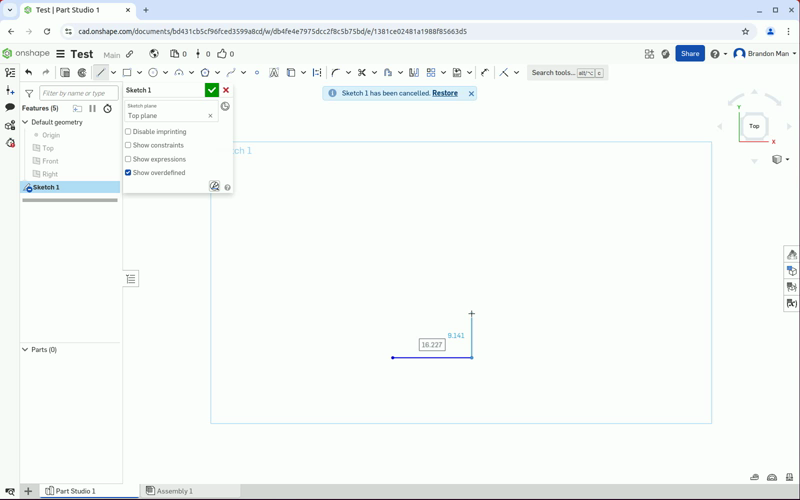
key_down(shift)
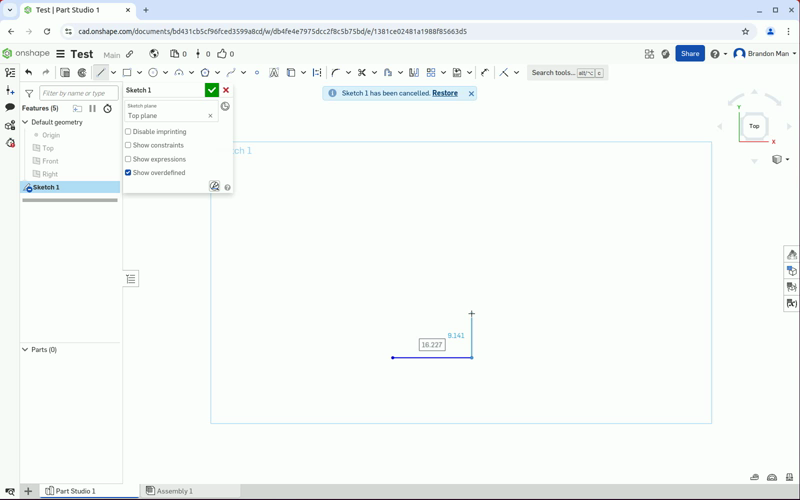
mouse_move(392, 313)
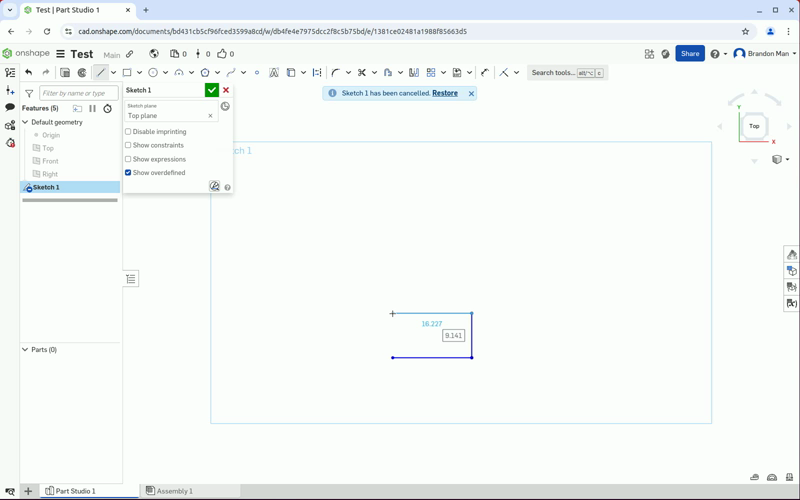
click(392, 313)
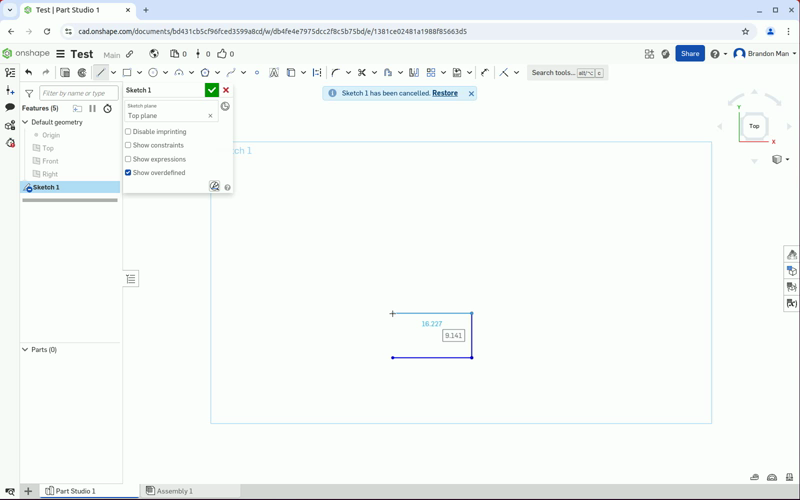
key_up(shift)
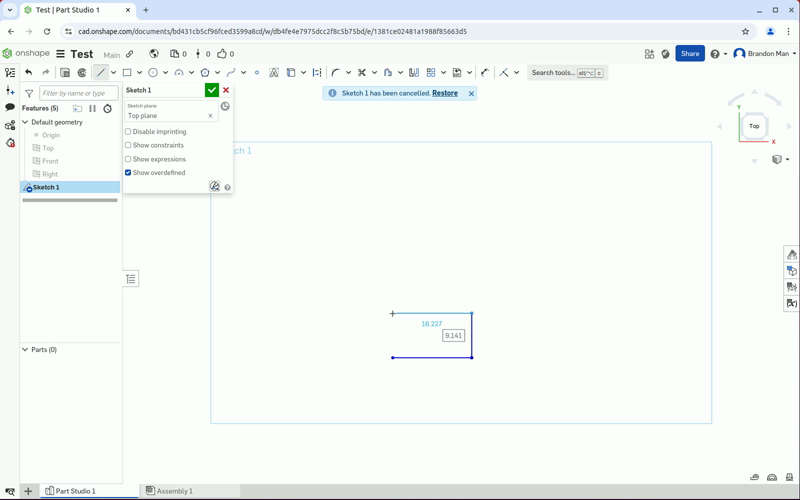
mouse_move(422, 313)
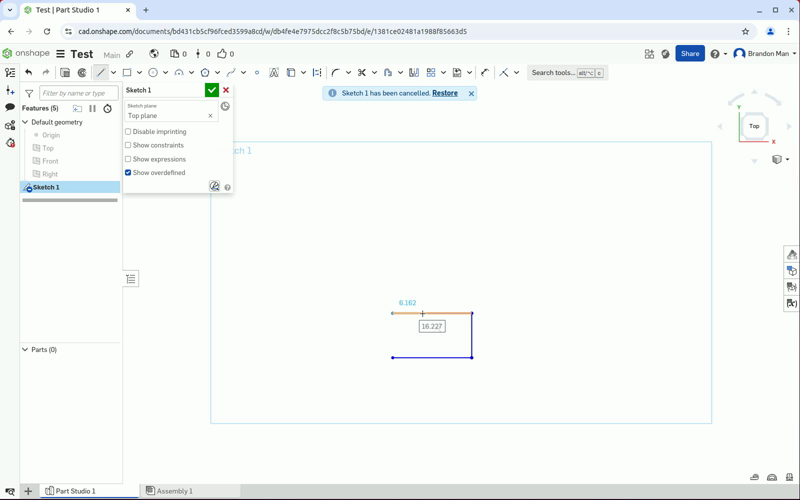
key_down(shift)
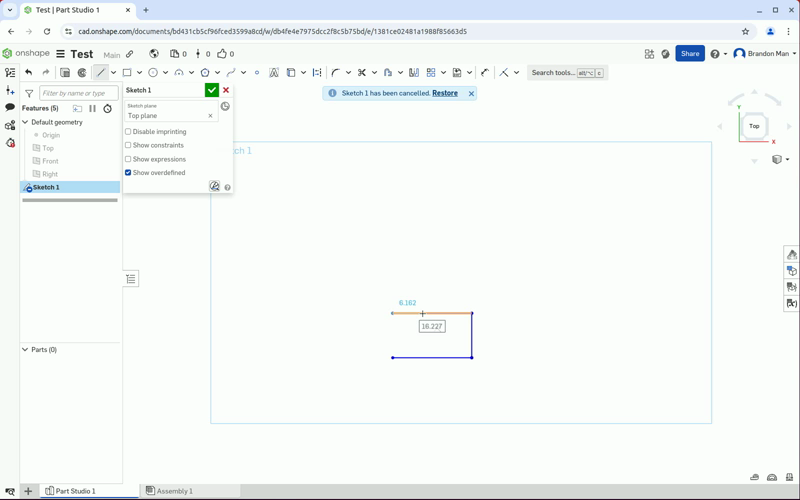
mouse_move(392, 357)
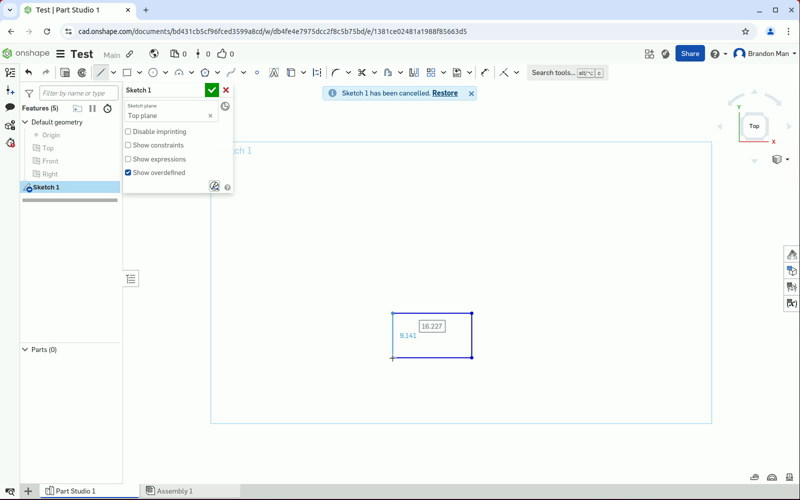
key_up(shift)
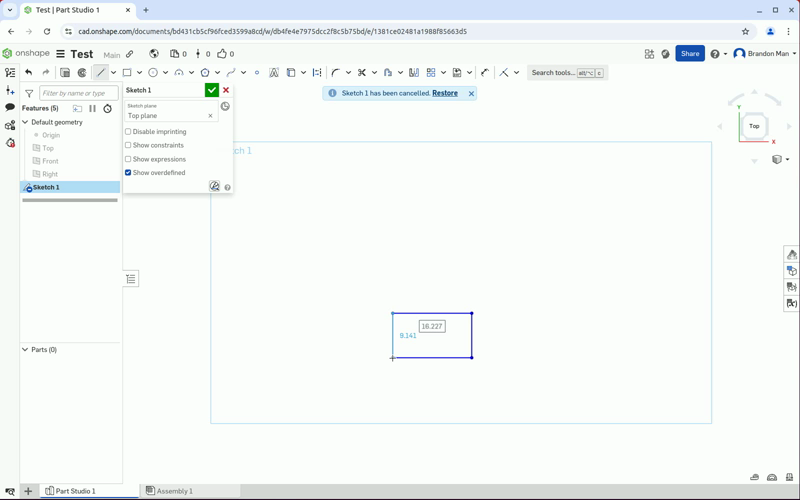
click(392, 357)
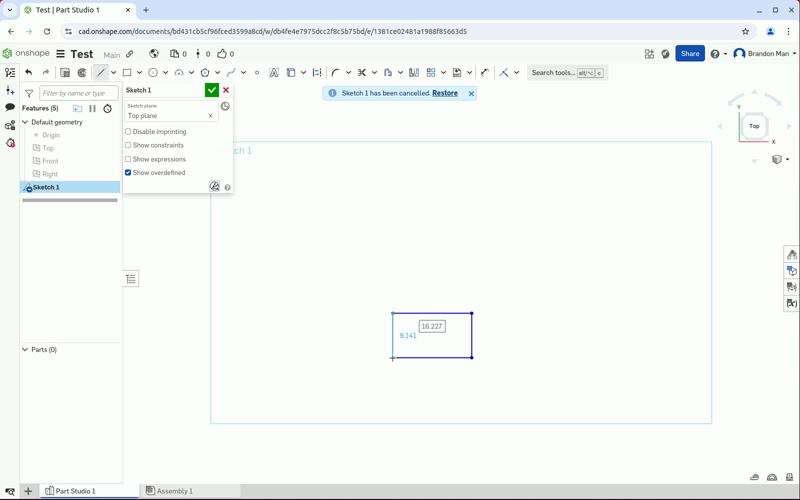
key(esc)
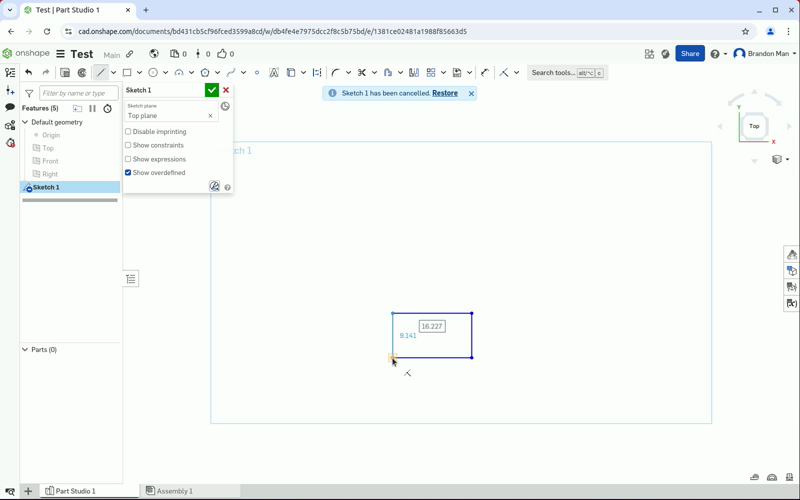
mouse_move(397, 318)
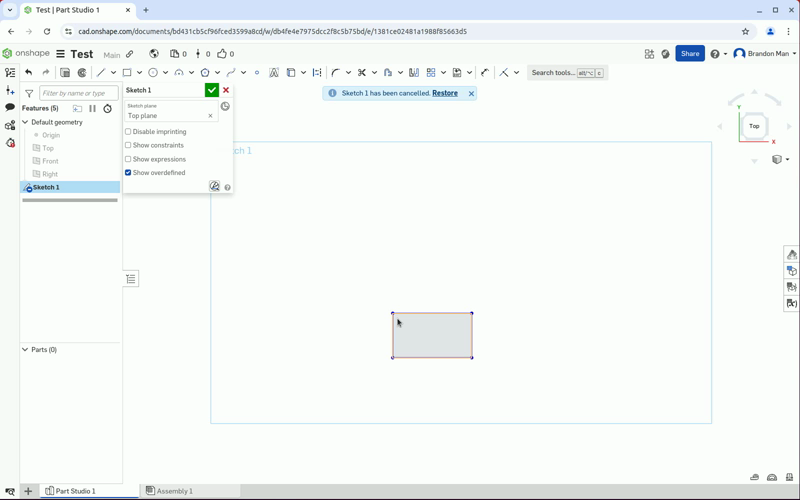
click(397, 318)
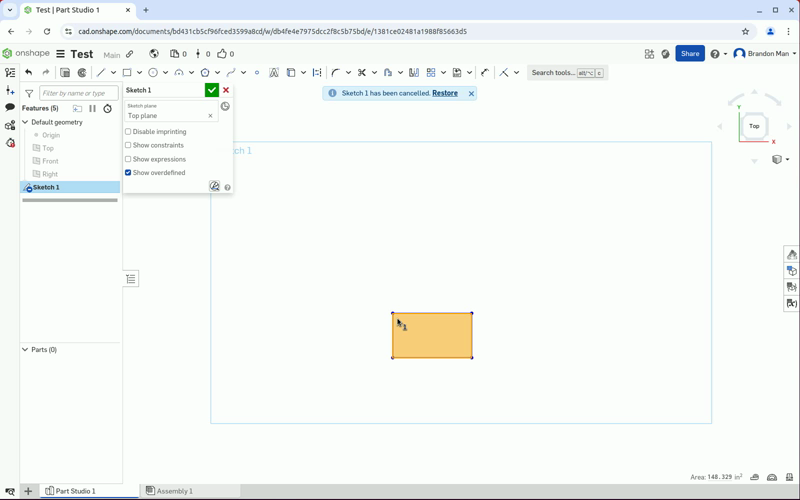
mouse_move(73, 352)
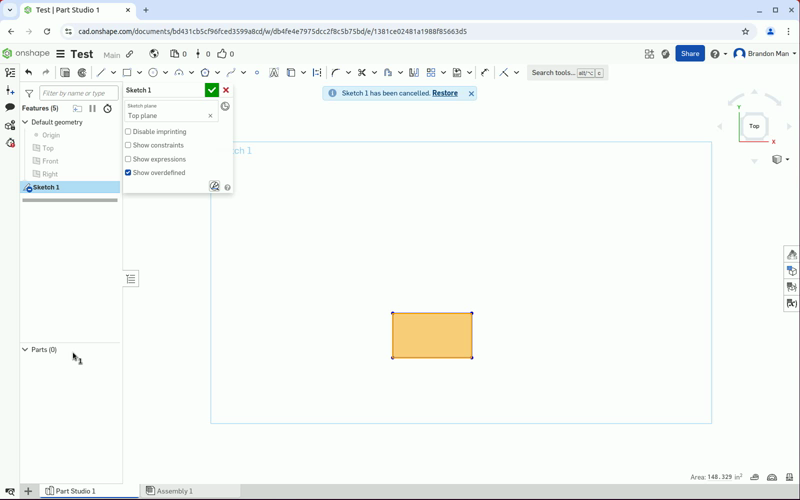
key(shift+y)
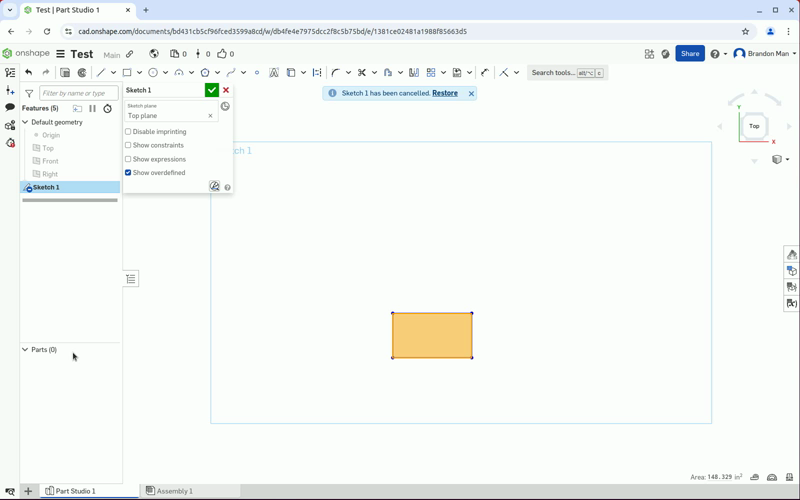
key(shift+e)
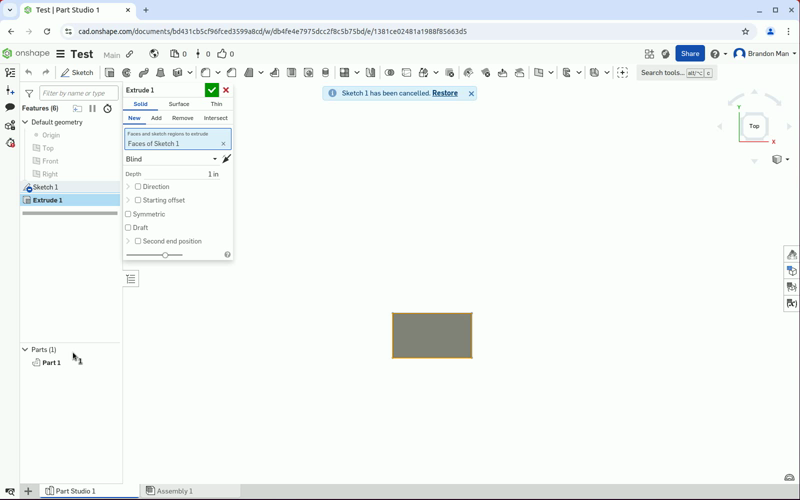
mouse_move(143, 106)
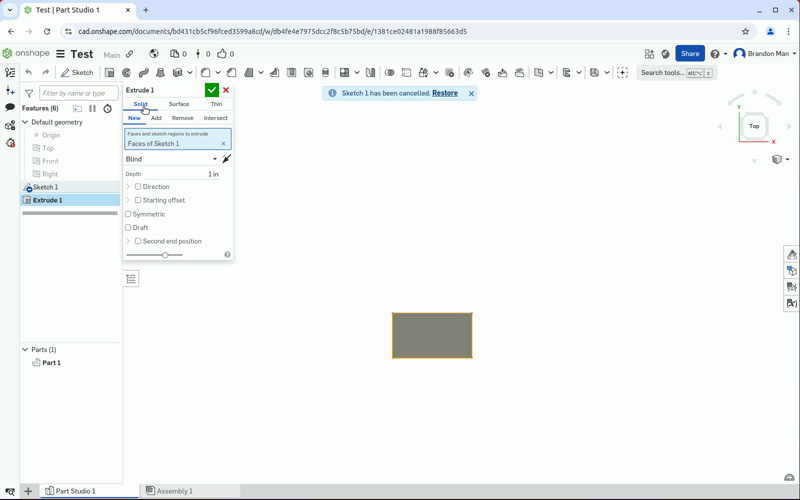
click(143, 106)
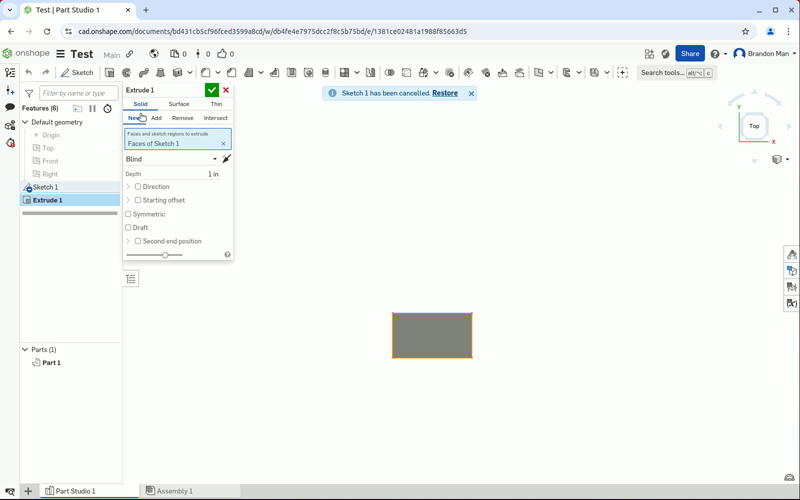
mouse_move(137, 120)
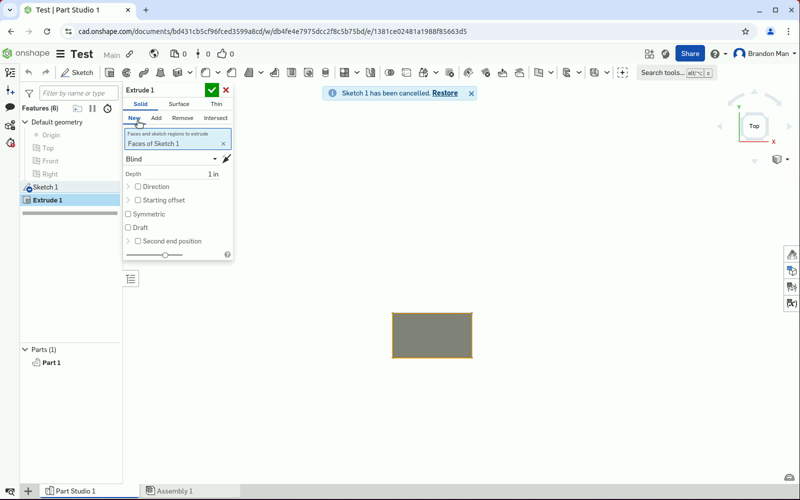
click(137, 120)
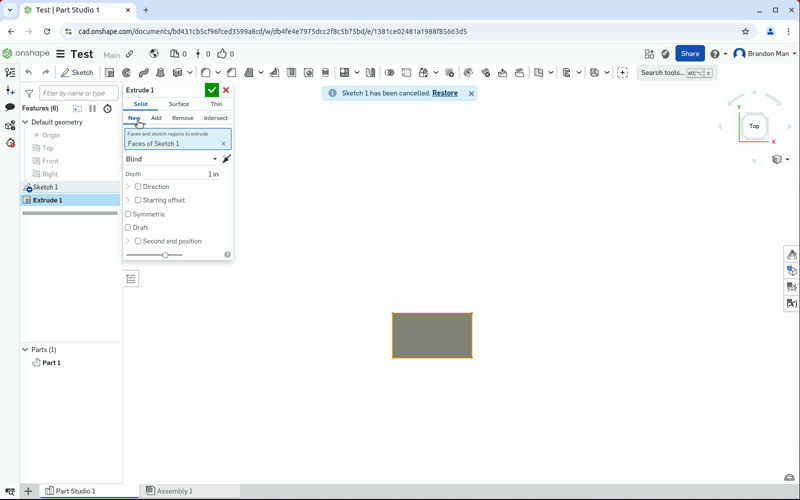
key(tab, 4)
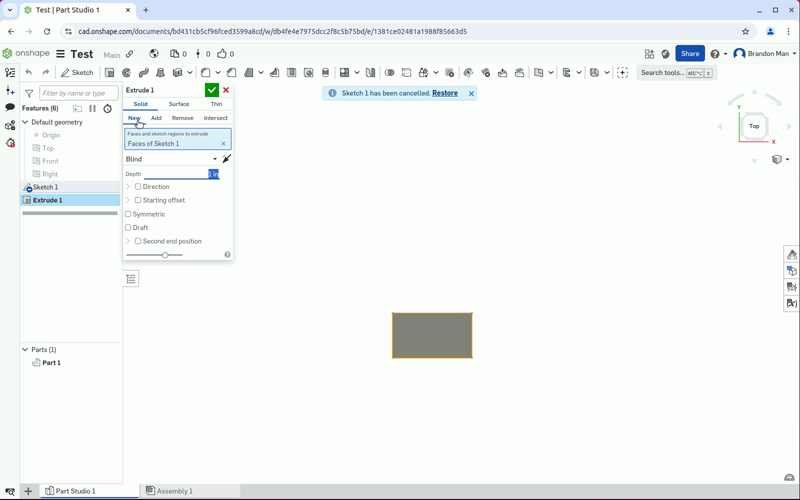
text(5.536)
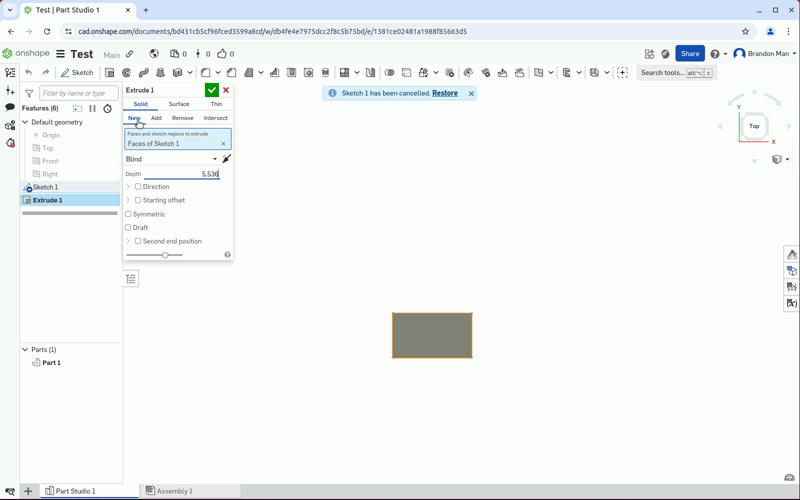
key(enter)
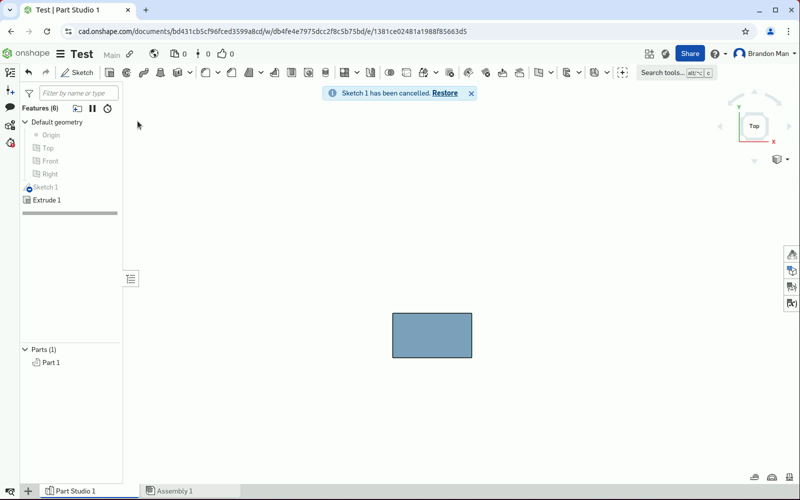
key(shift+h)
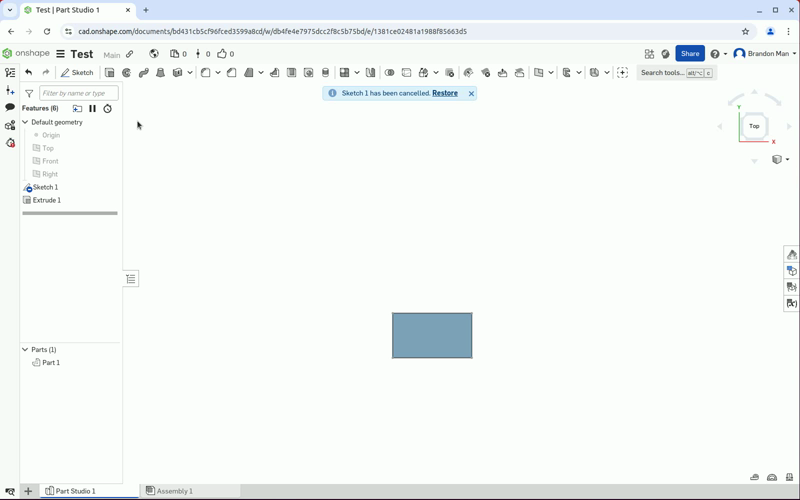
key(shift+h)
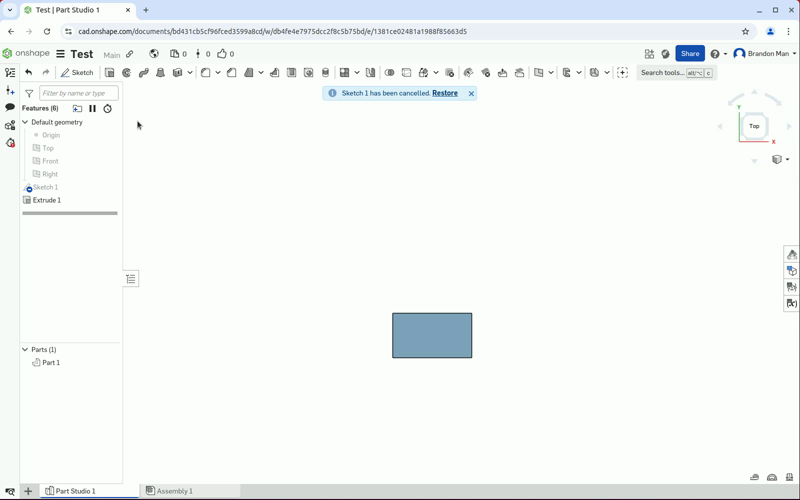
mouse_move(73, 189)
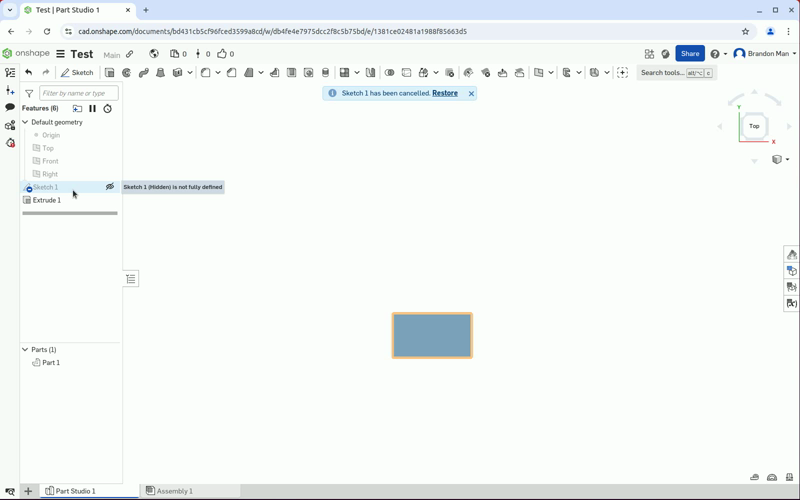
click(73, 189)
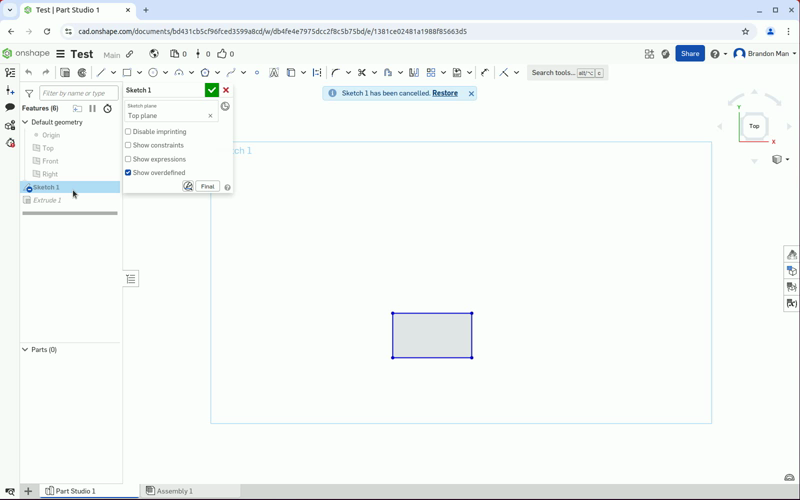
mouse_move(229, 92)
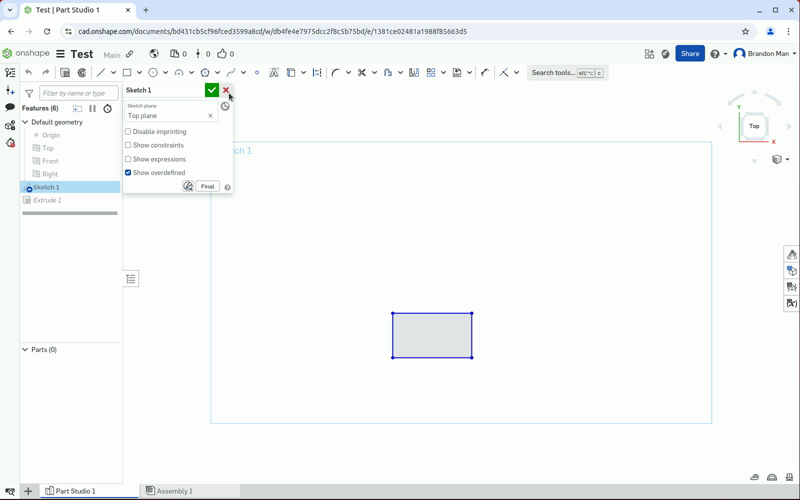
click(229, 92)
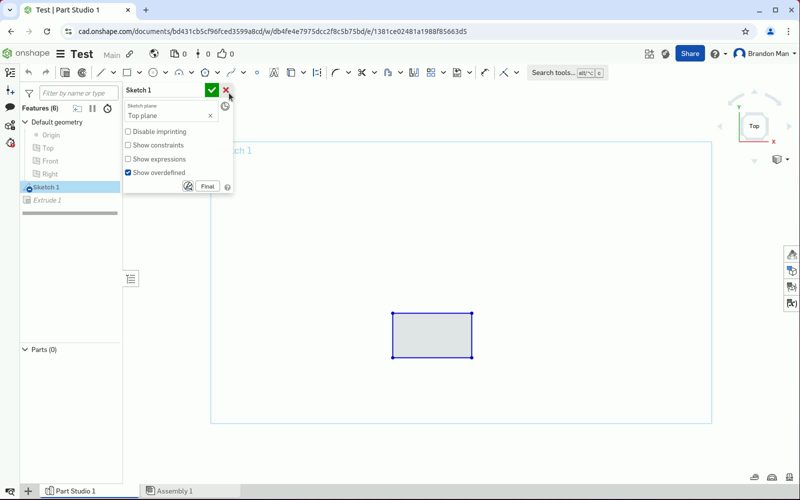
key(shift+s)
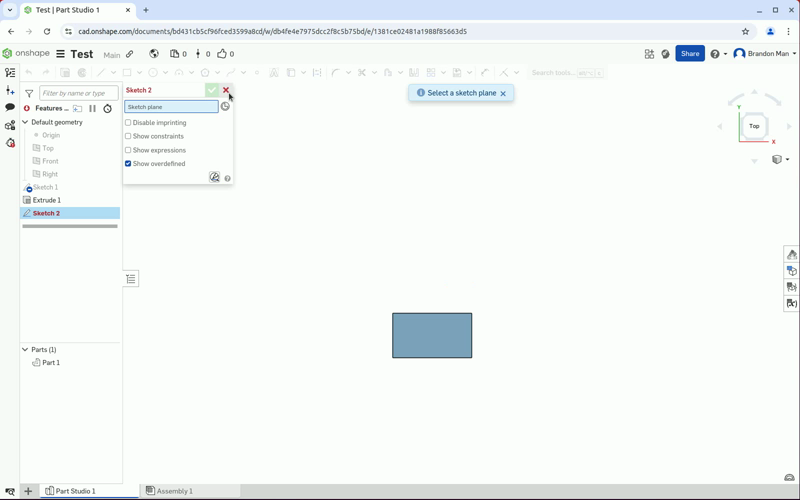
mouse_move(73, 150)
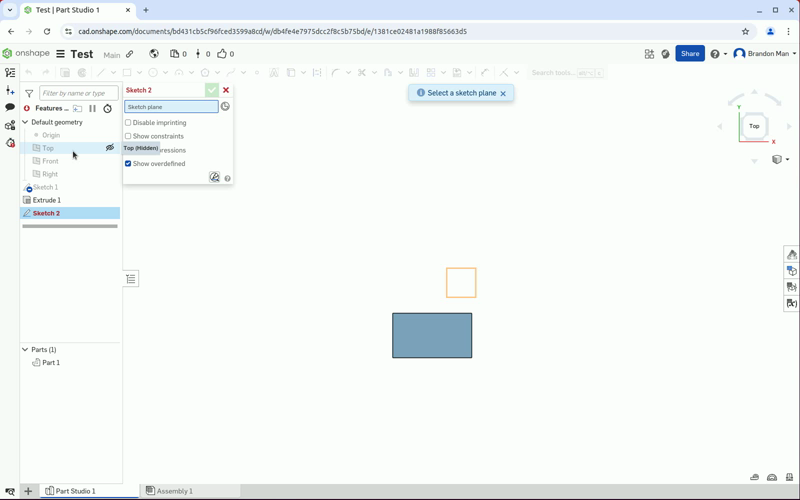
click(73, 150)
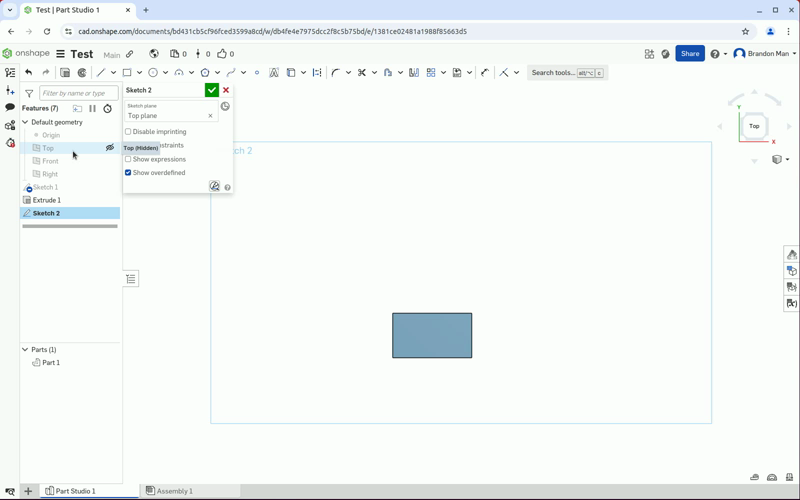
mouse_move(73, 352)
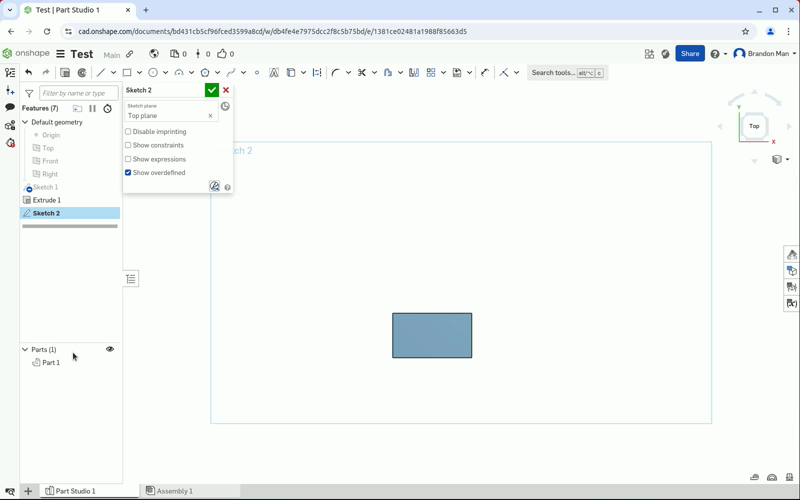
key(y)
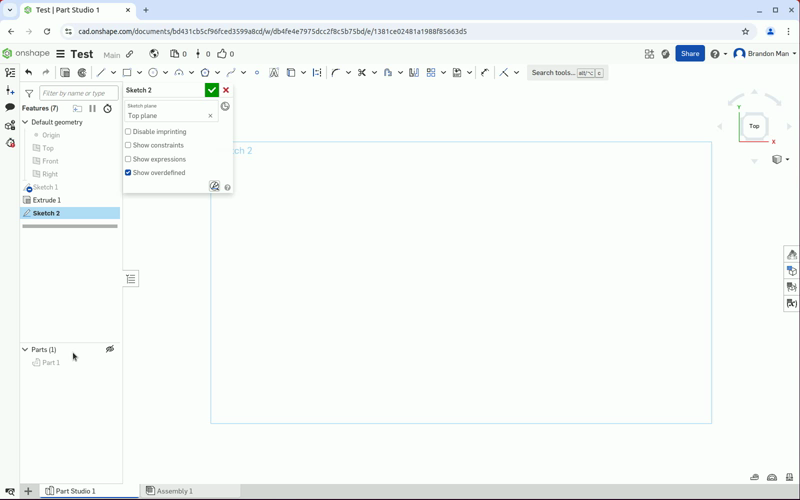
key(l)
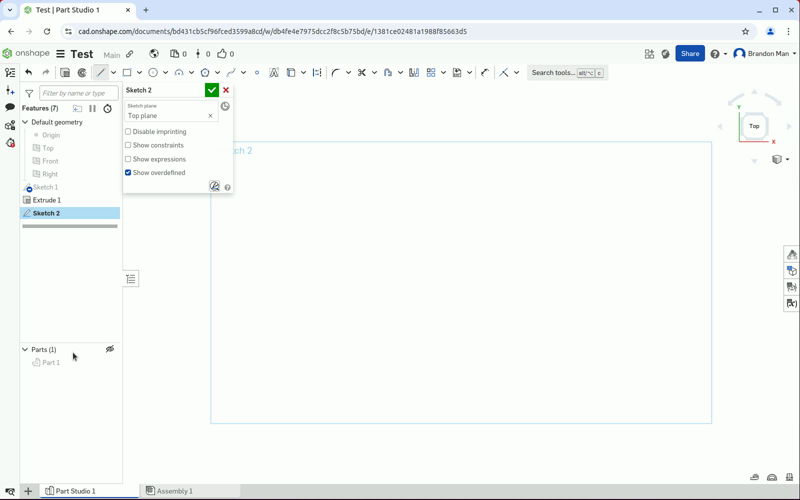
key_down(shift)
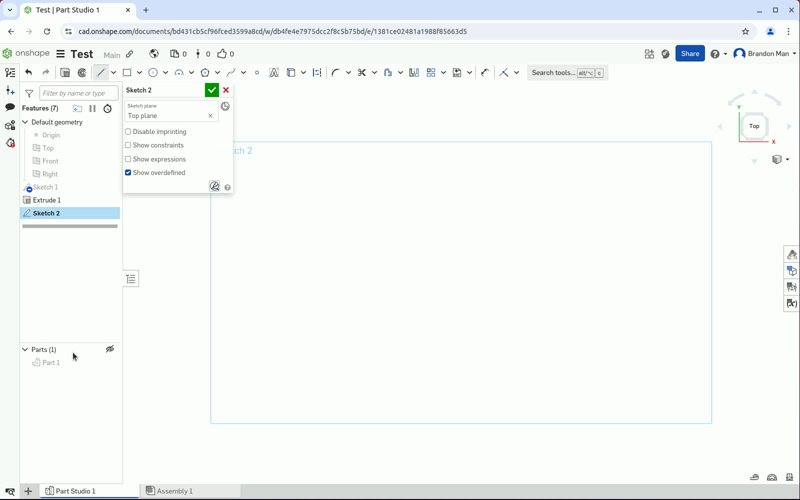
mouse_move(392, 252)
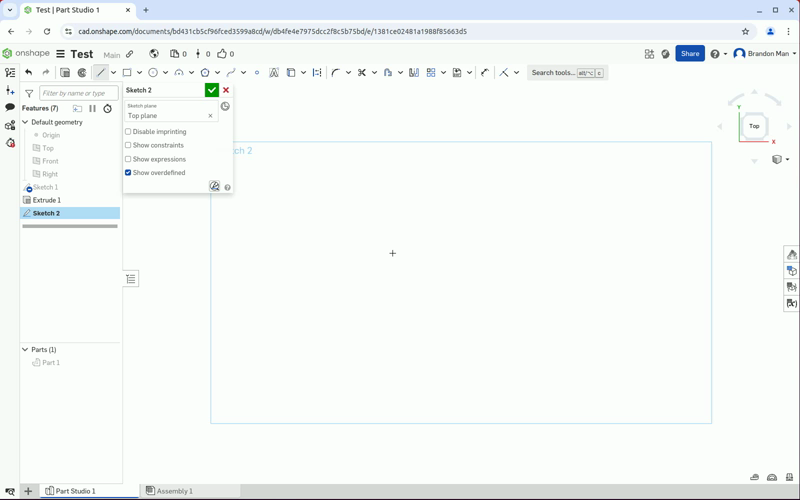
click(392, 252)
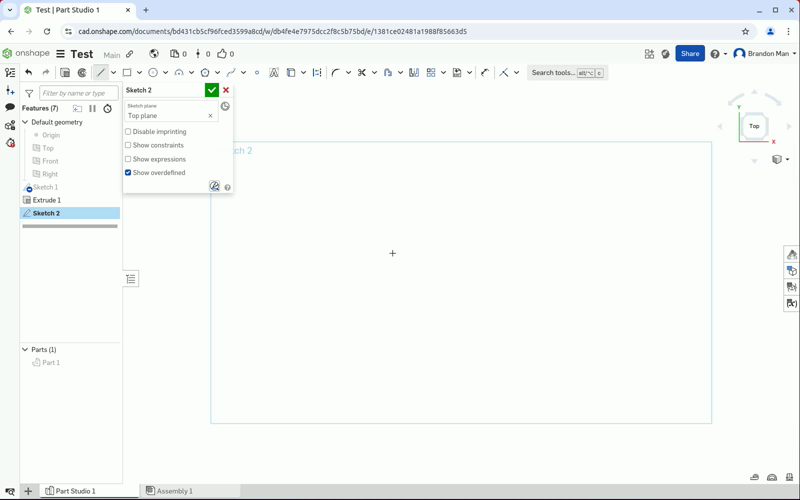
key_up(shift)
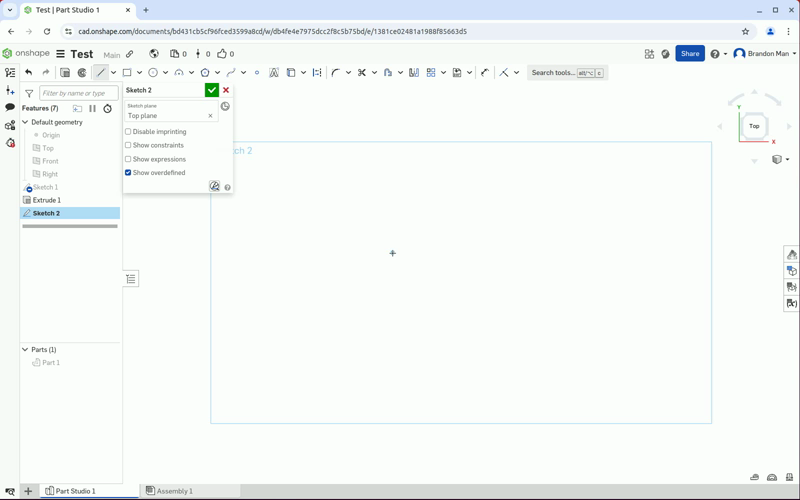
key_down(shift)
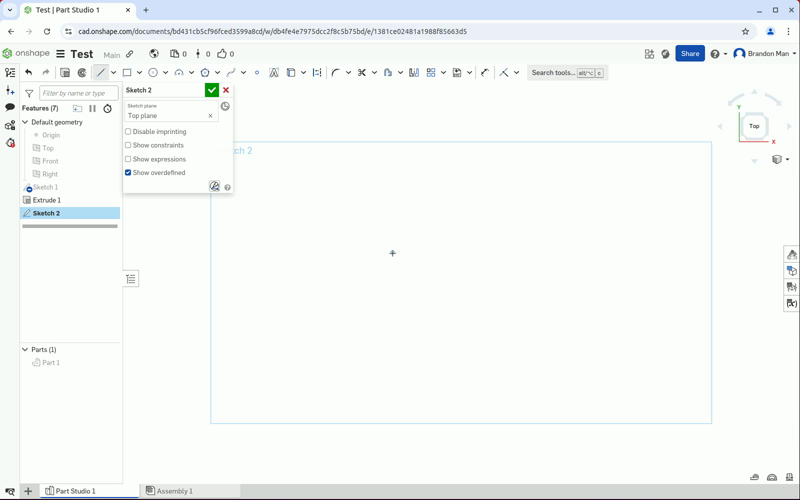
mouse_move(471, 252)
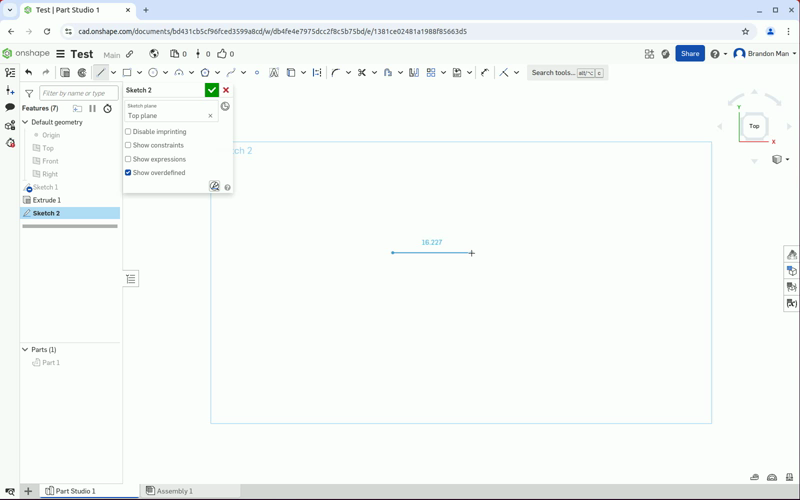
click(471, 252)
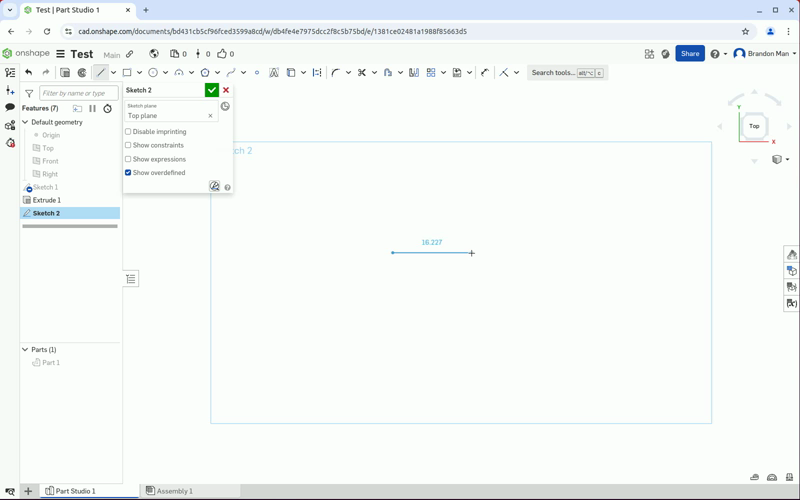
key_up(shift)
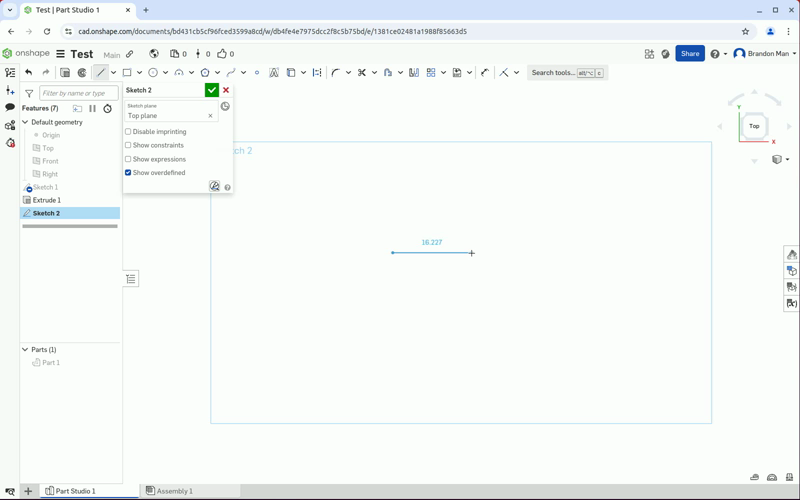
key_down(shift)
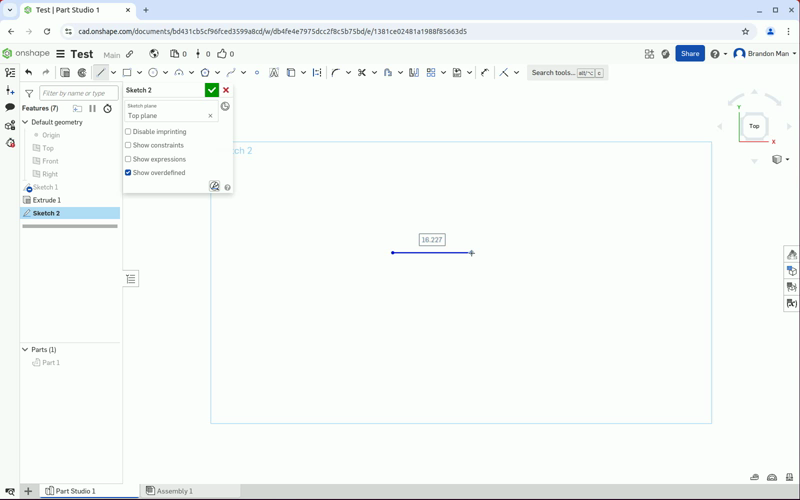
mouse_move(501, 252)
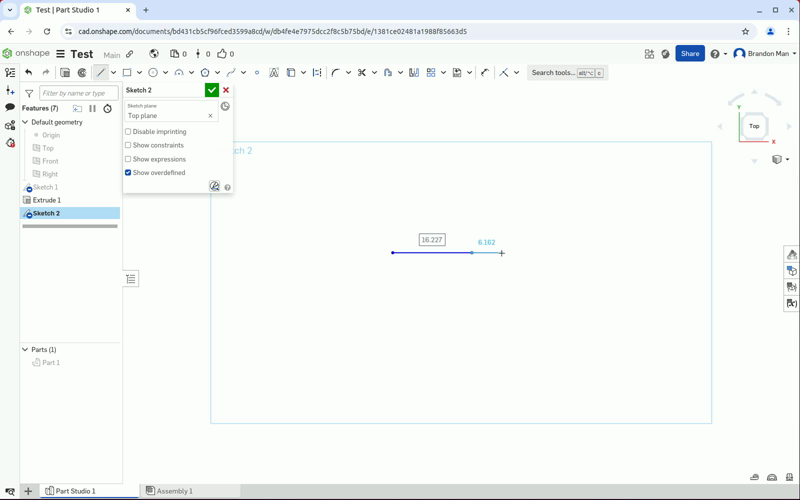
mouse_move(471, 207)
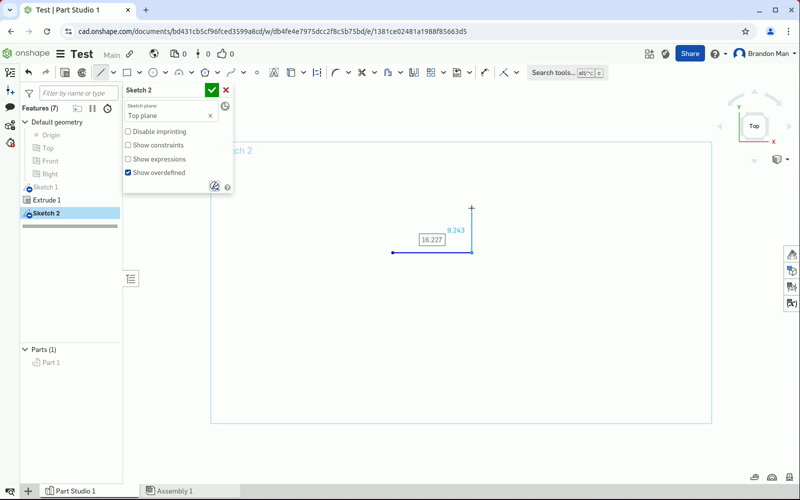
click(471, 207)
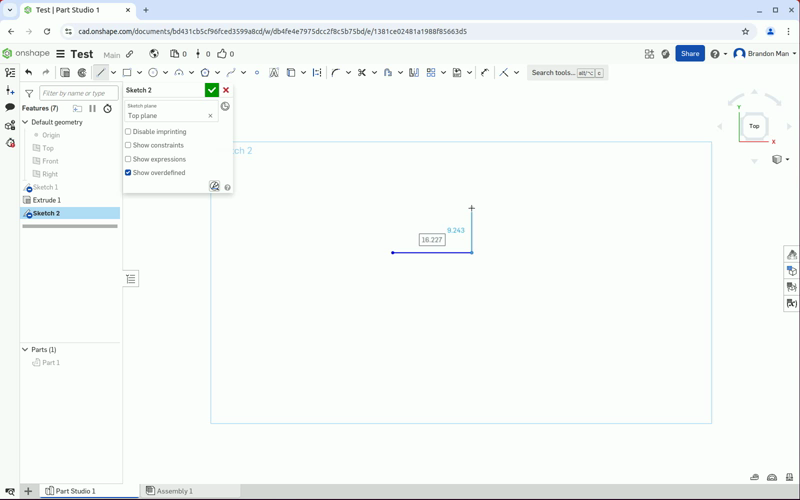
key_up(shift)
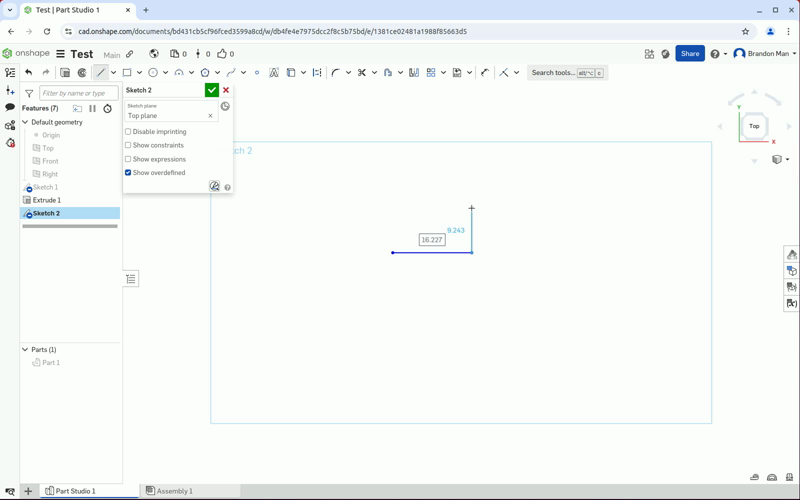
key_down(shift)
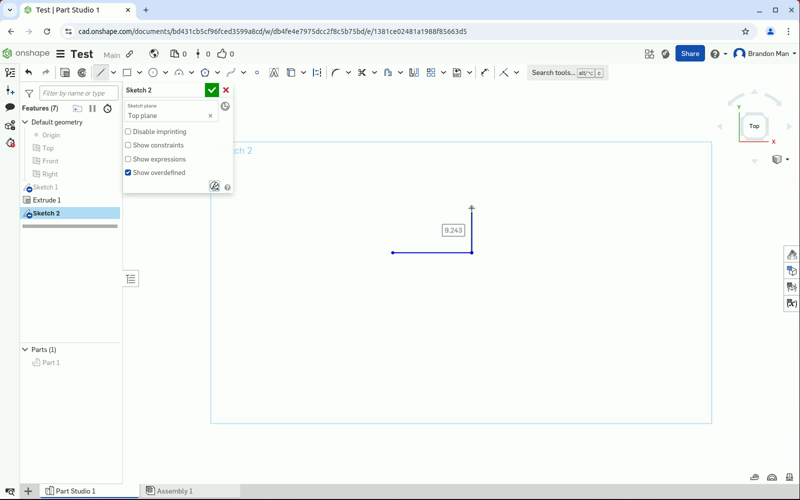
mouse_move(392, 207)
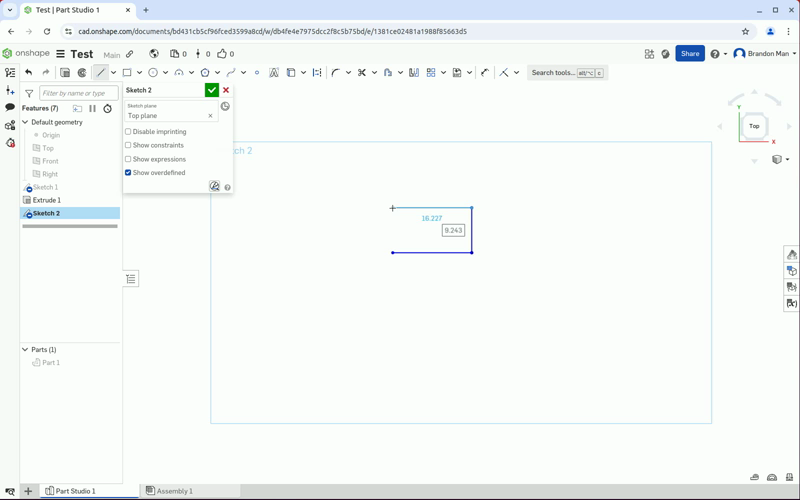
click(392, 207)
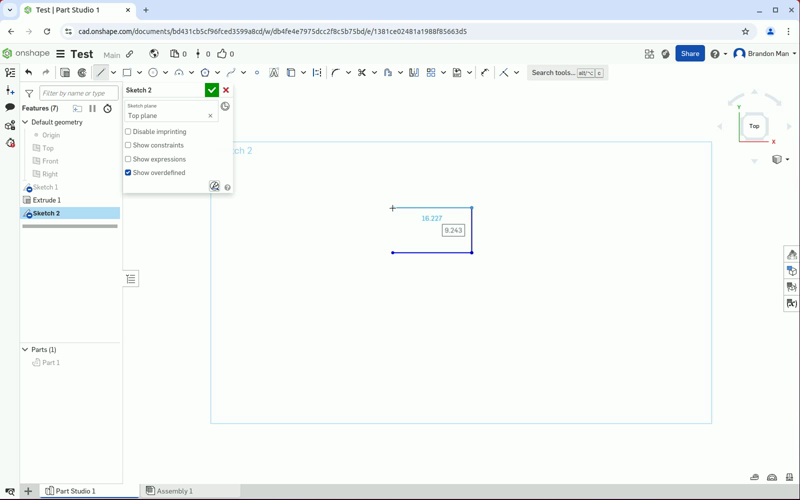
key_up(shift)
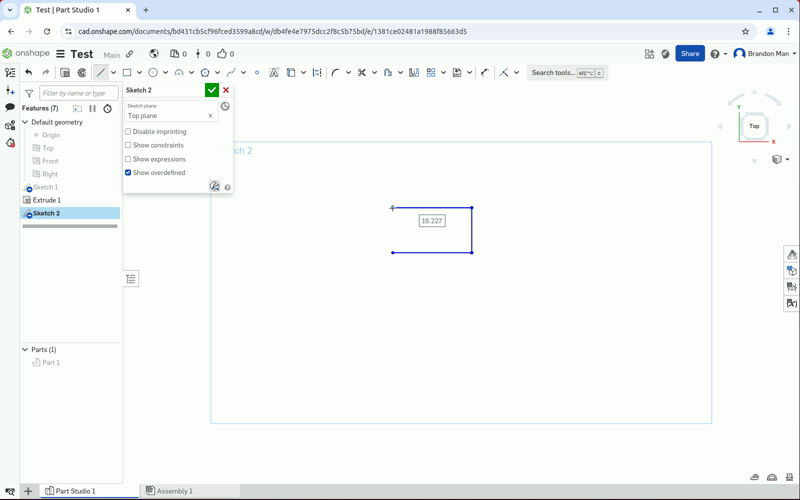
mouse_move(422, 207)
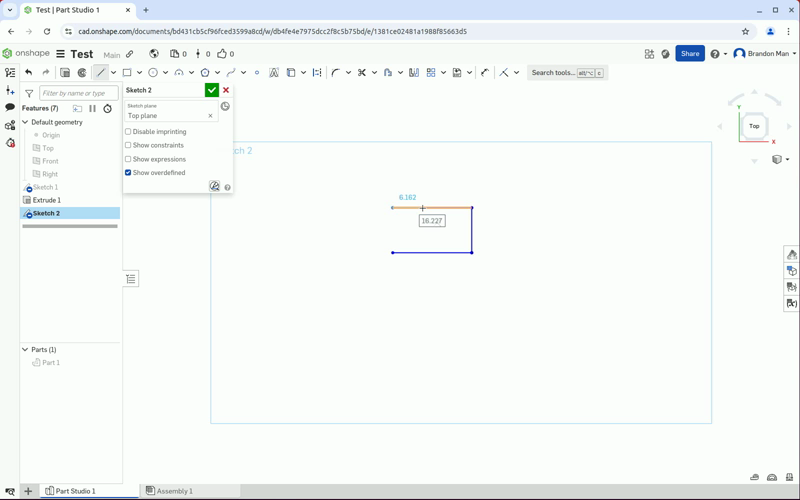
key_down(shift)
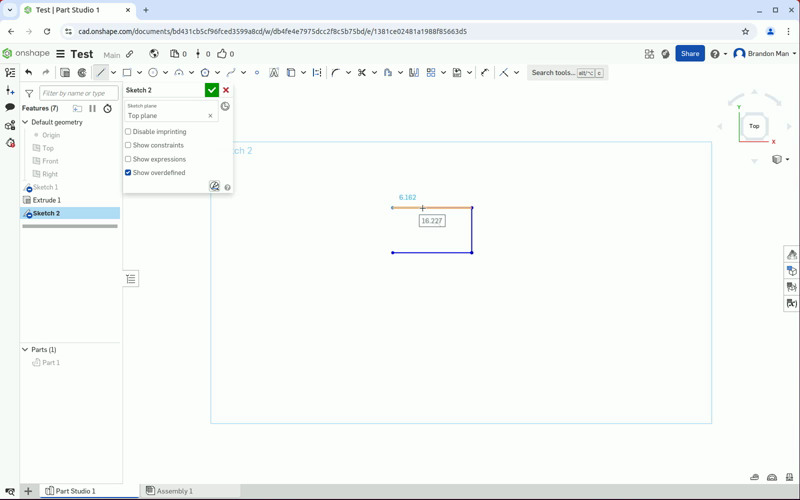
mouse_move(392, 252)
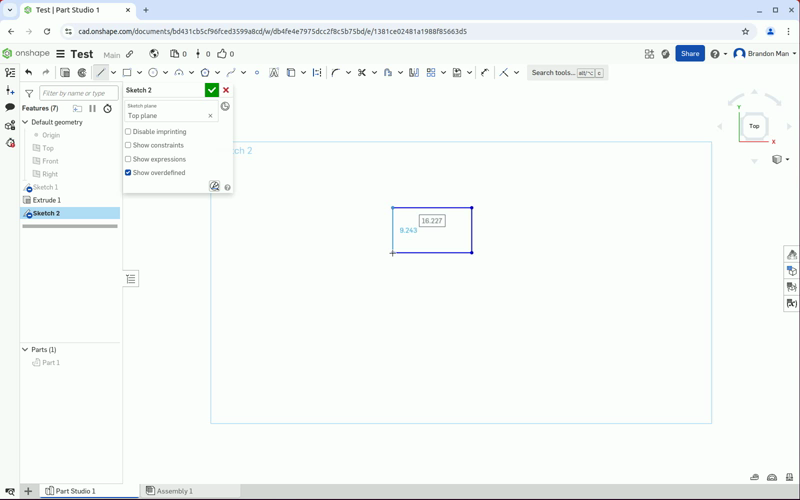
key_up(shift)
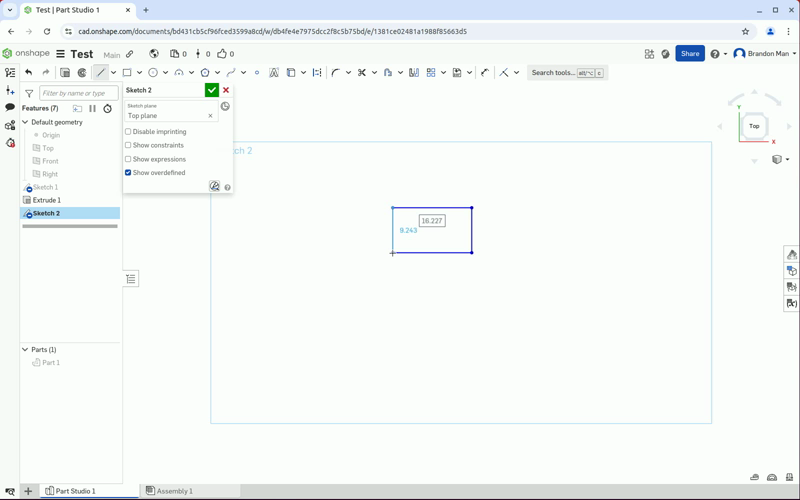
click(392, 252)
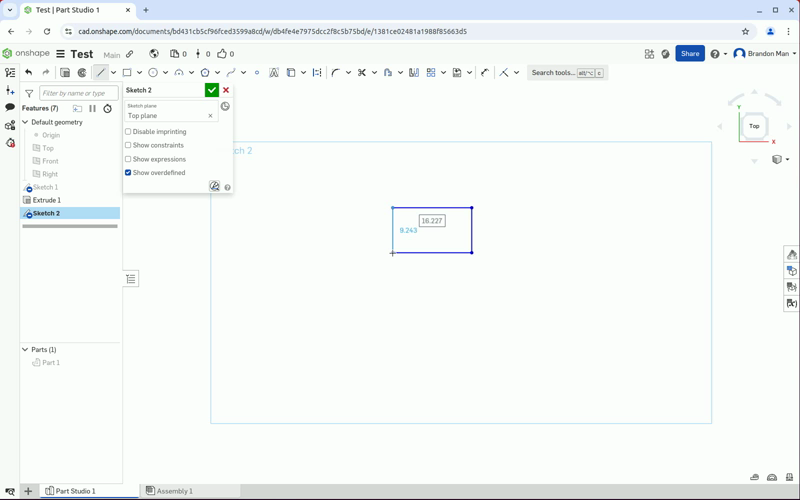
key(esc)
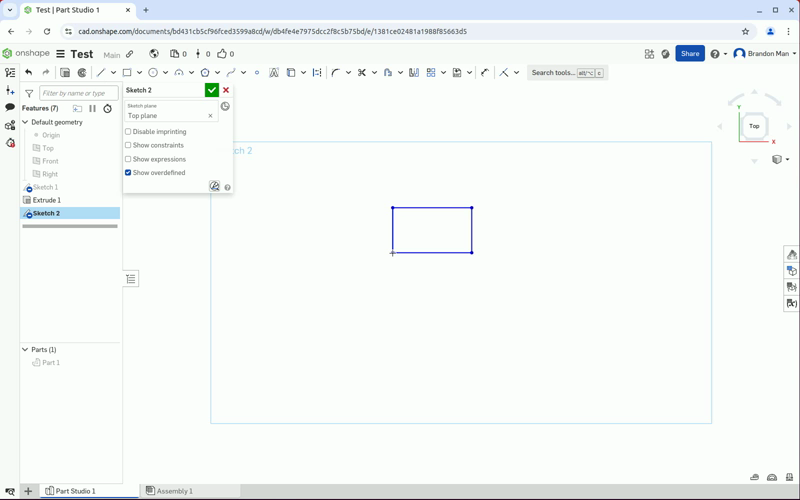
mouse_move(461, 222)
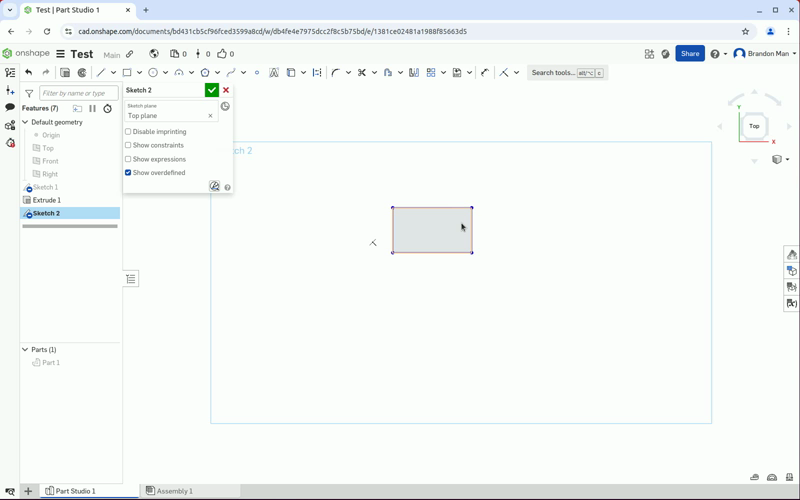
click(461, 222)
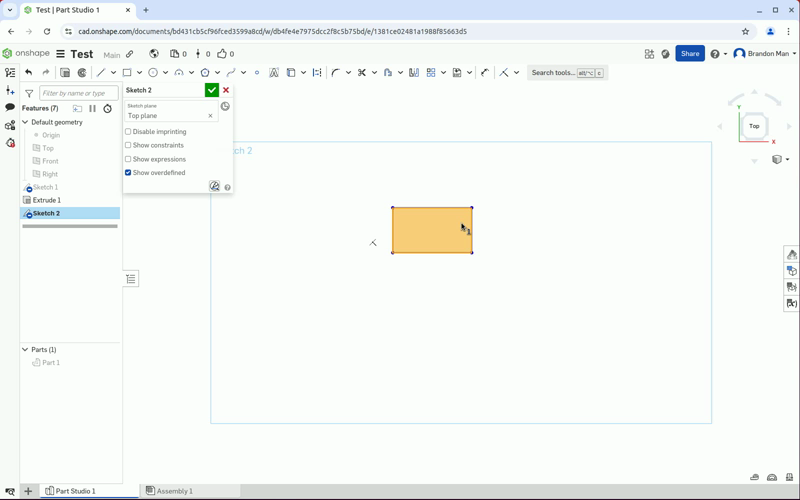
mouse_move(73, 352)
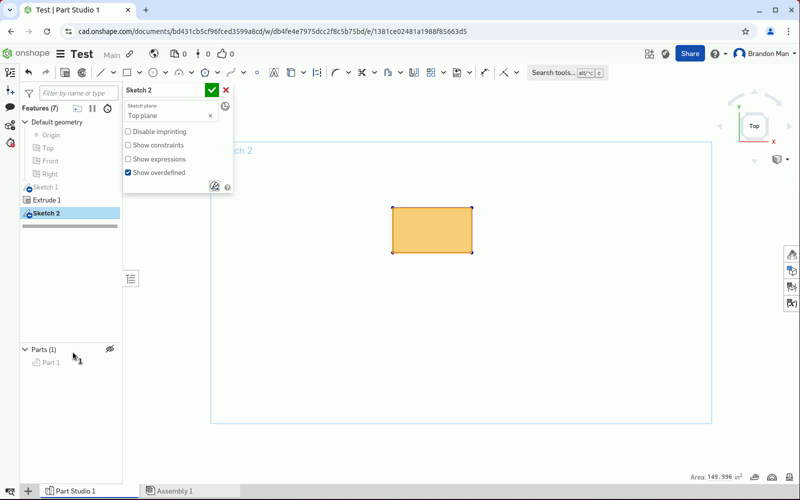
key(shift+y)
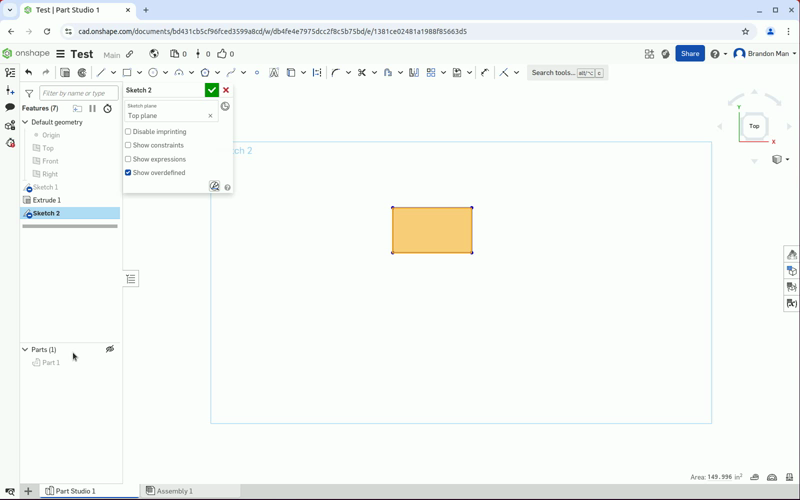
key(shift+e)
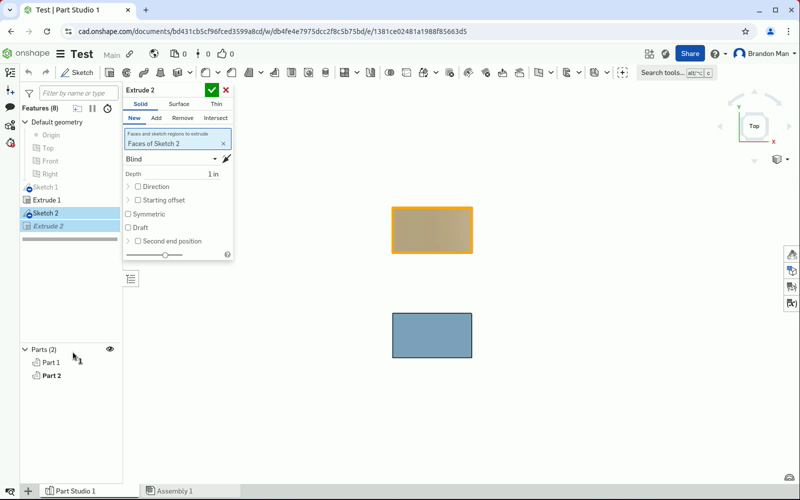
mouse_move(143, 106)
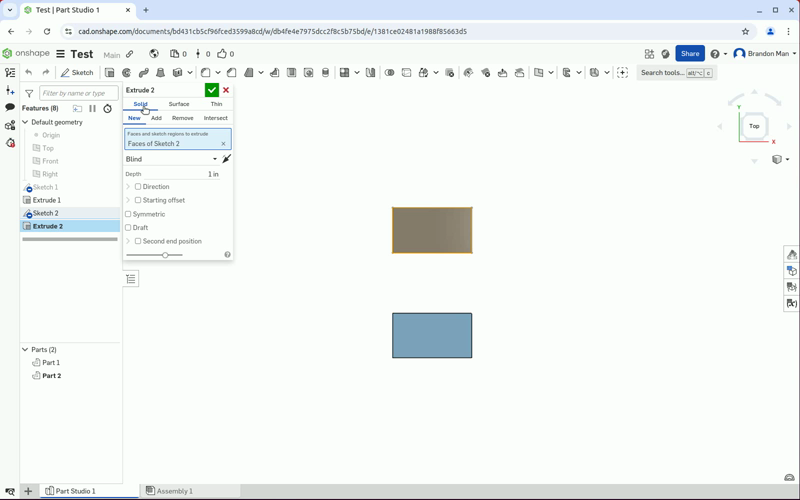
click(143, 106)
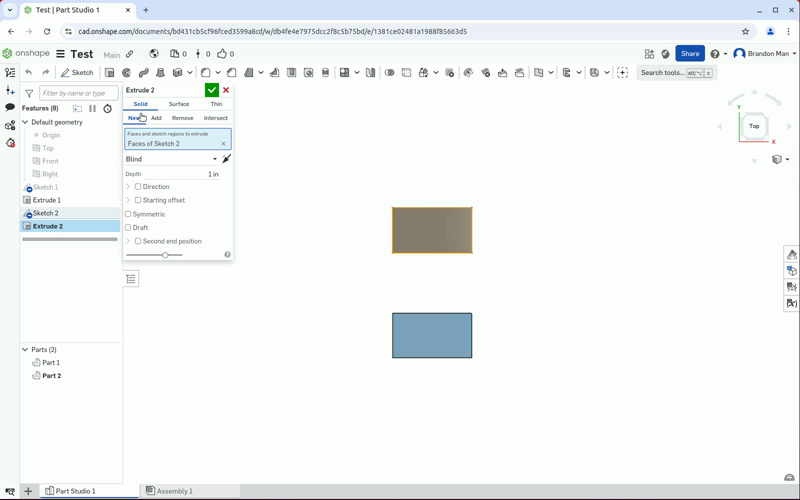
mouse_move(137, 120)
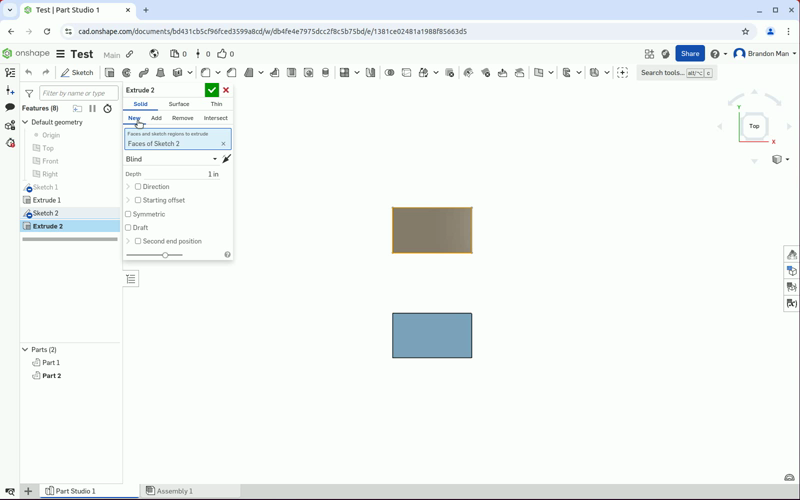
click(137, 120)
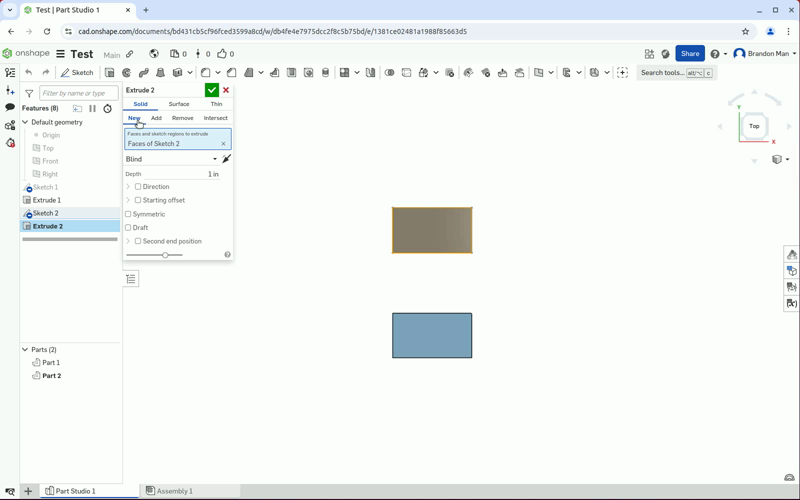
key(tab, 4)
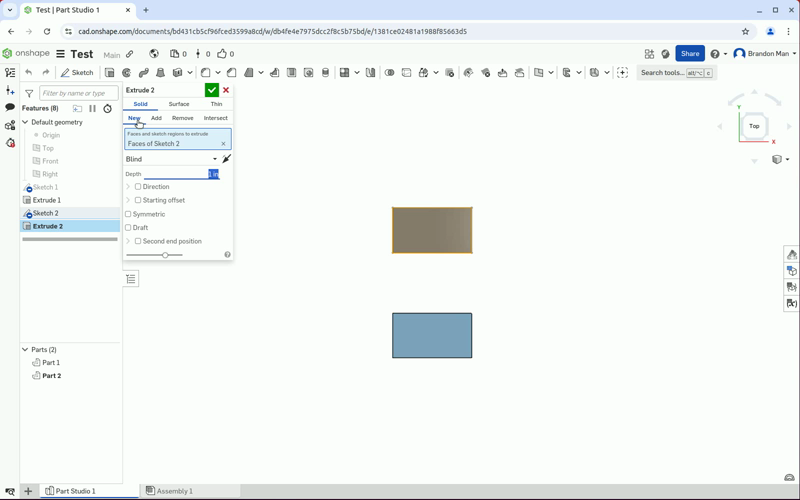
text(5.536)
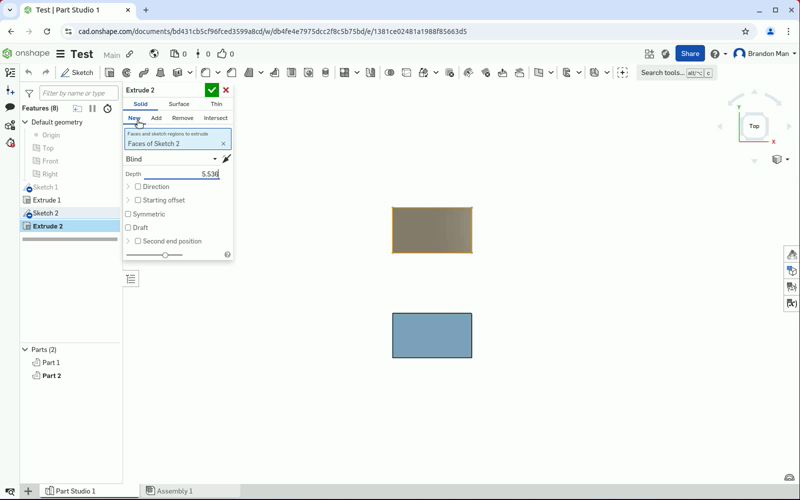
key(enter)
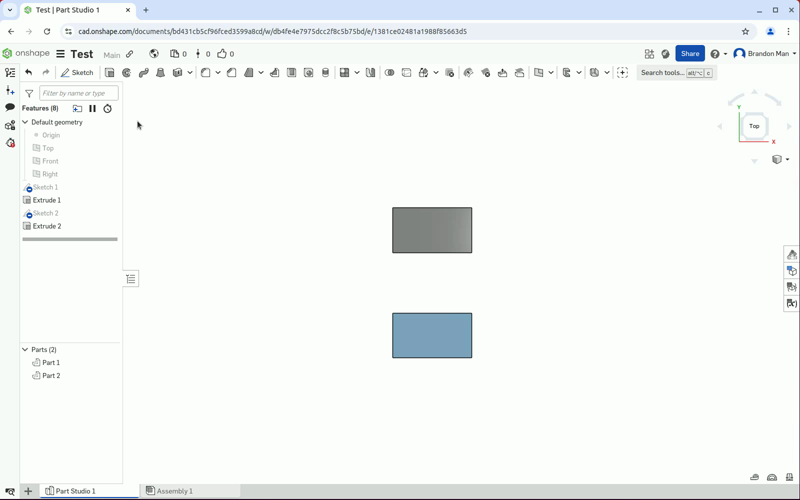
key(shift+h)
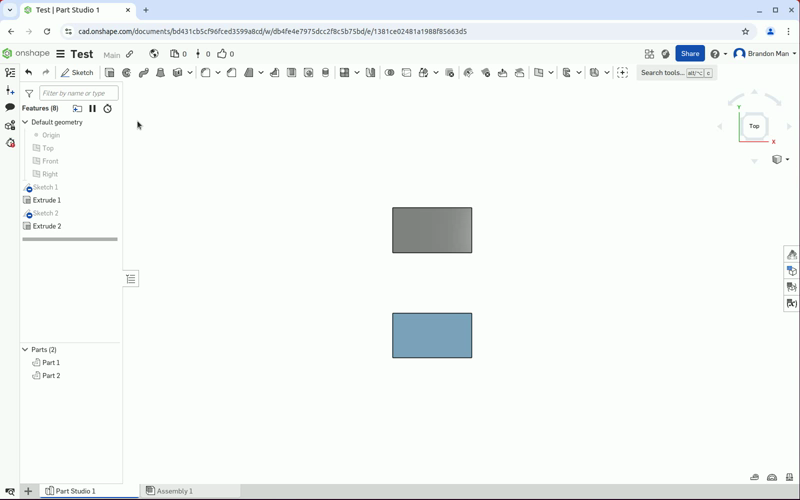
key(shift+h)
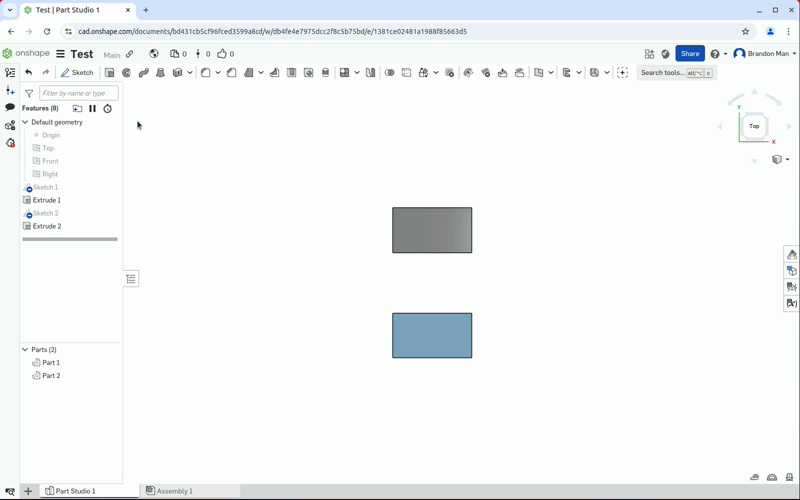
mouse_move(73, 189)
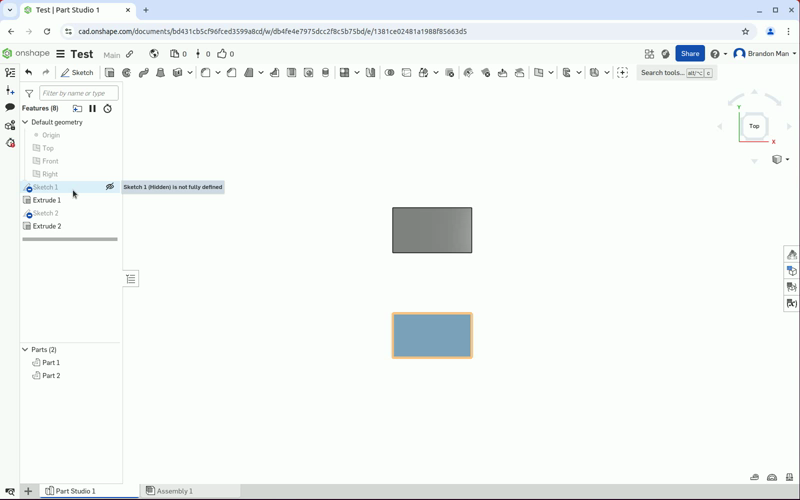
click(73, 189)
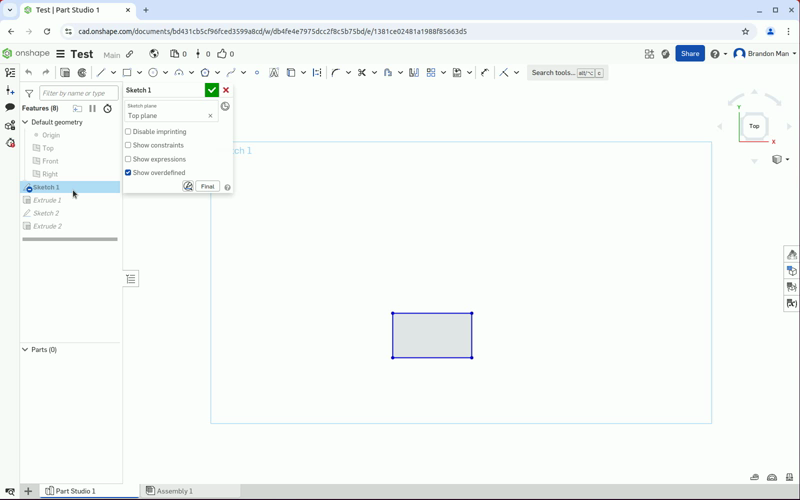
mouse_move(229, 92)
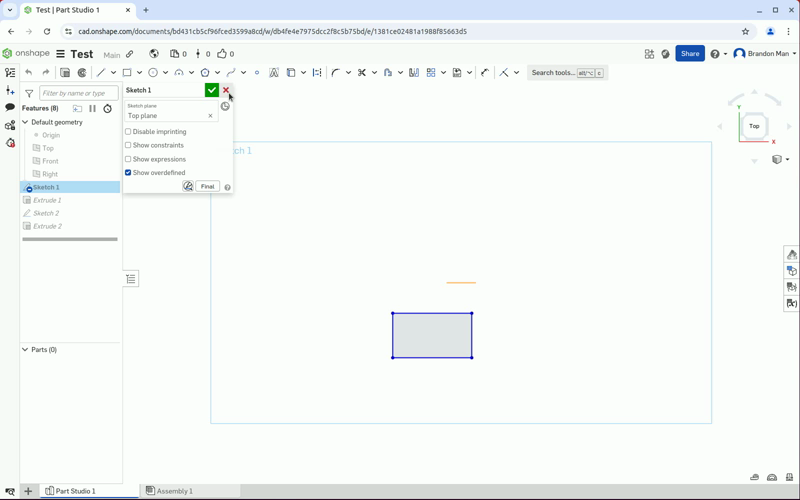
click(229, 92)
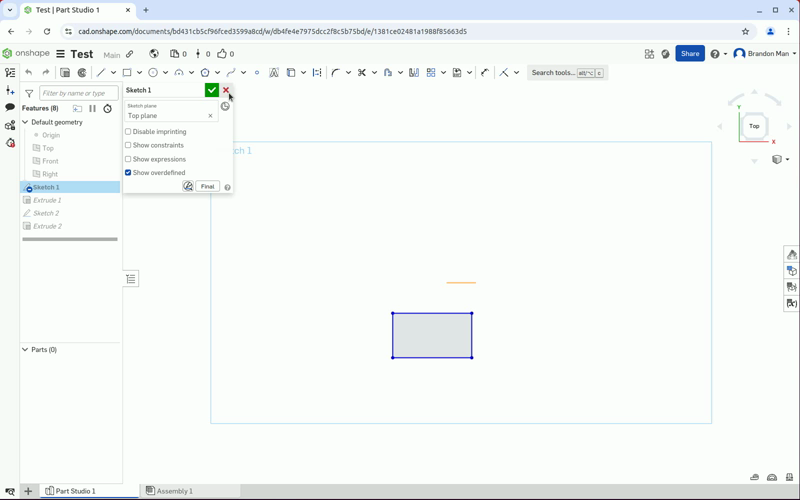
key(shift+s)
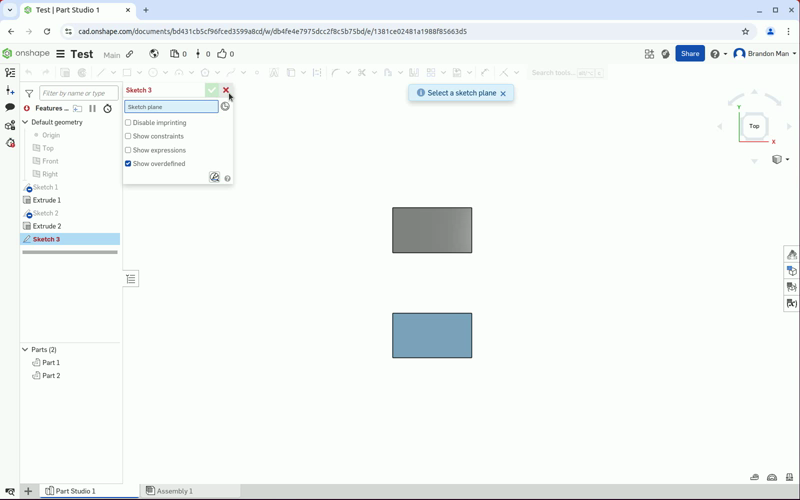
mouse_move(73, 150)
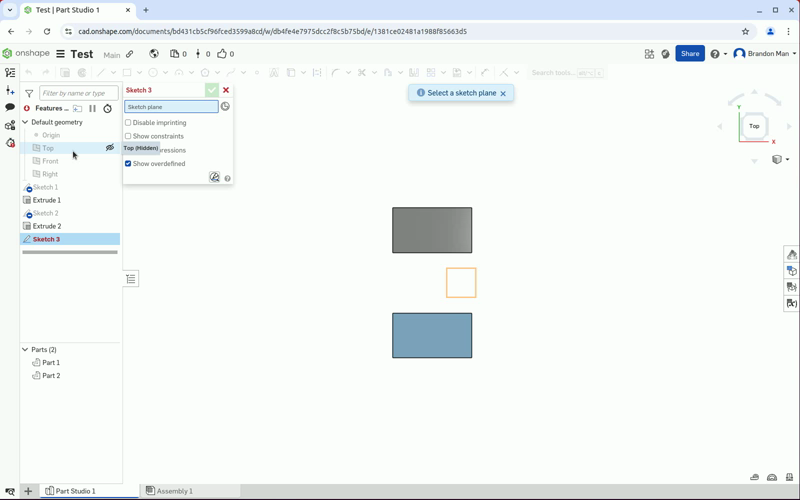
click(73, 150)
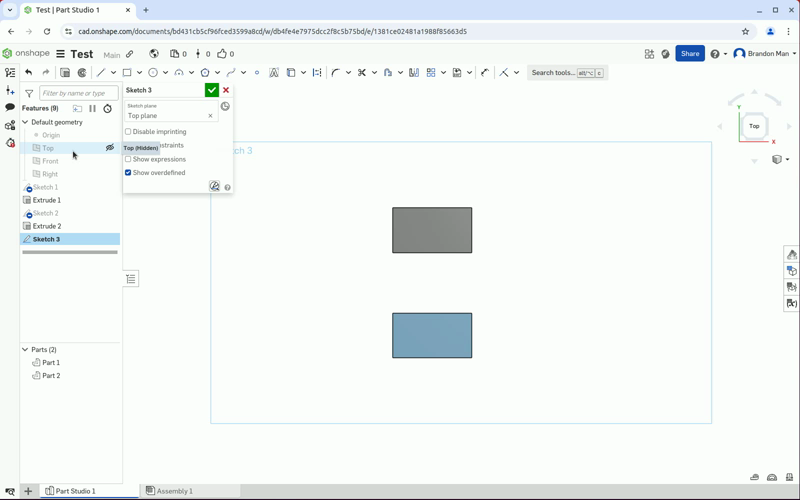
mouse_move(73, 352)
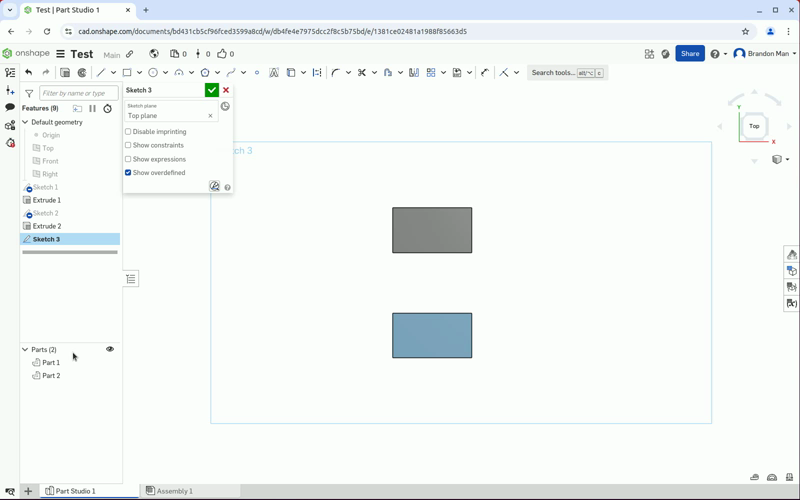
key(y)
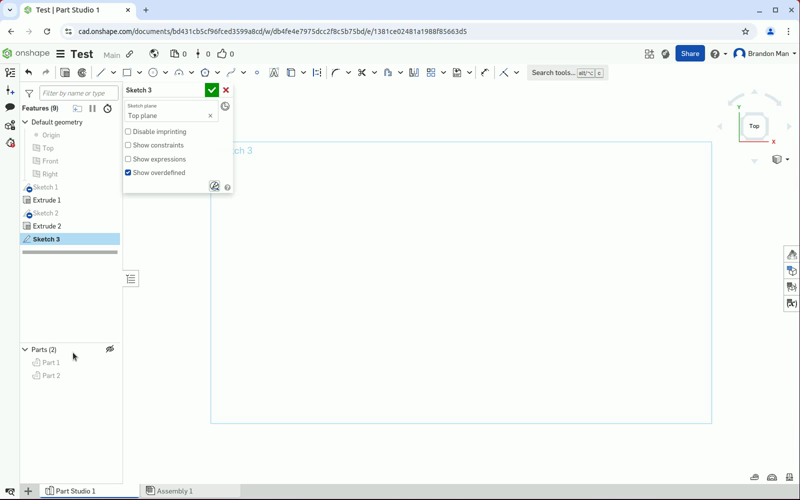
key(l)
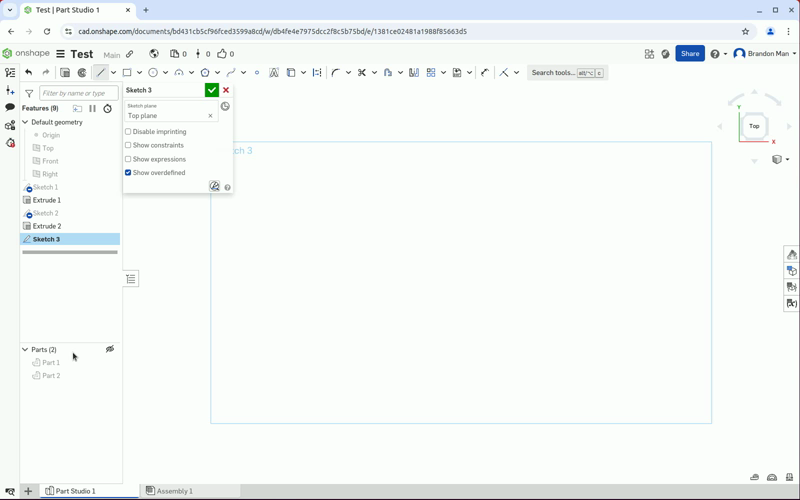
key_down(shift)
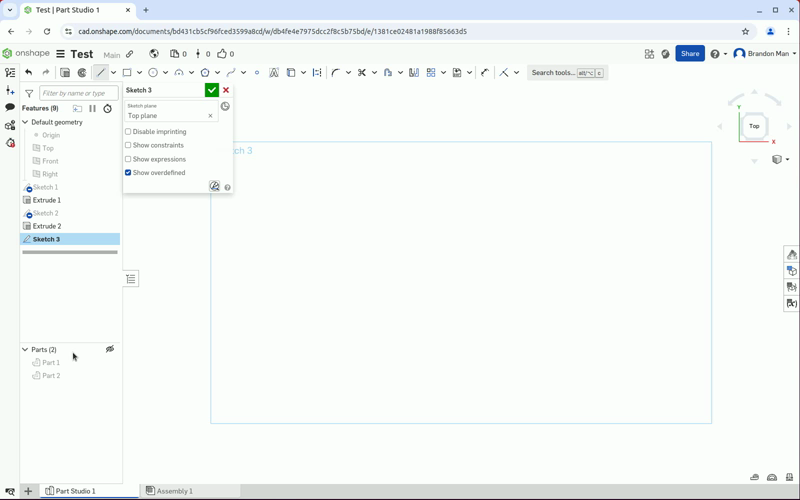
mouse_move(348, 357)
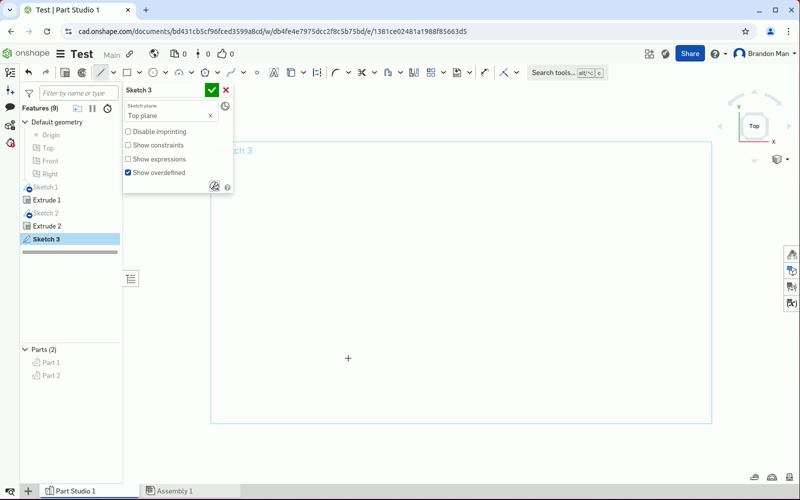
click(348, 357)
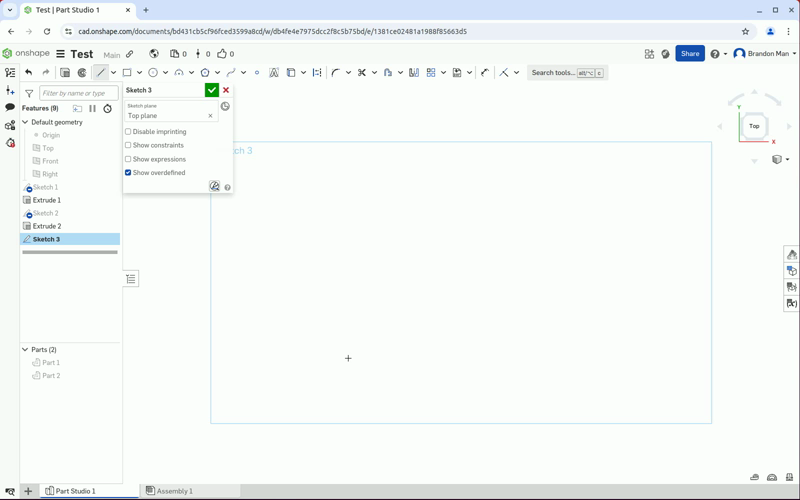
key_up(shift)
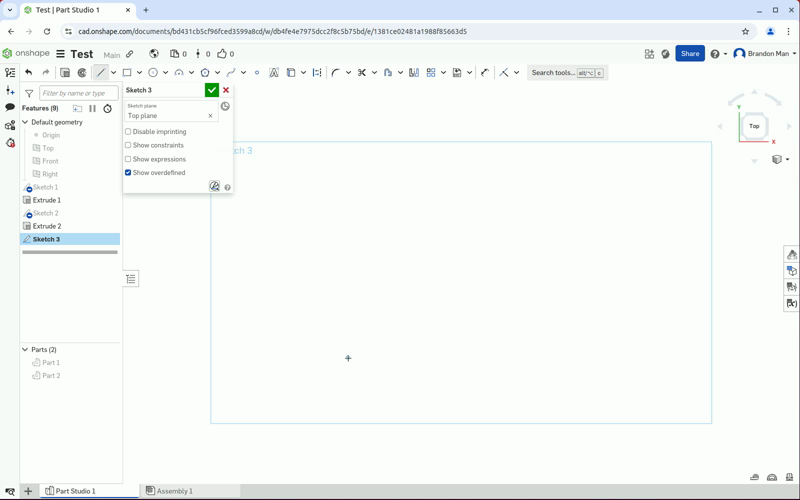
key_down(shift)
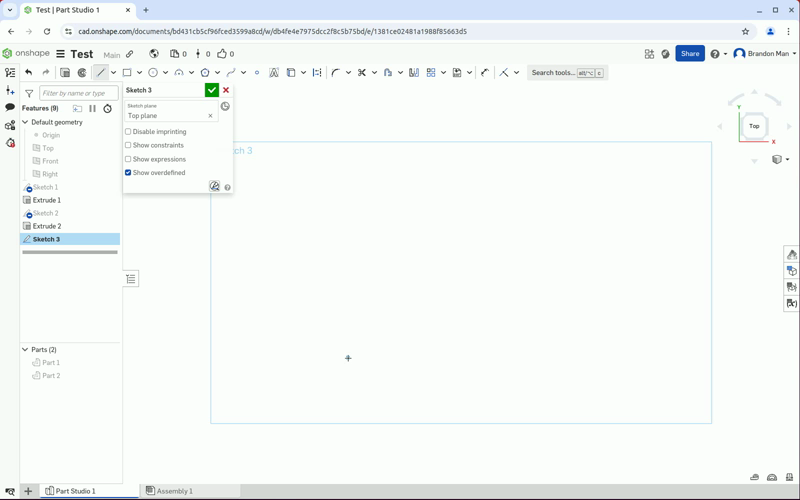
mouse_move(378, 357)
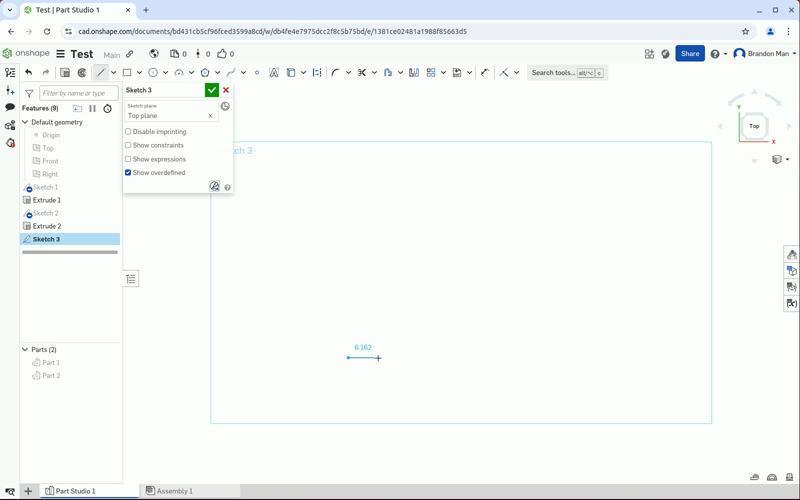
mouse_move(392, 357)
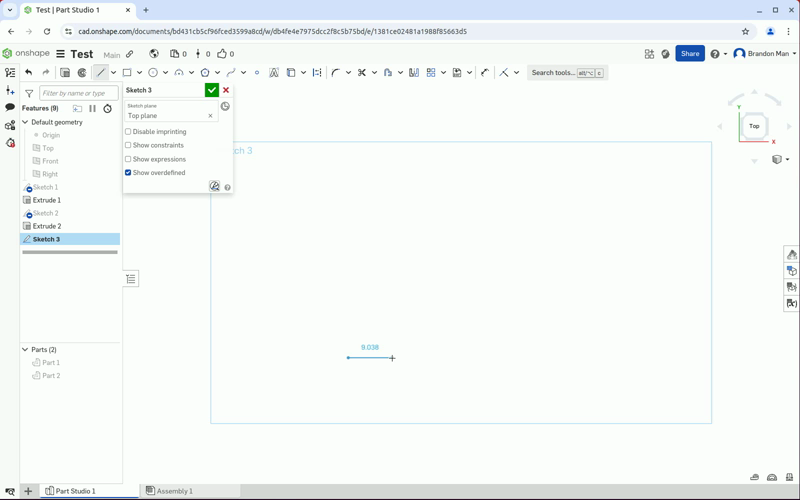
click(392, 357)
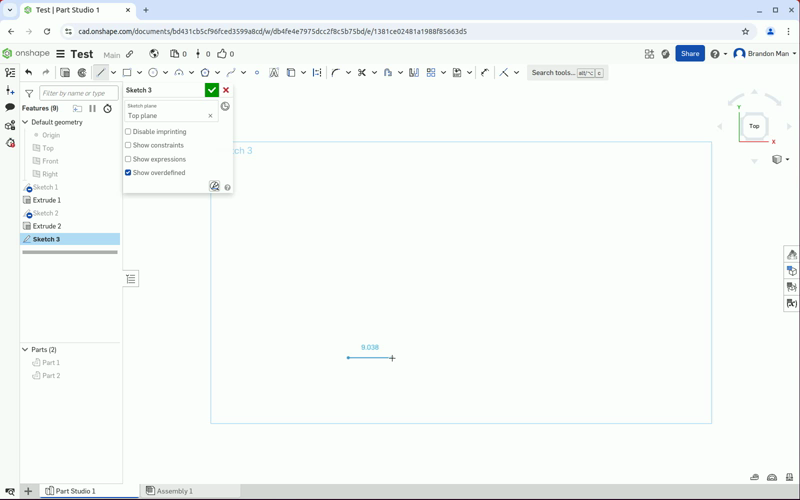
key_up(shift)
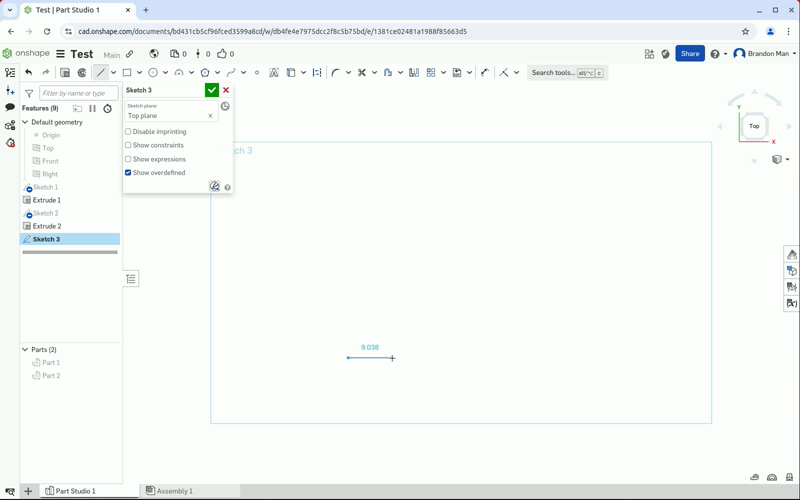
key_down(shift)
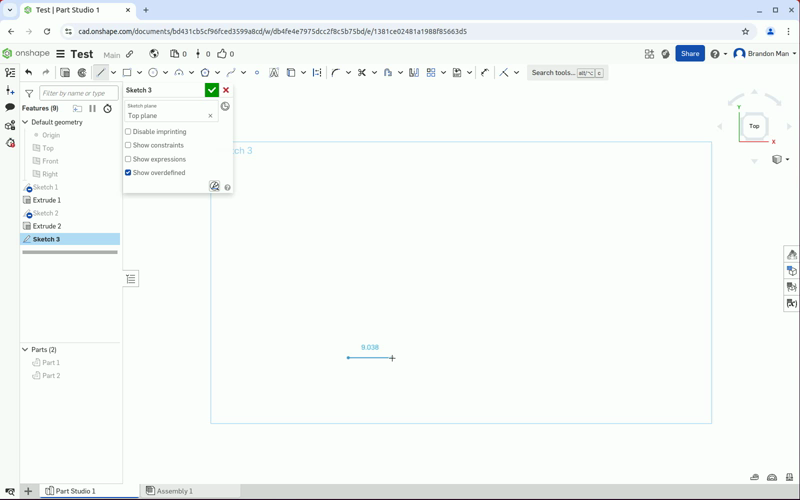
mouse_move(422, 357)
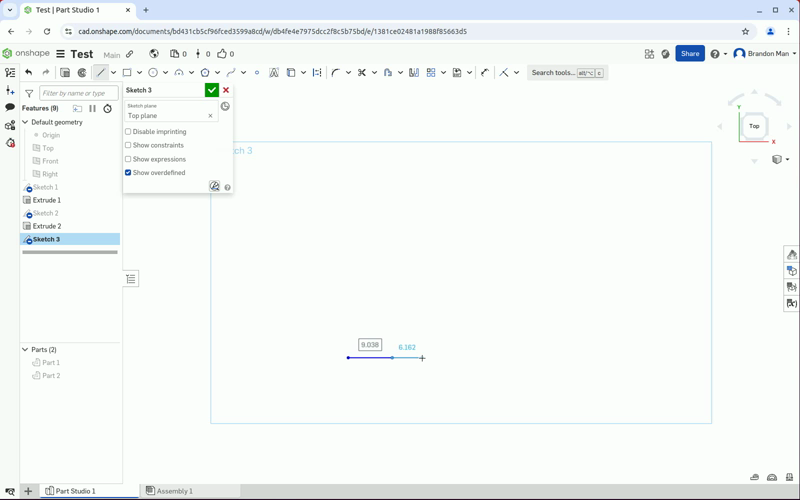
mouse_move(392, 313)
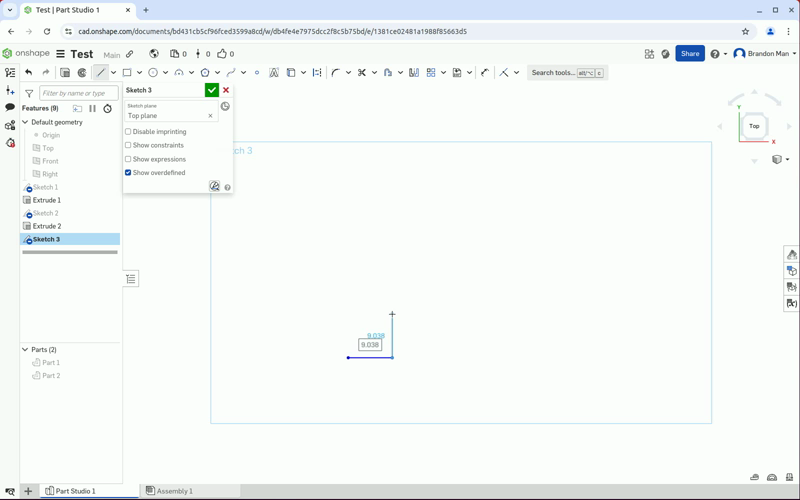
click(392, 313)
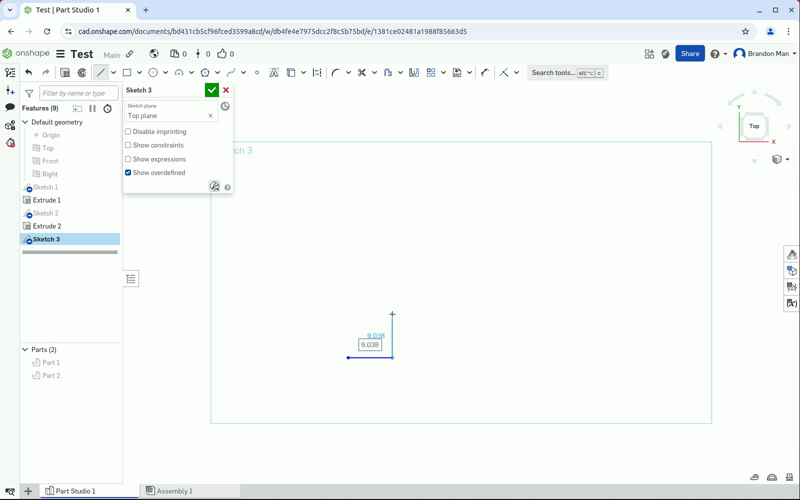
key_up(shift)
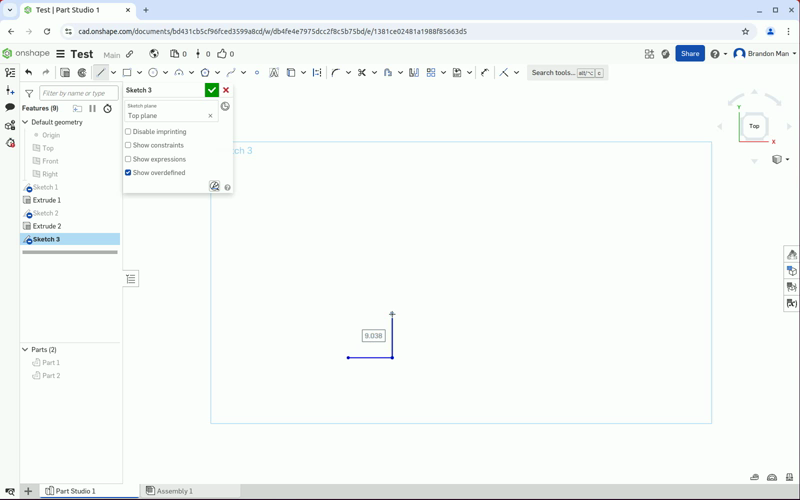
key_down(shift)
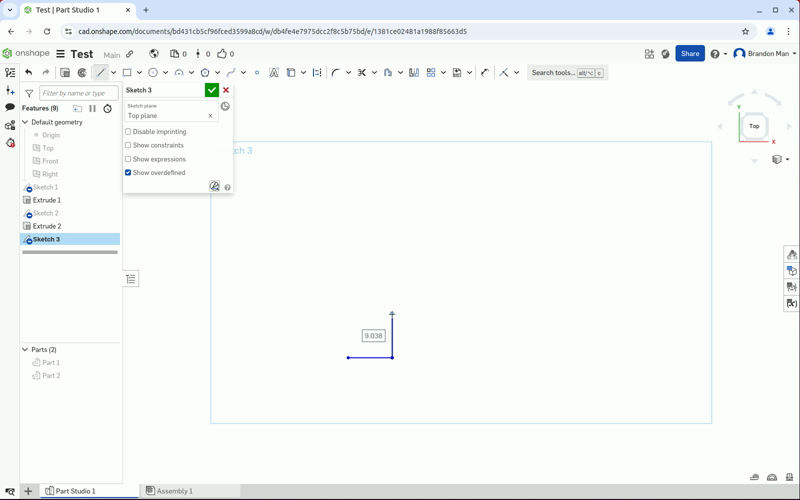
mouse_move(392, 252)
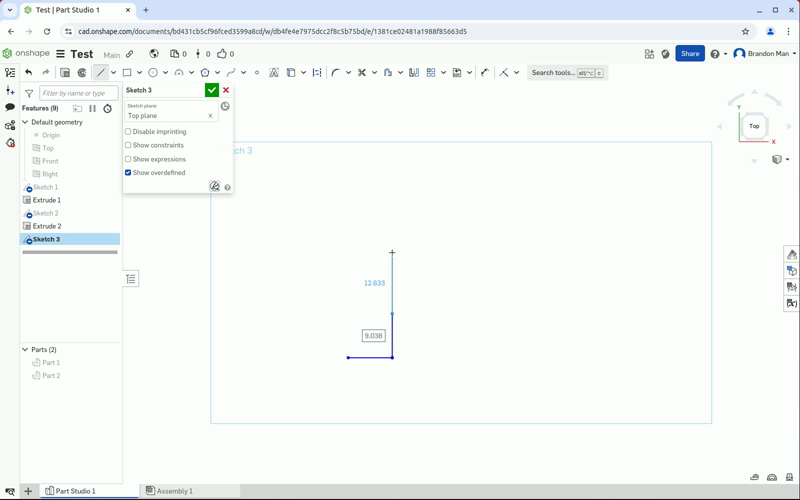
click(392, 252)
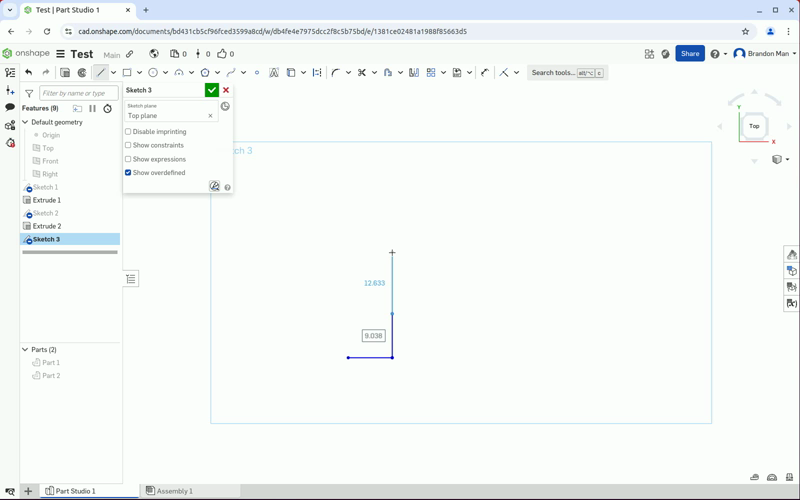
key_up(shift)
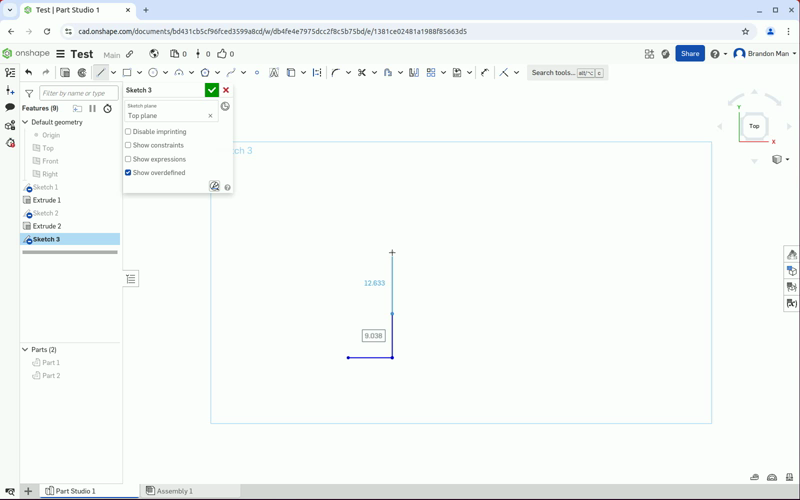
key_down(shift)
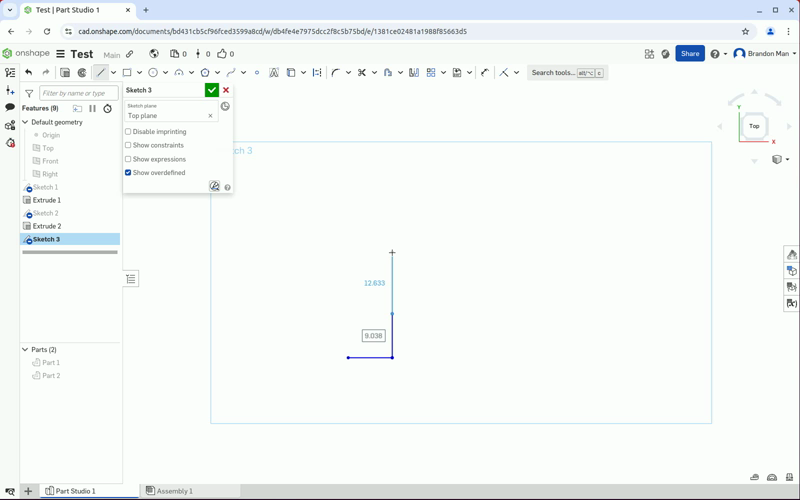
mouse_move(422, 252)
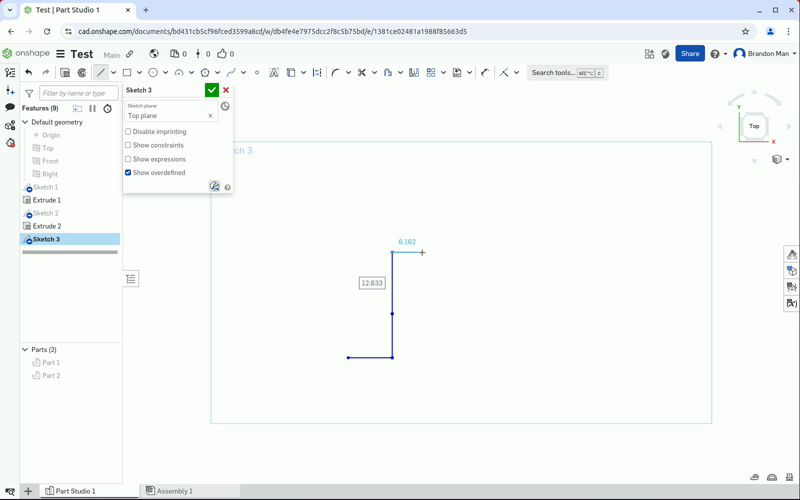
mouse_move(392, 208)
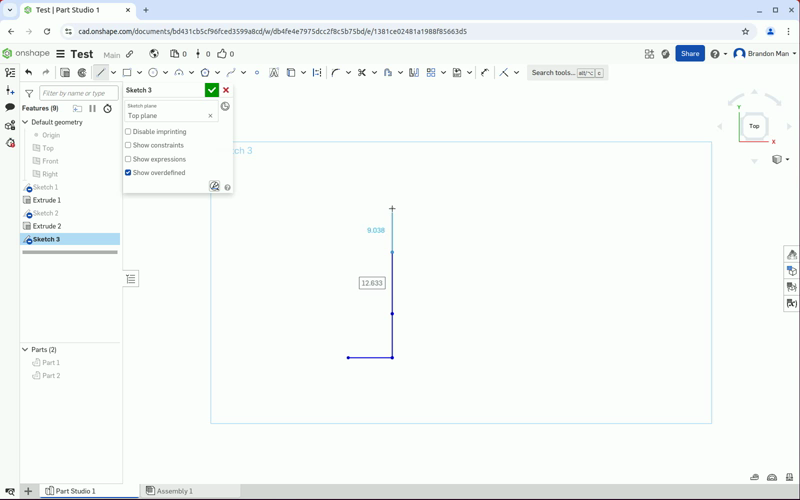
click(392, 208)
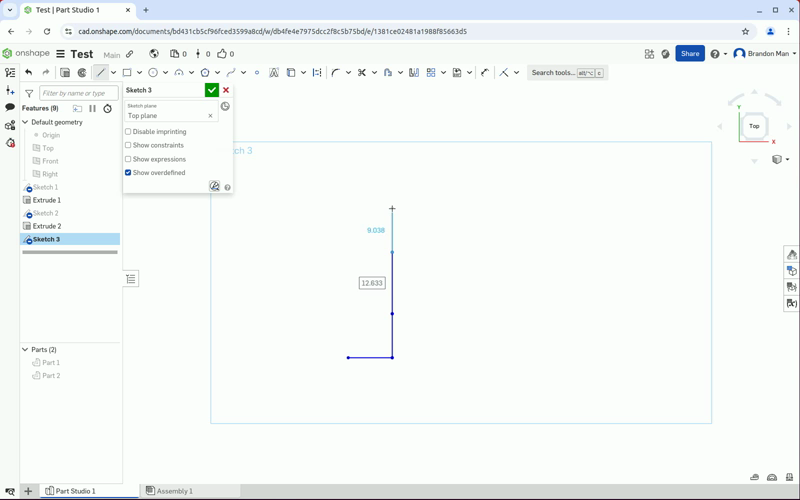
key_up(shift)
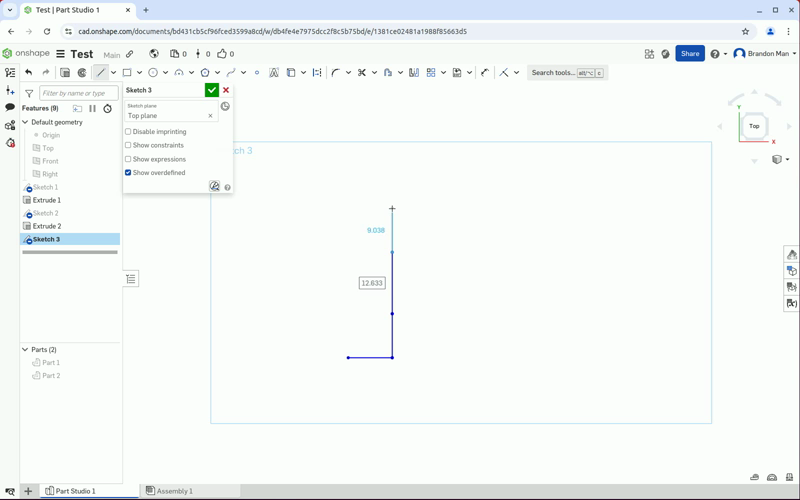
key_down(shift)
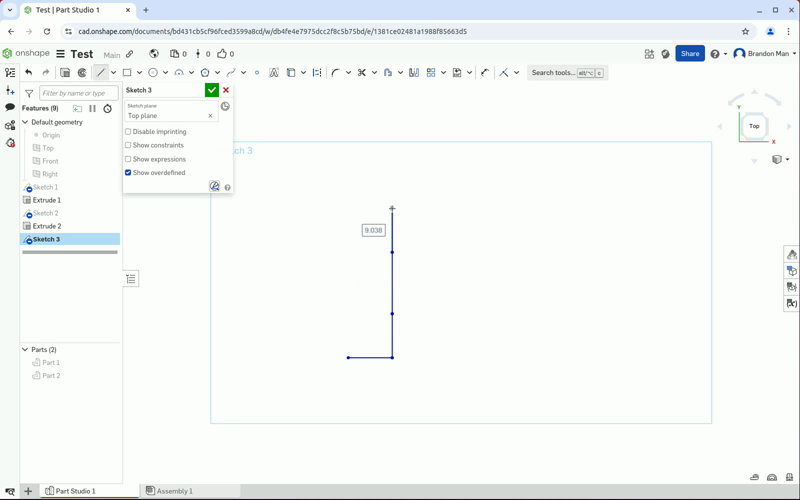
mouse_move(422, 208)
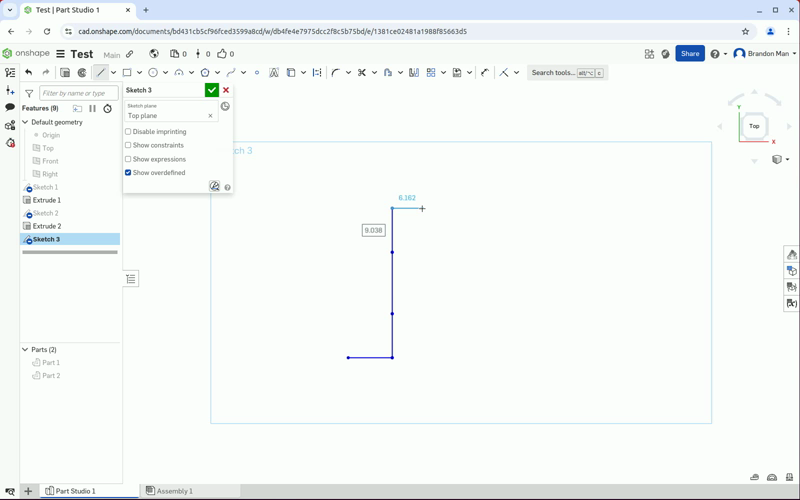
mouse_move(348, 208)
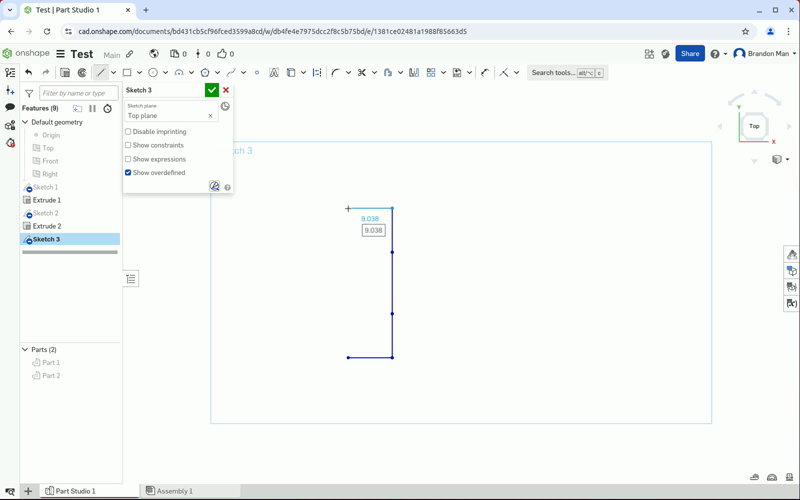
click(348, 208)
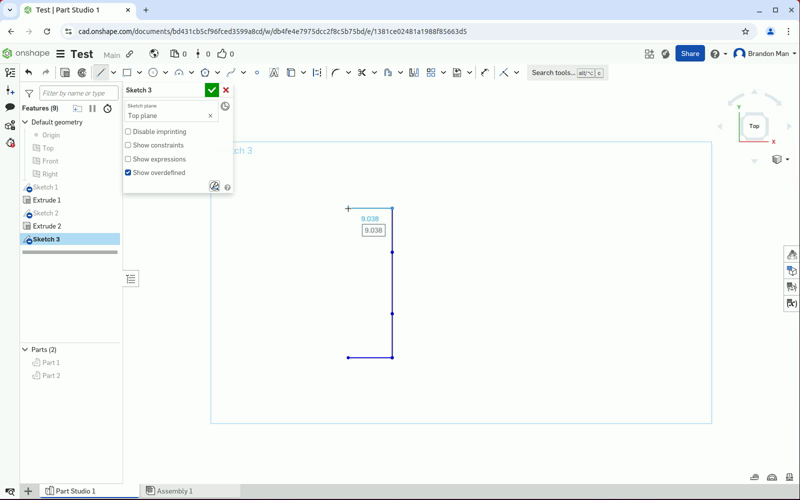
key_up(shift)
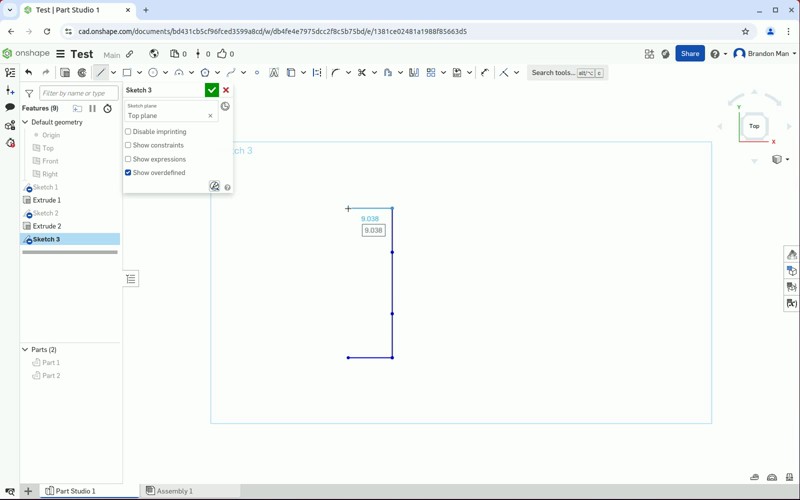
key_down(shift)
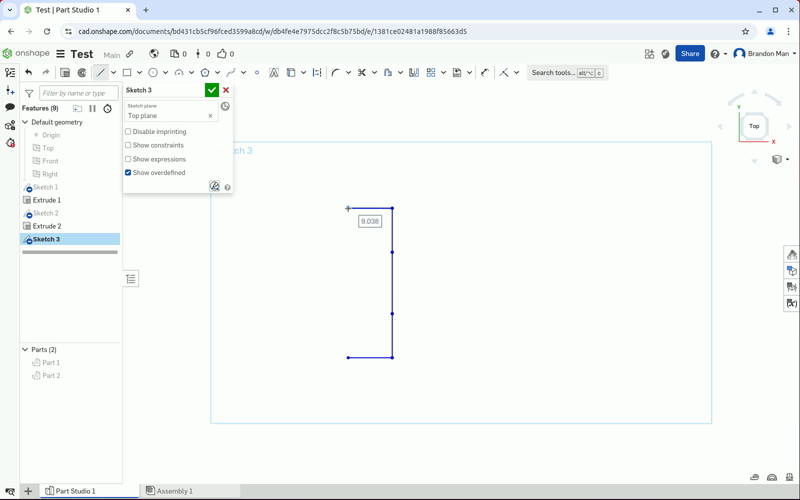
mouse_move(348, 357)
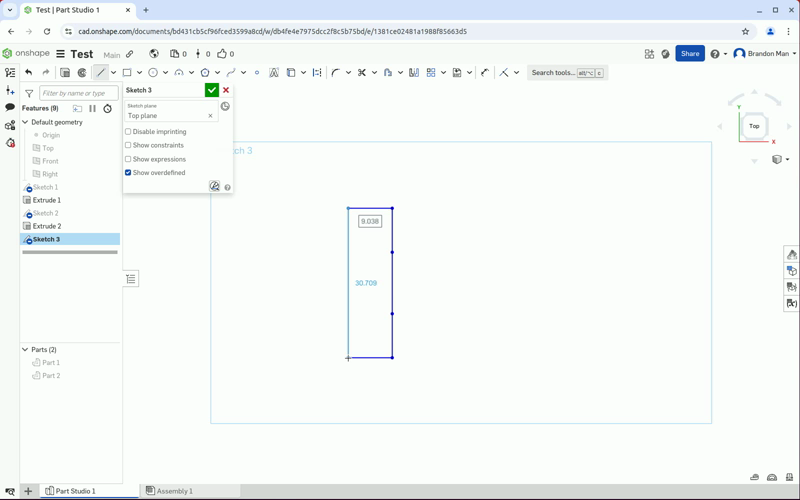
key_up(shift)
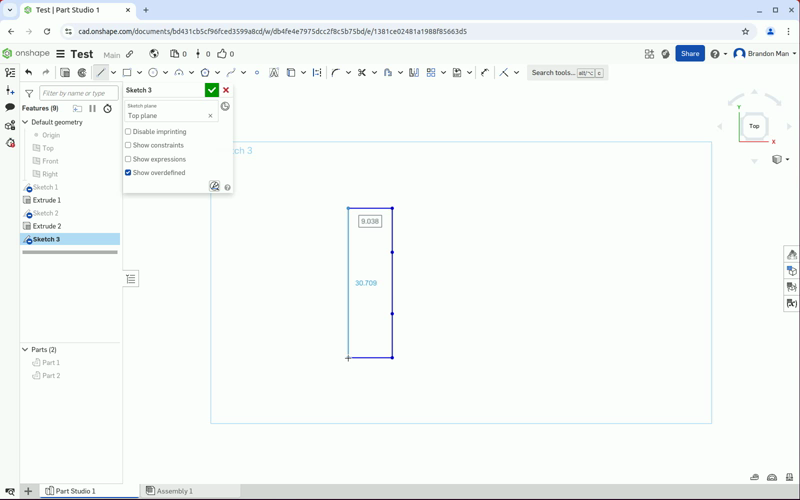
click(348, 357)
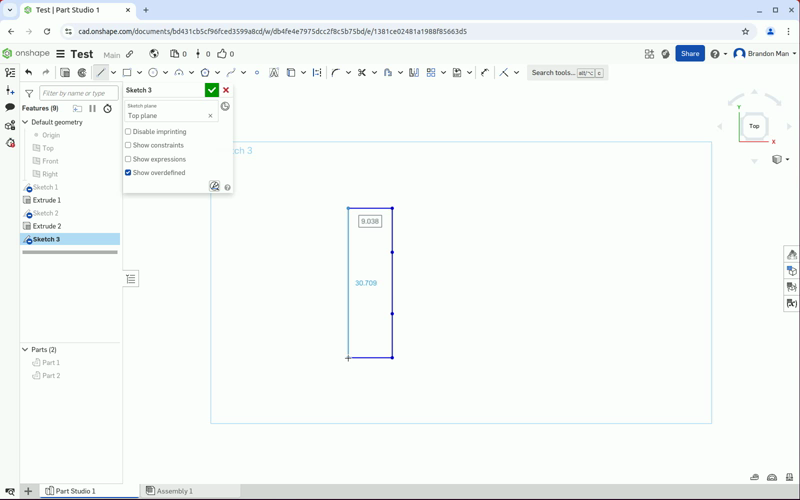
key(esc)
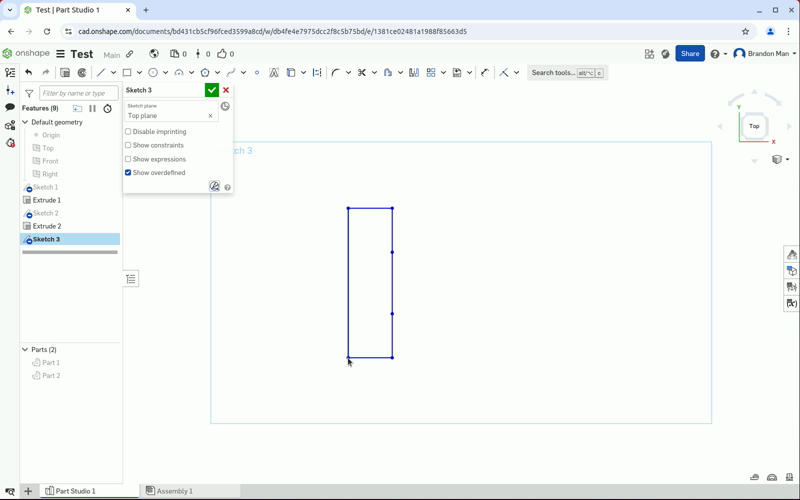
mouse_move(366, 322)
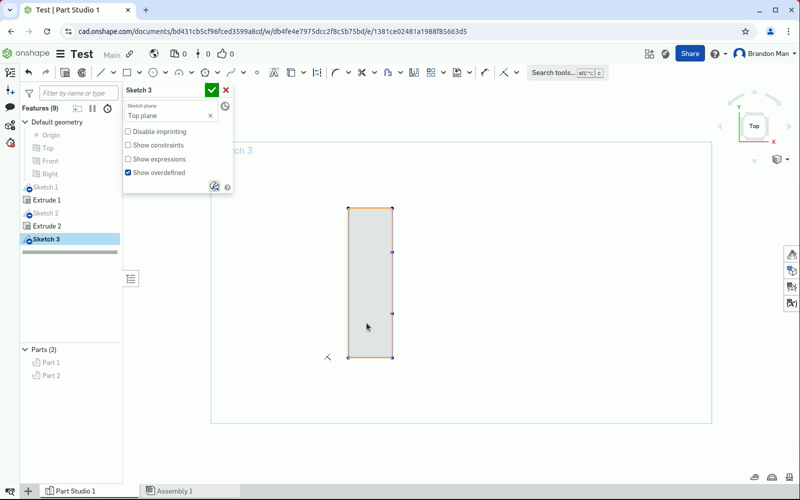
click(366, 322)
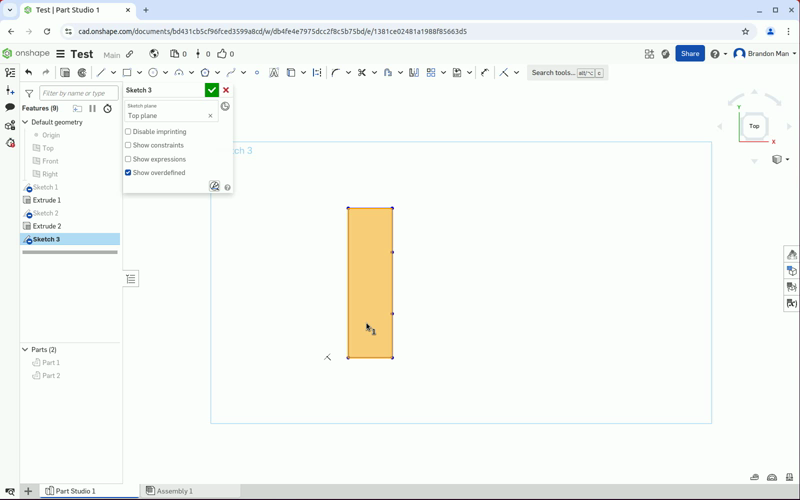
mouse_move(73, 352)
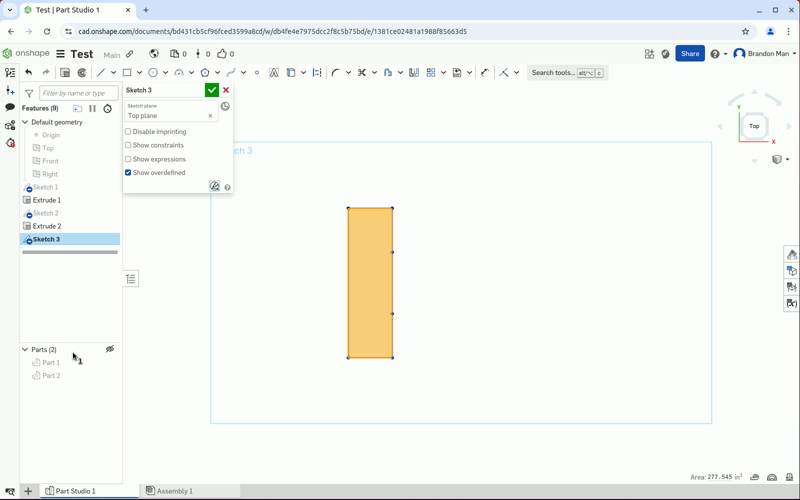
key(shift+y)
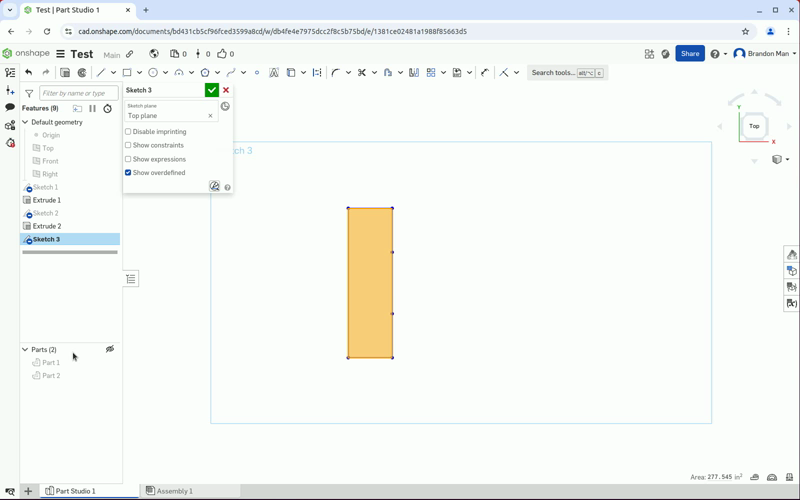
key(shift+e)
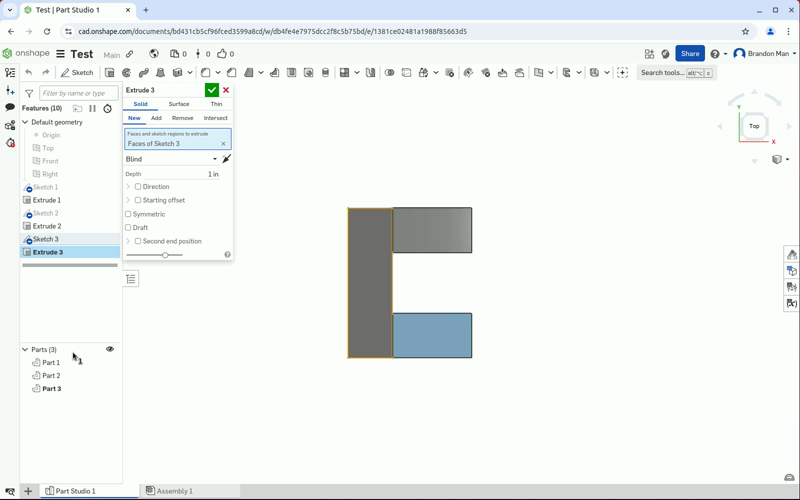
mouse_move(143, 106)
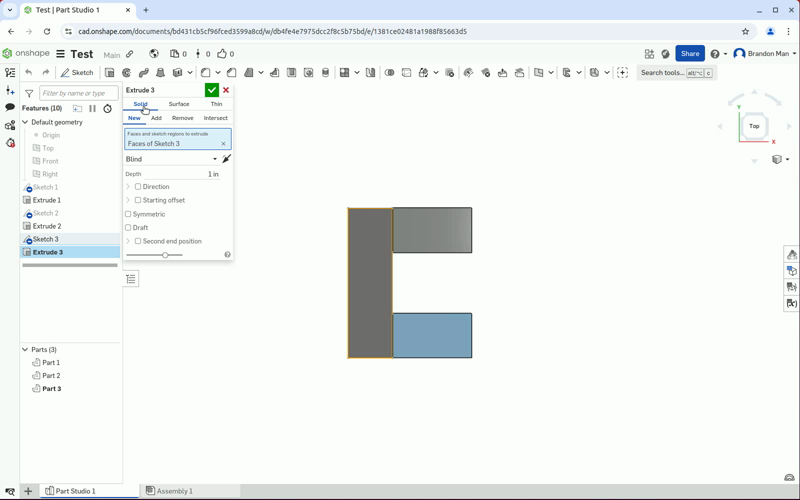
click(143, 106)
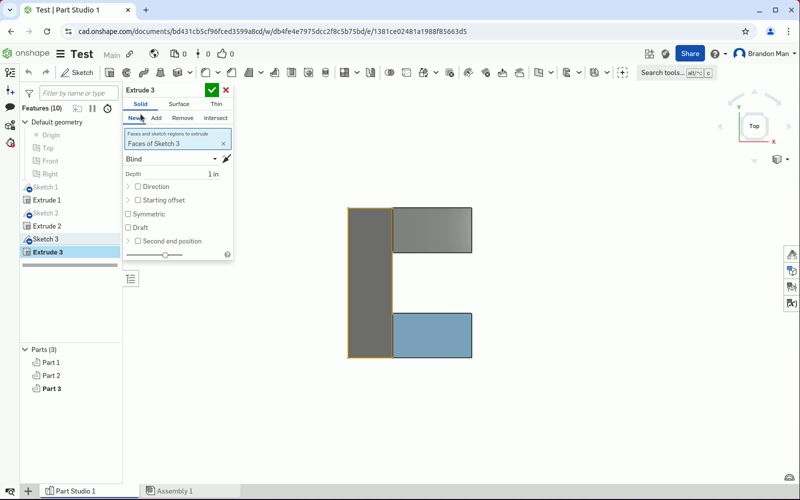
mouse_move(137, 120)
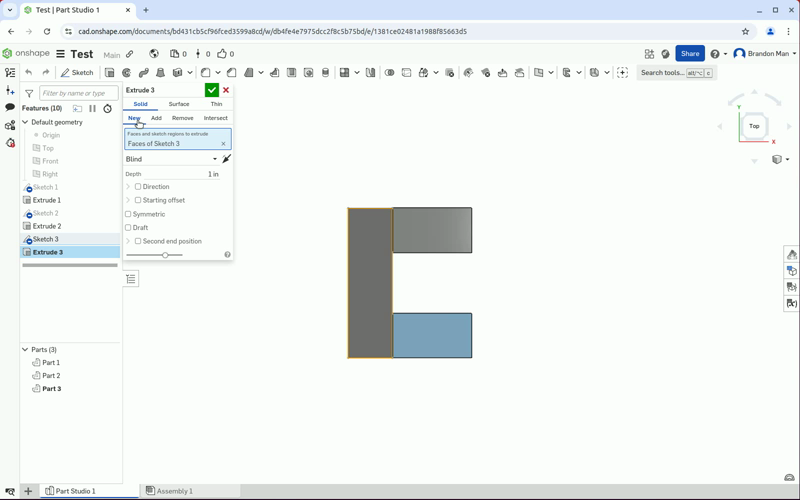
click(137, 120)
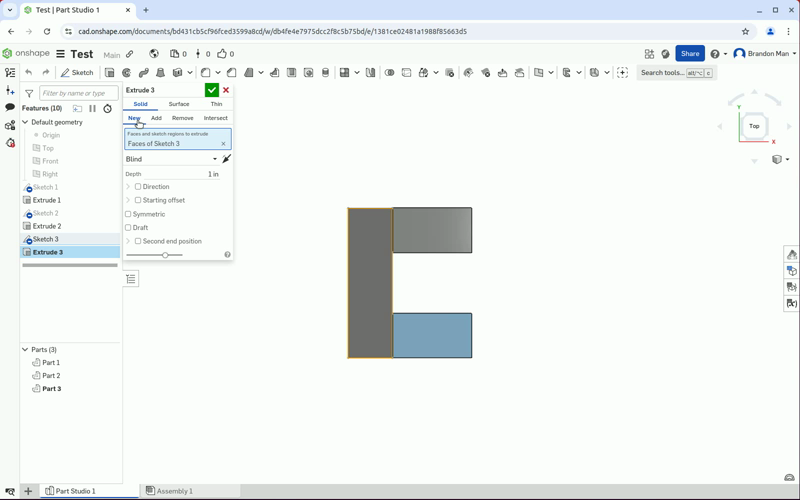
key(tab, 4)
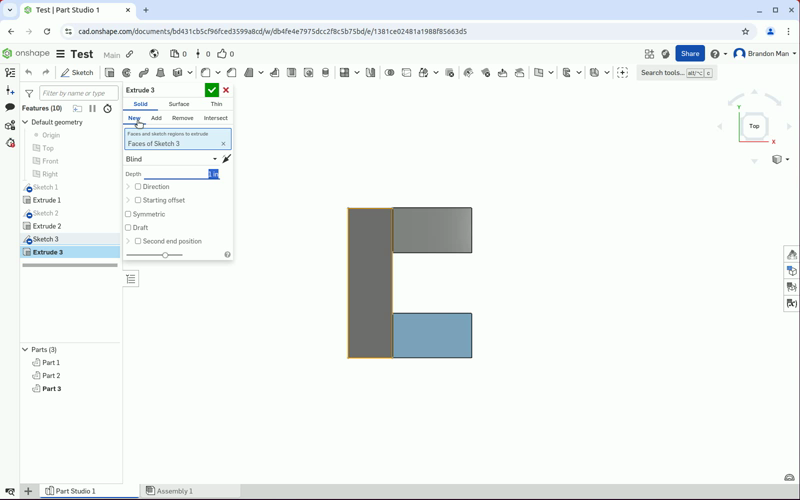
text(5.536)
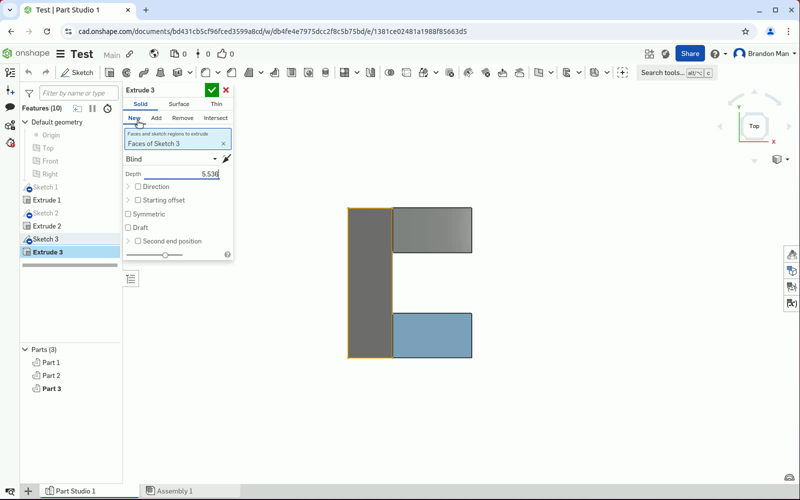
key(enter)
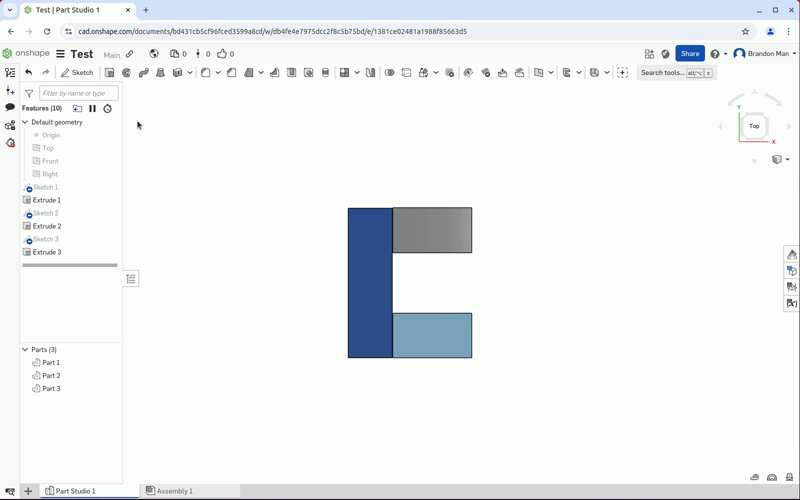
key(shift+h)
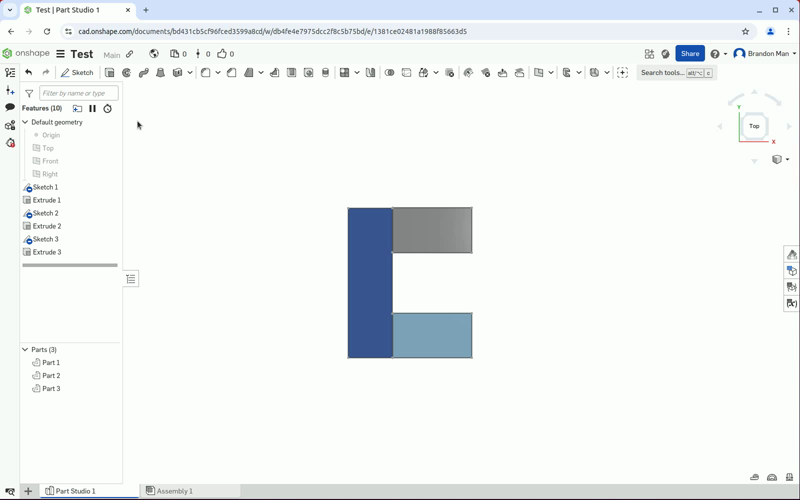
key(shift+h)
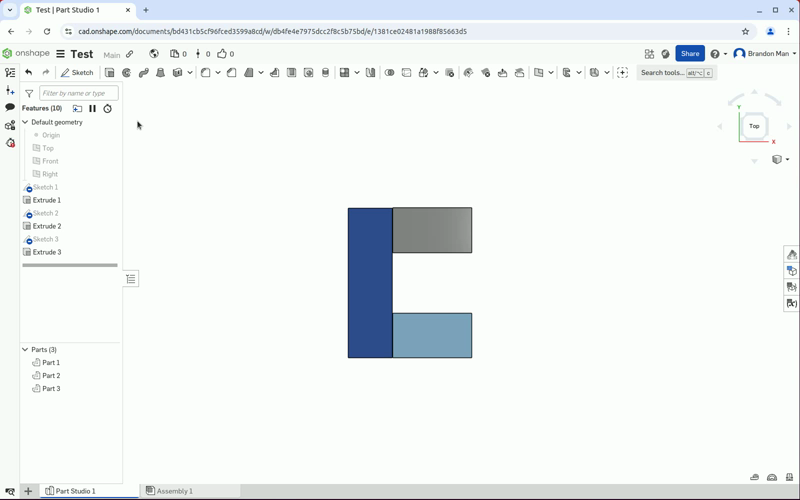
mouse_move(73, 189)
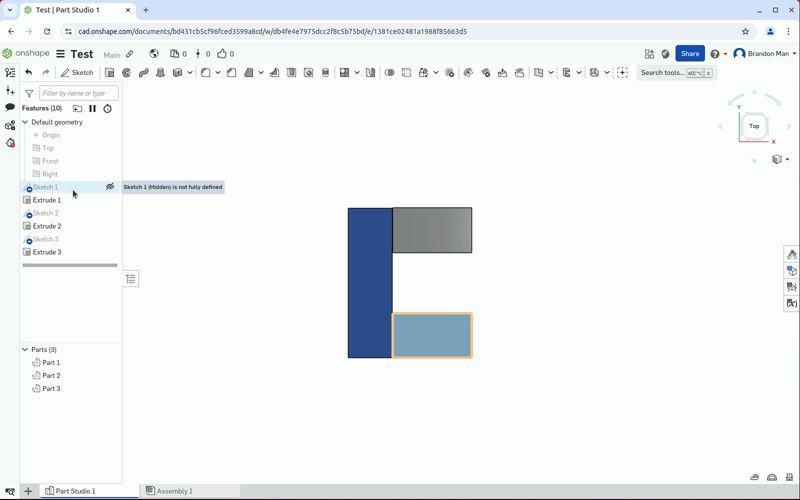
click(73, 189)
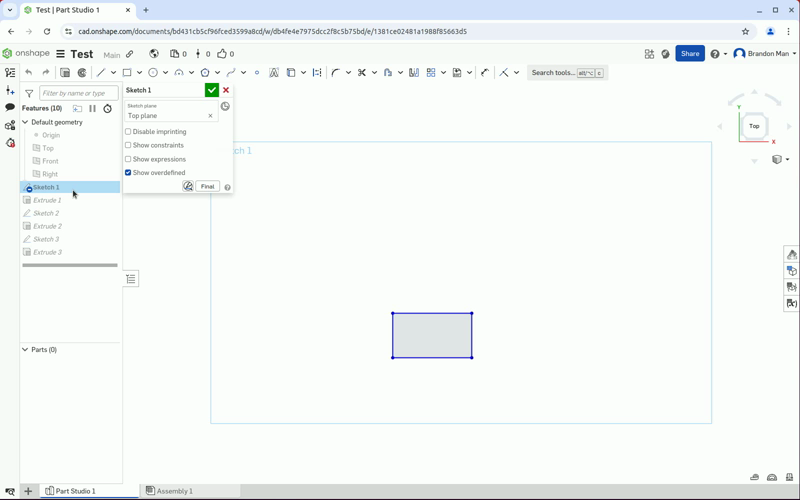
mouse_move(229, 92)
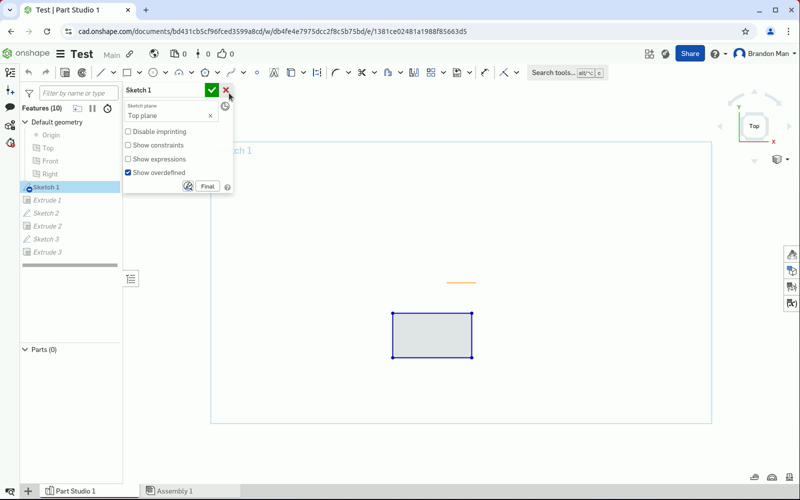
click(229, 92)
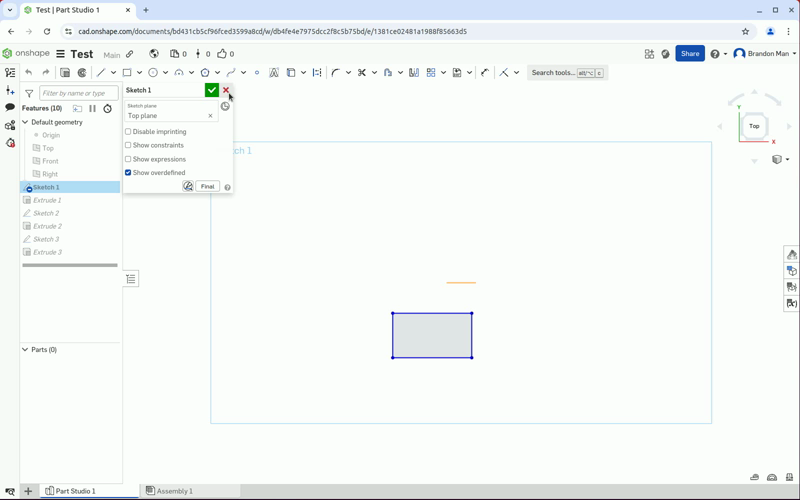
key(shift+s)
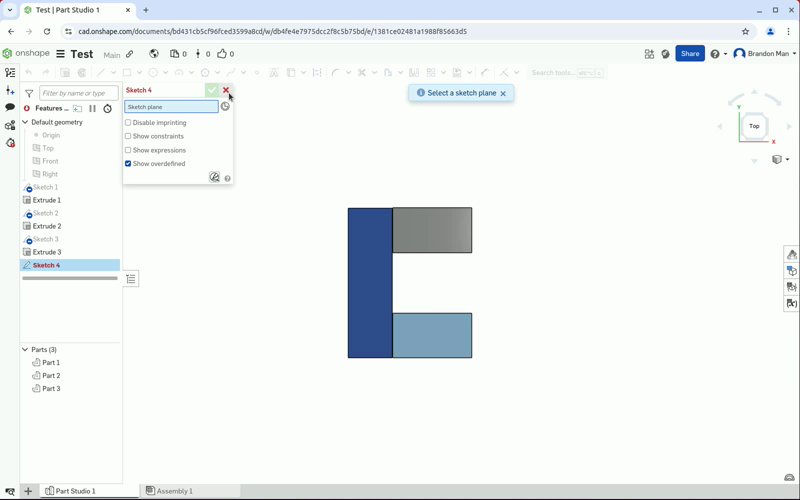
mouse_move(73, 150)
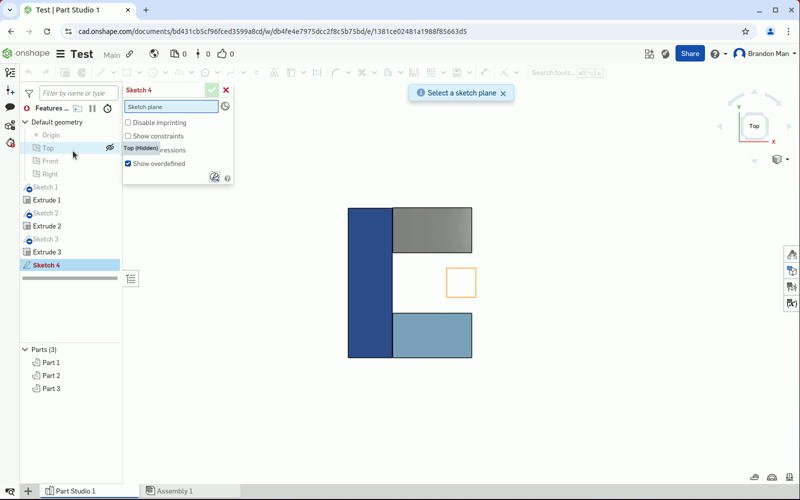
click(73, 150)
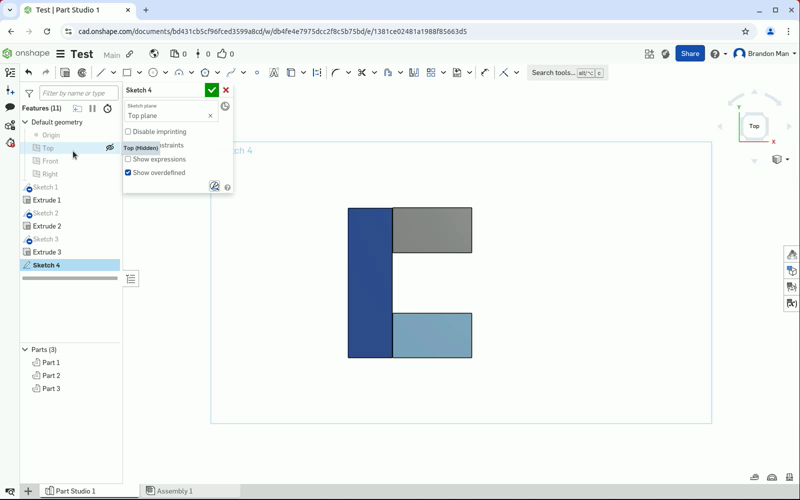
mouse_move(73, 352)
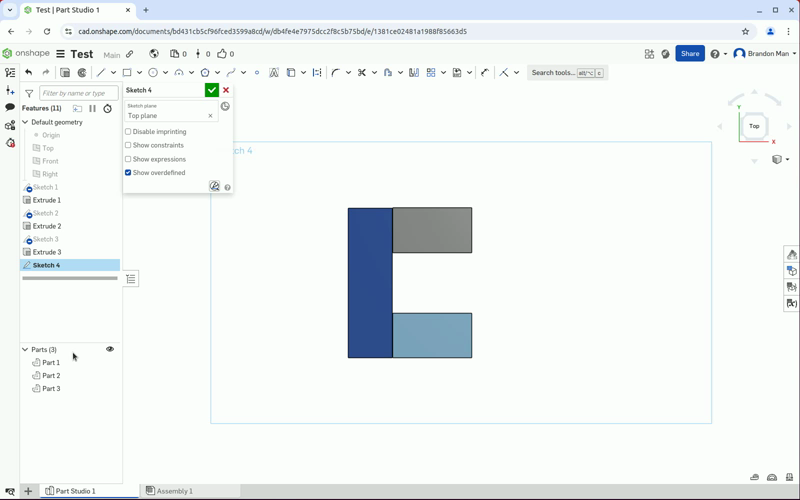
key(y)
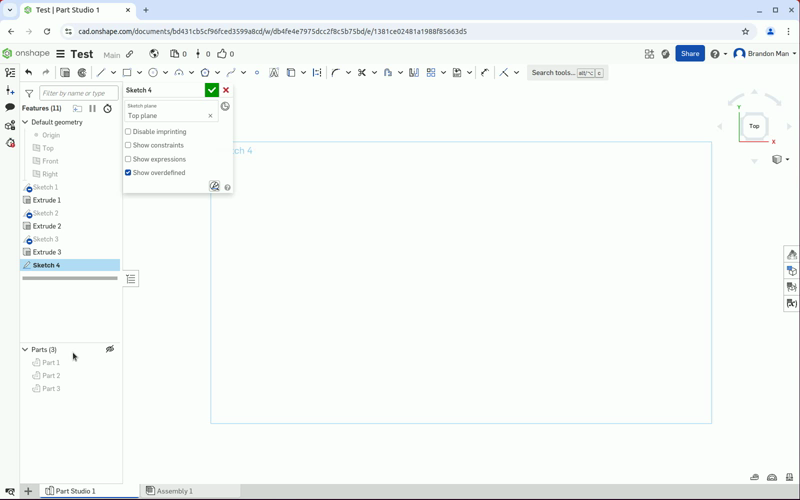
key(l)
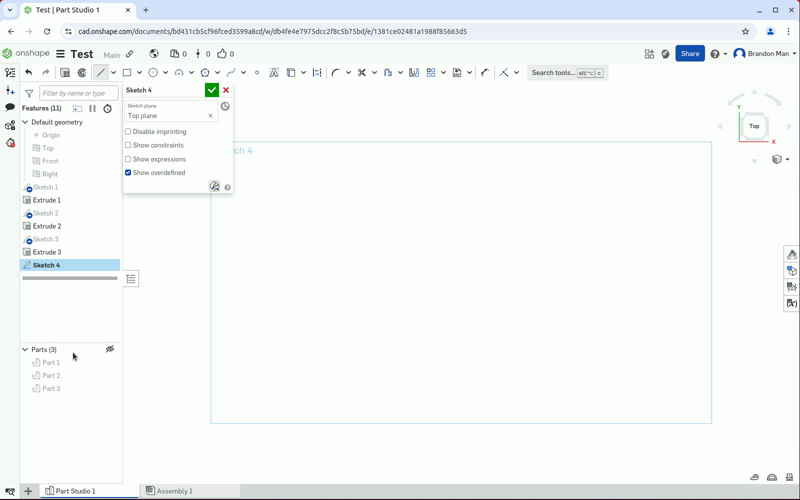
key_down(shift)
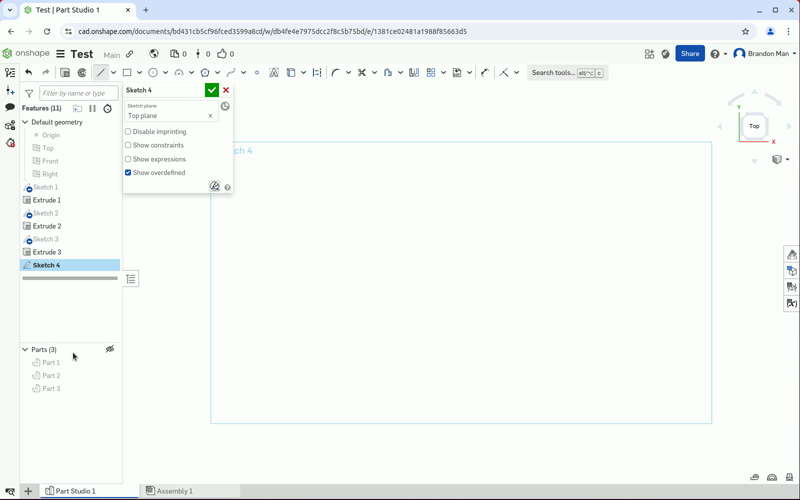
mouse_move(471, 357)
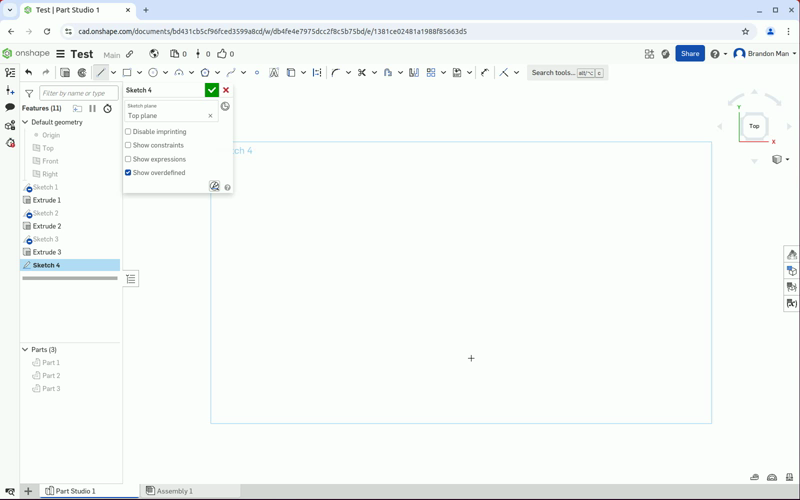
click(471, 357)
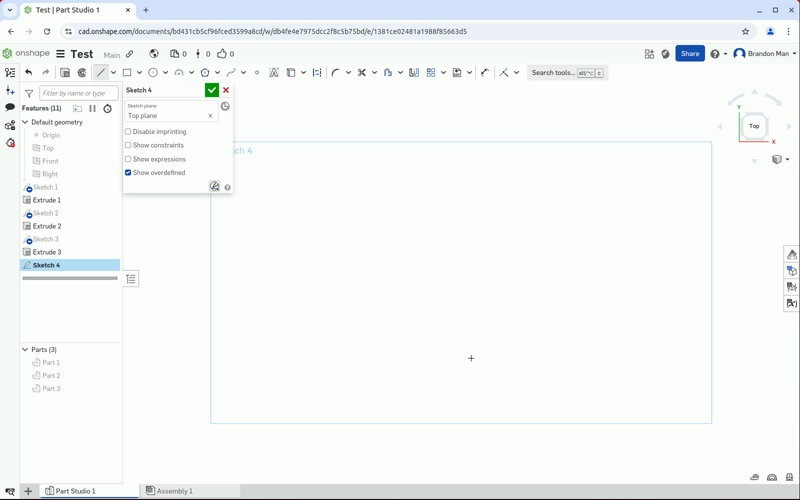
key_up(shift)
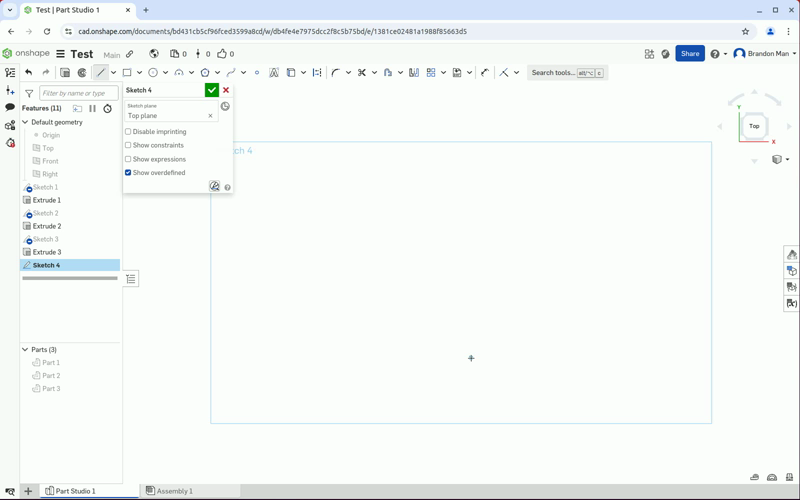
key_down(shift)
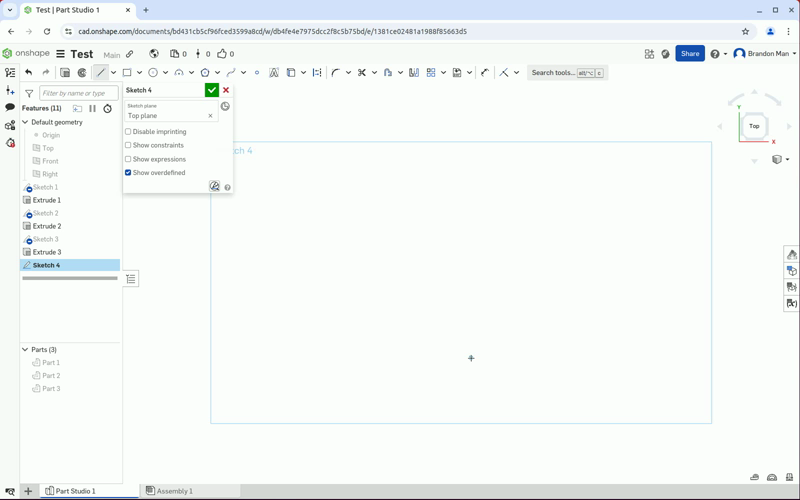
mouse_move(501, 357)
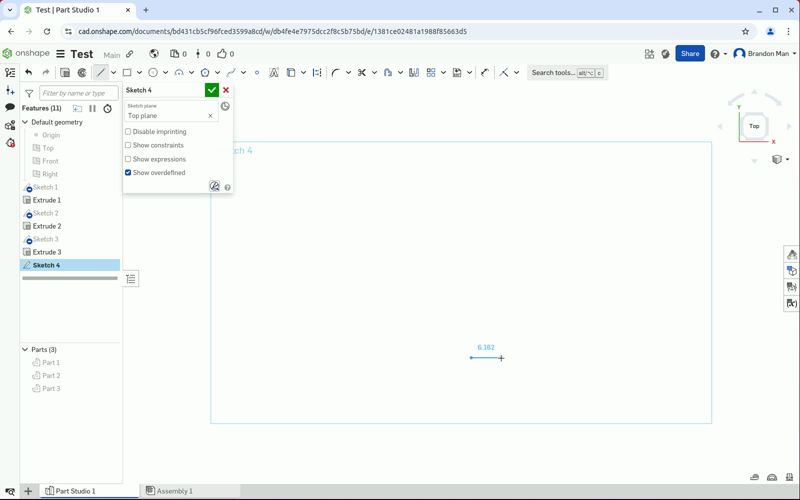
mouse_move(489, 357)
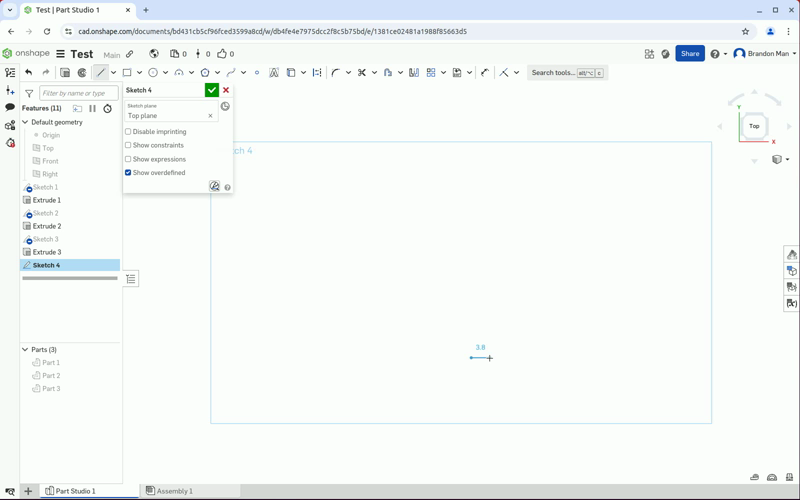
click(489, 357)
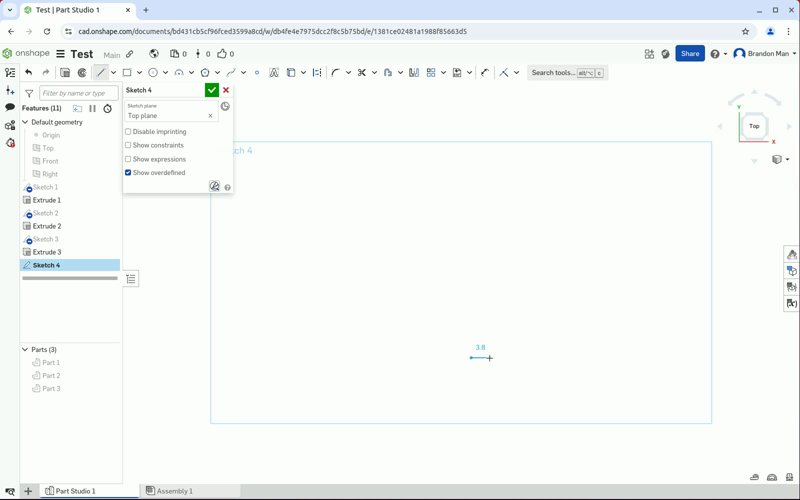
key_up(shift)
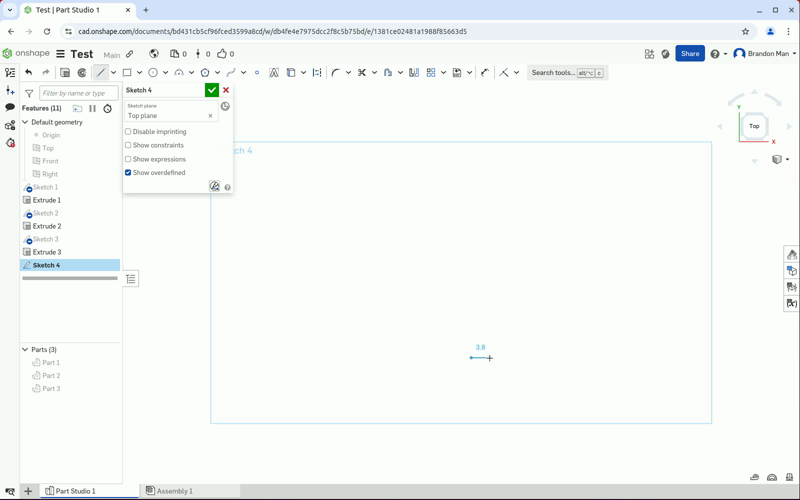
key_down(shift)
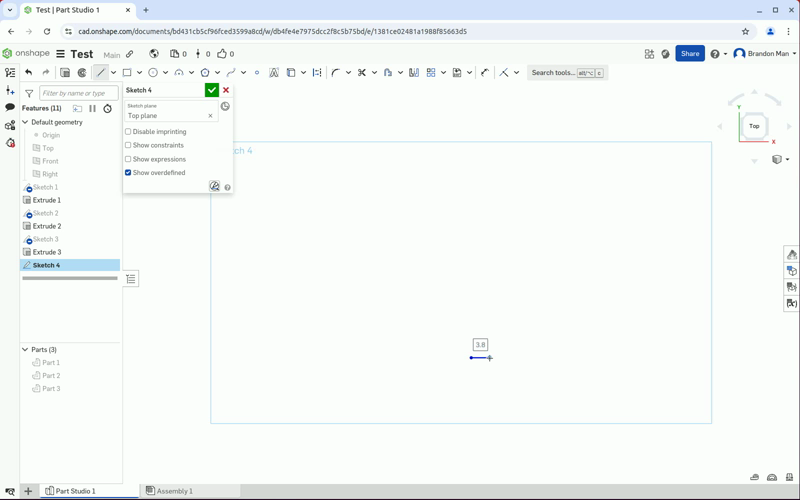
mouse_move(519, 357)
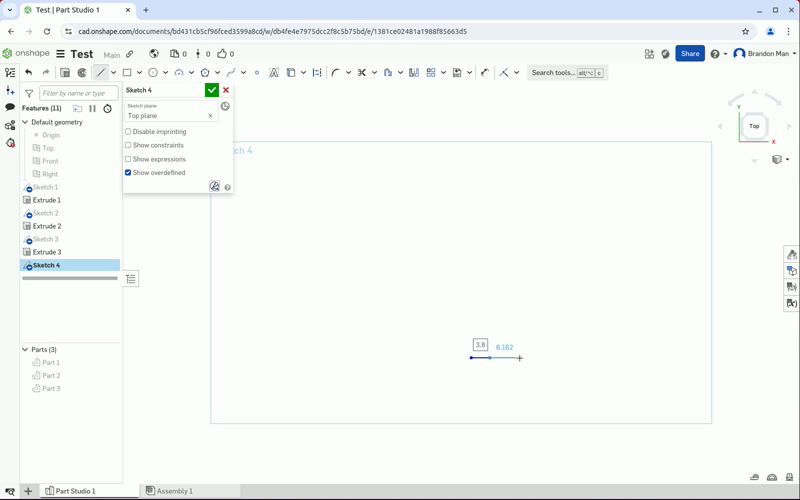
mouse_move(489, 312)
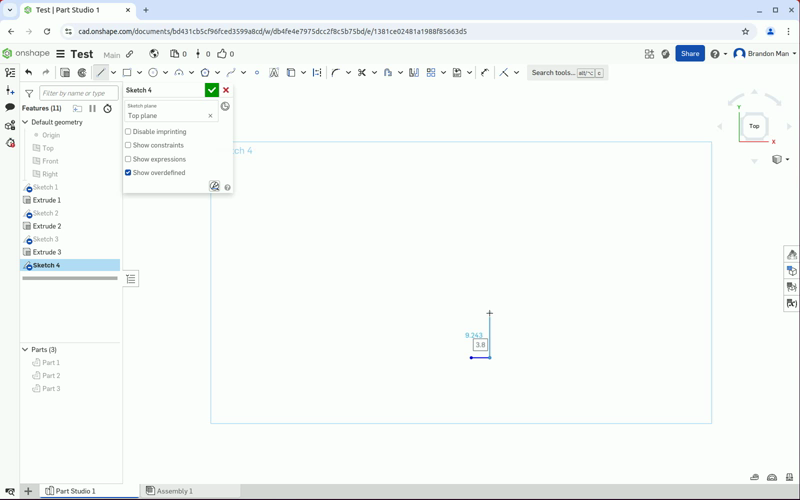
click(489, 312)
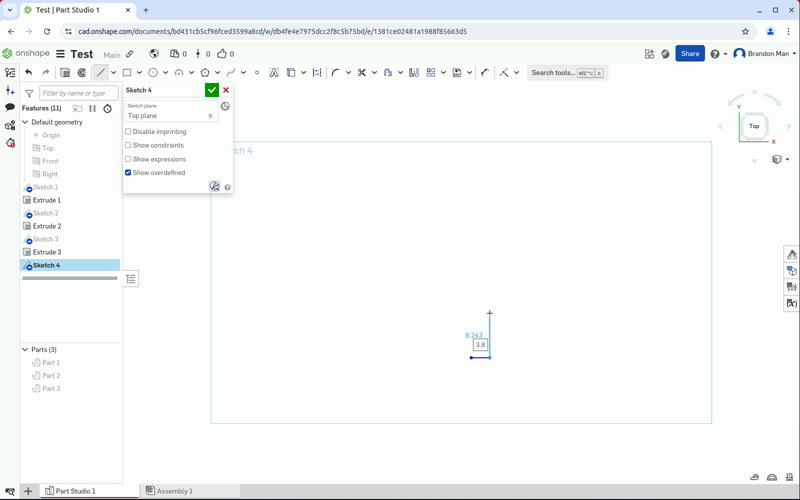
key_up(shift)
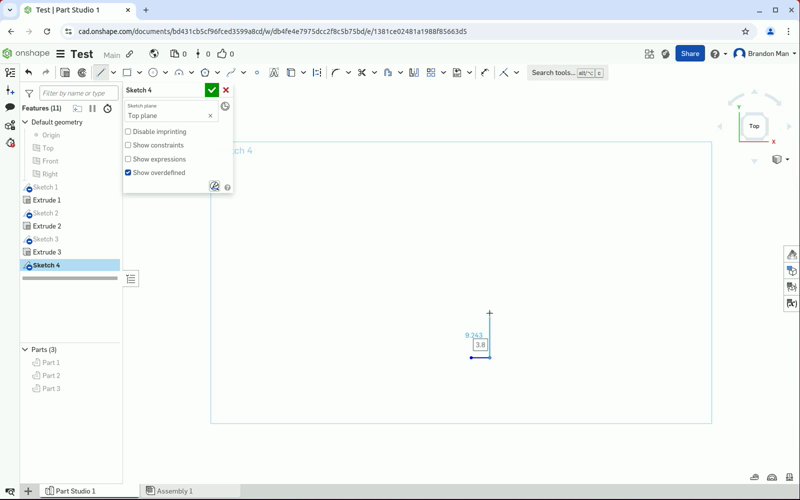
key_down(shift)
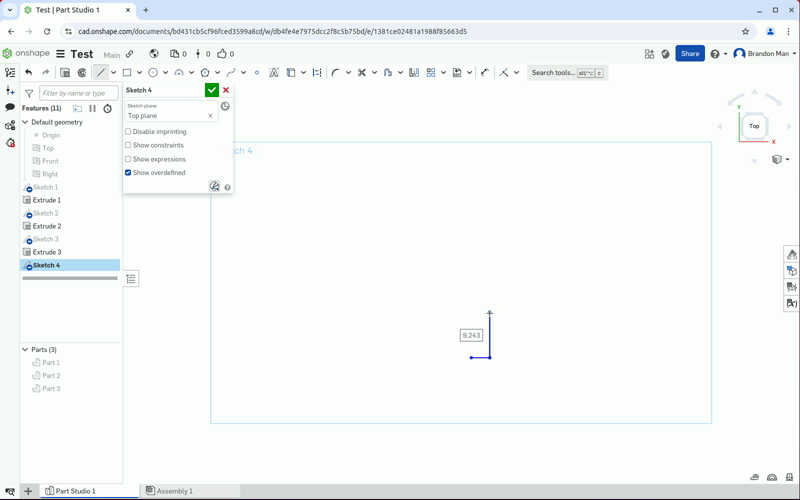
mouse_move(519, 312)
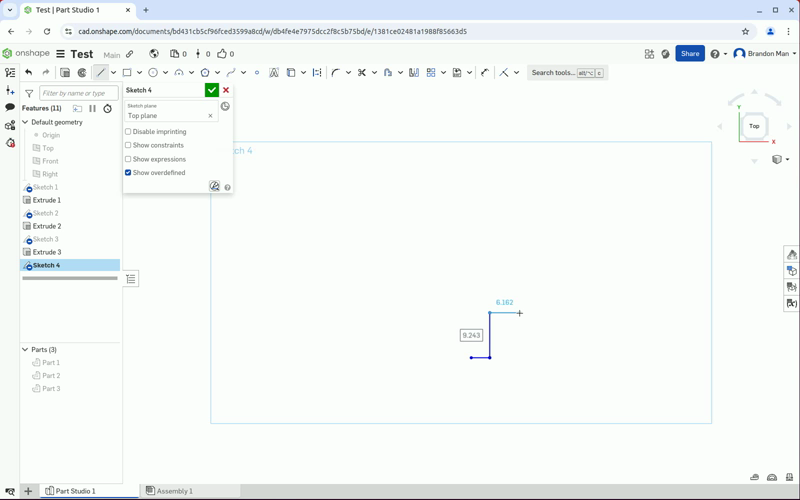
mouse_move(471, 312)
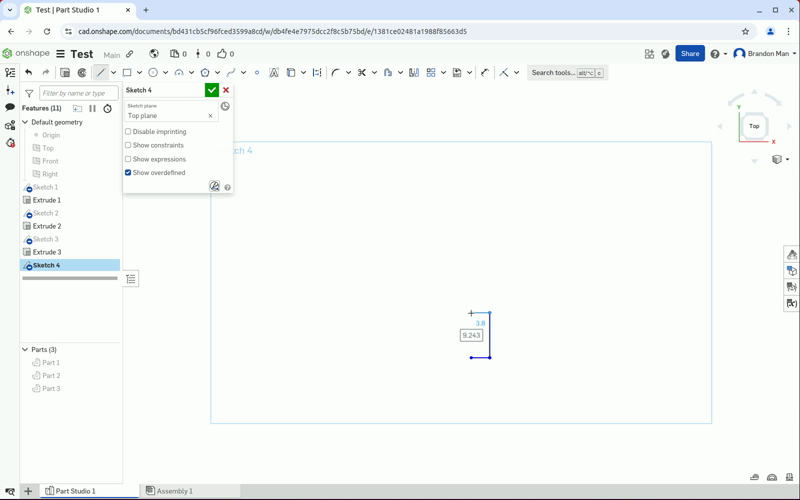
click(471, 312)
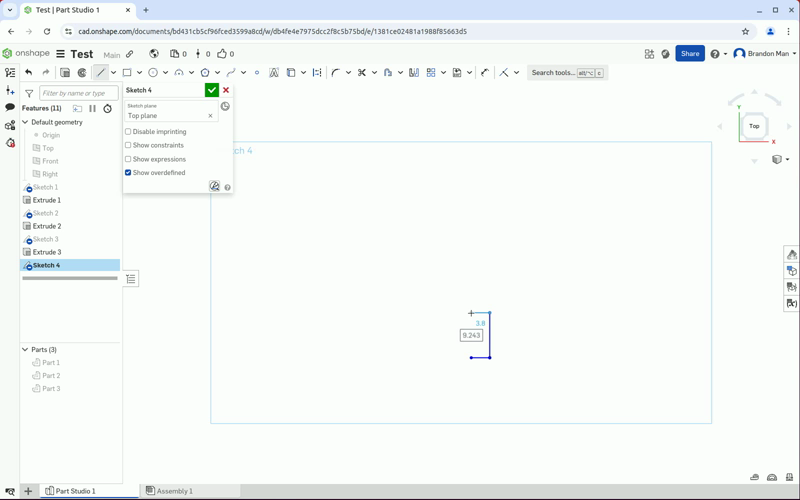
key_up(shift)
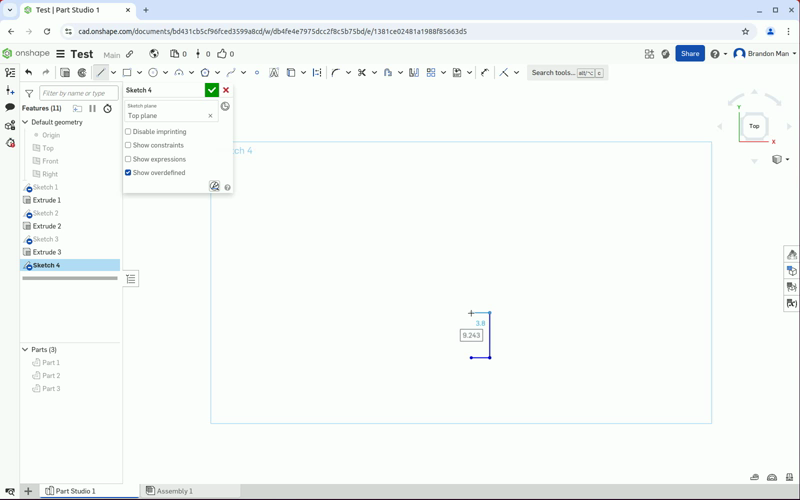
mouse_move(501, 312)
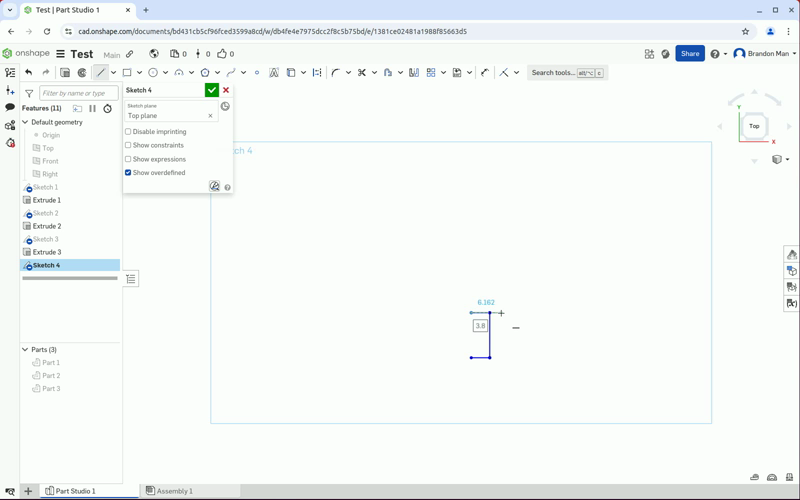
key_down(shift)
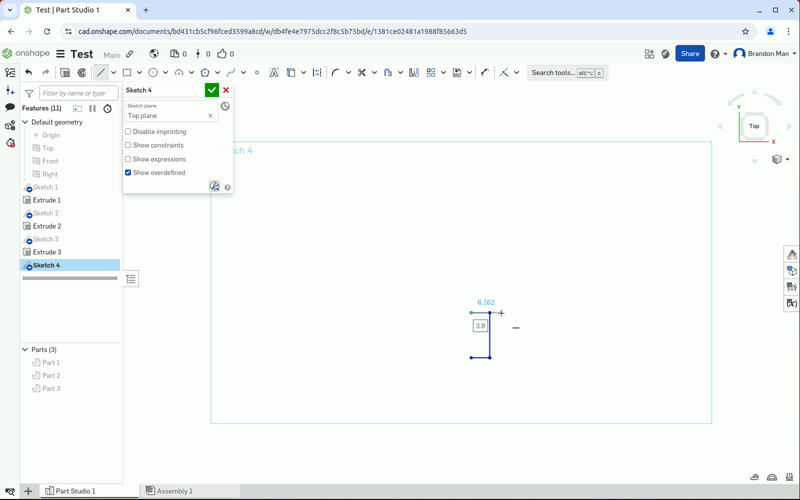
mouse_move(471, 357)
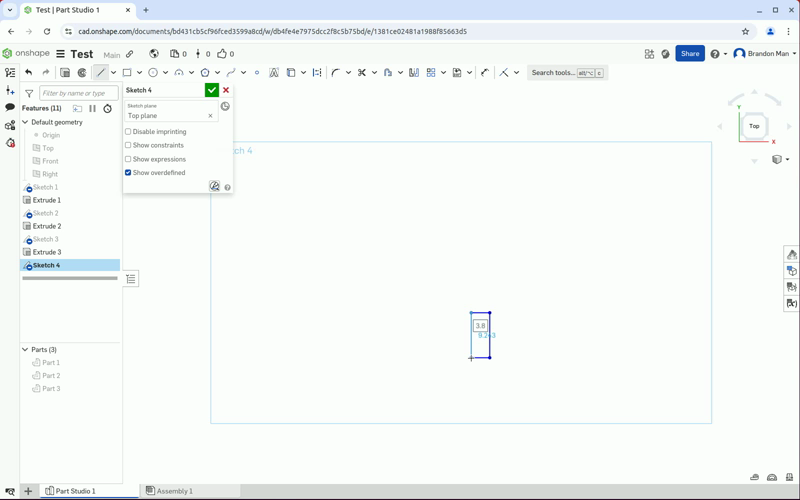
key_up(shift)
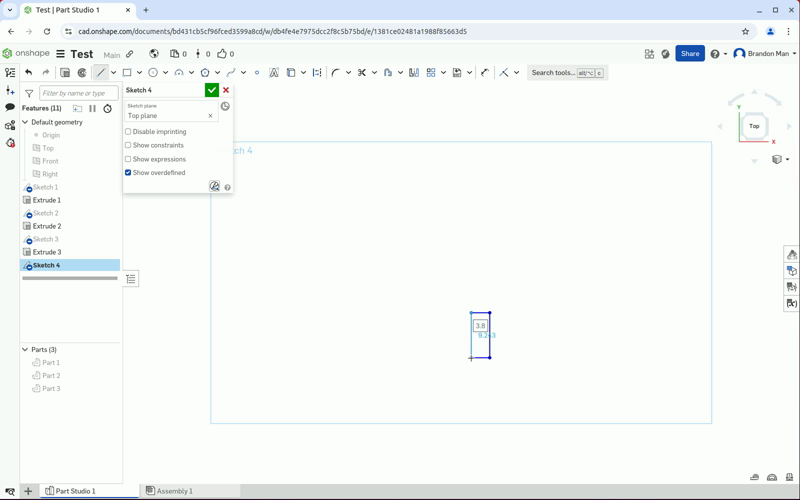
click(471, 357)
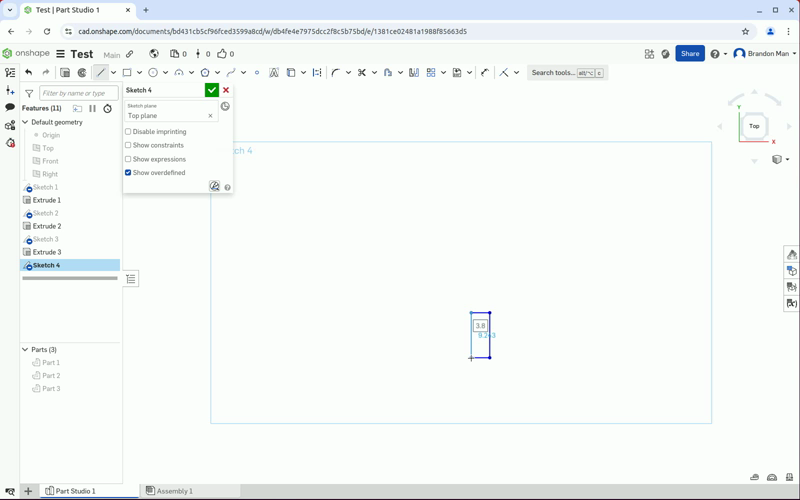
key(esc)
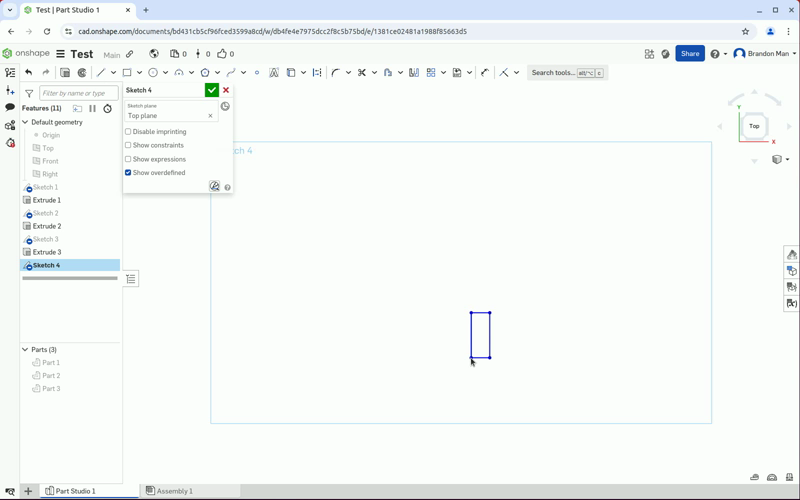
mouse_move(480, 352)
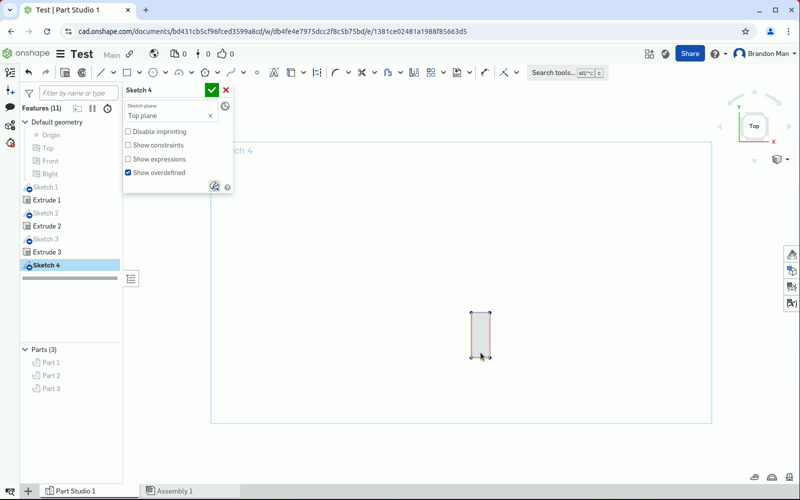
scroll(6)
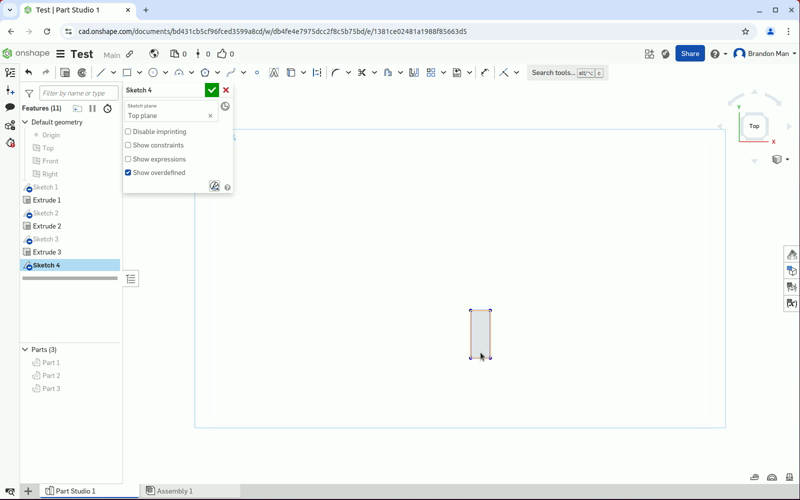
scroll(6)
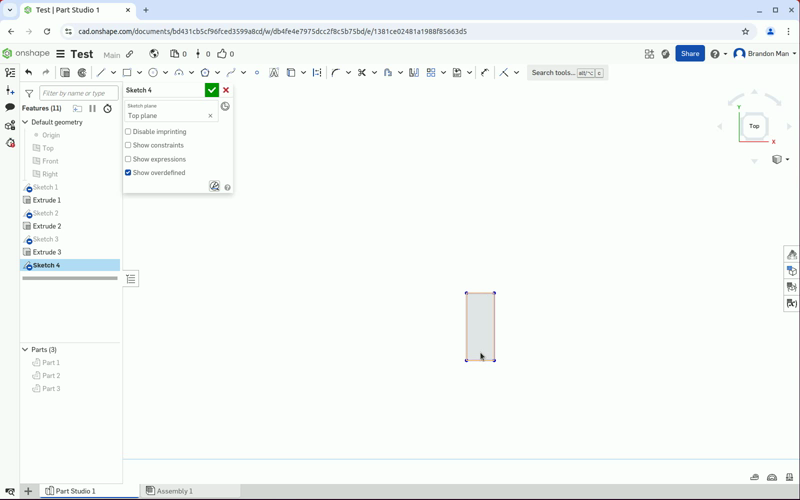
scroll(6)
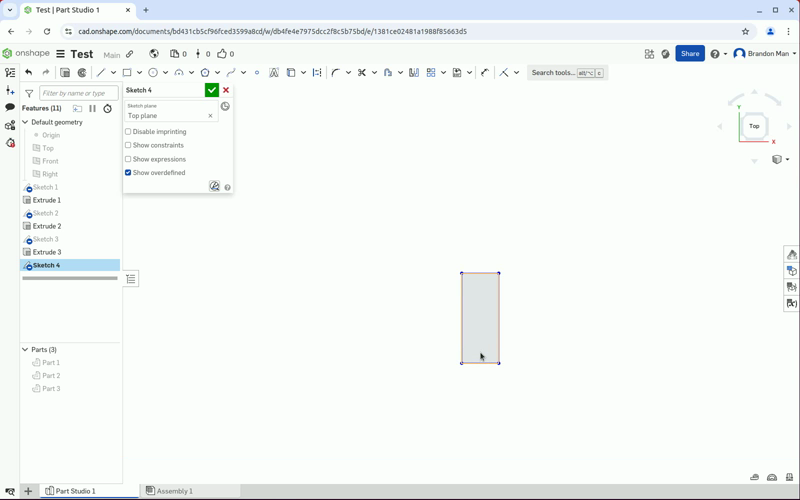
scroll(6)
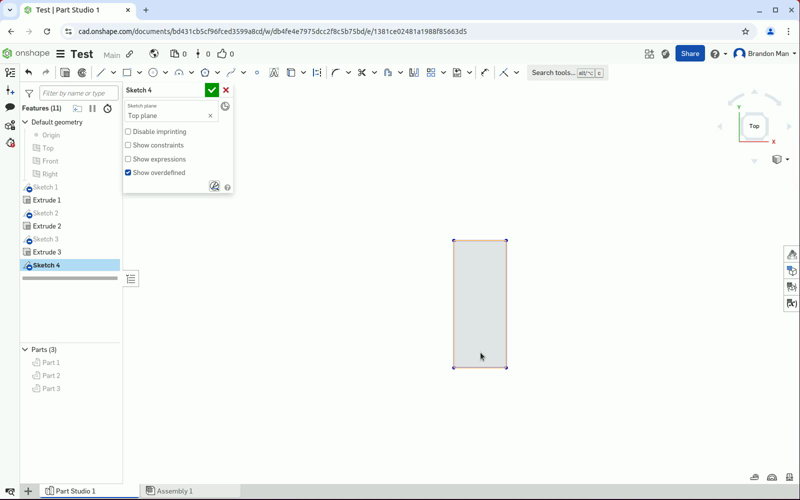
scroll(6)
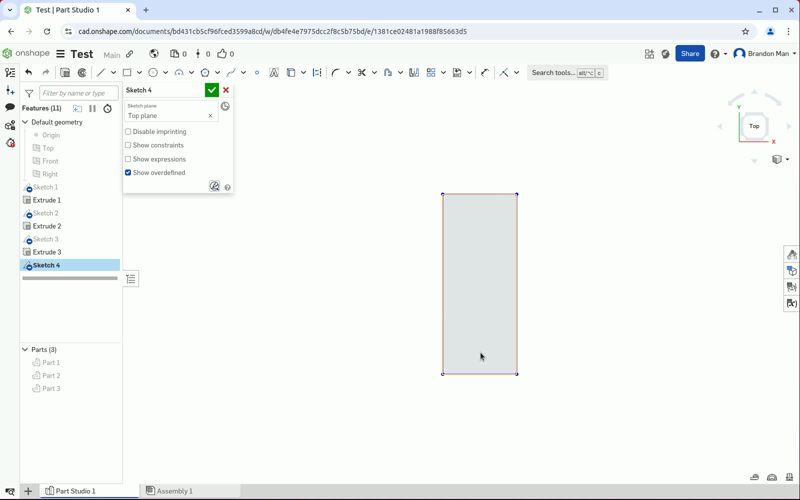
scroll(6)
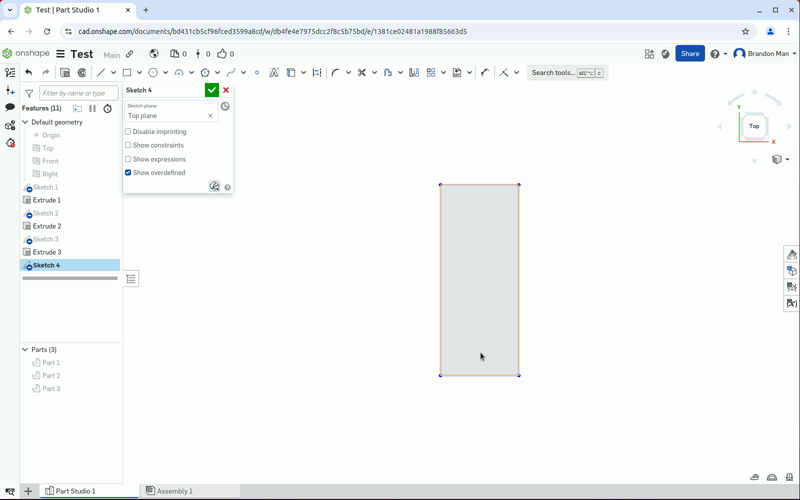
scroll(6)
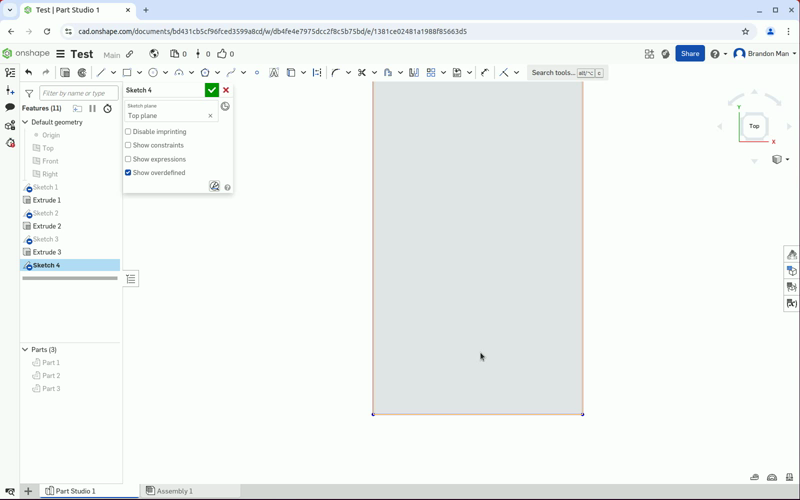
click(480, 352)
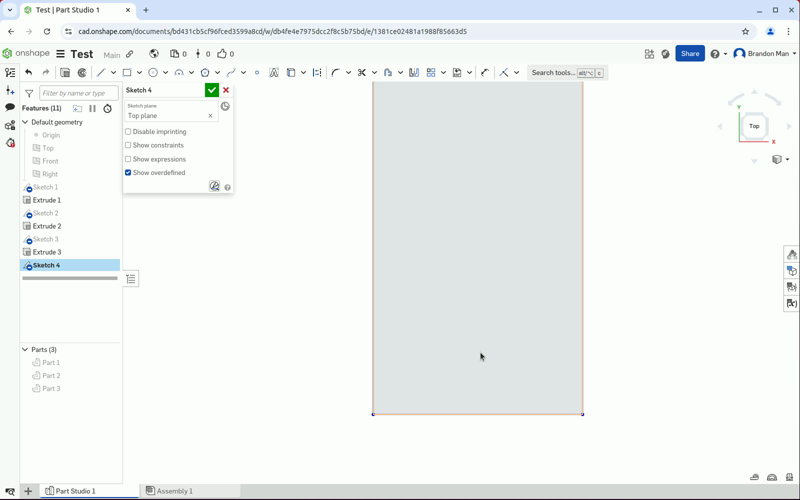
scroll(-6)
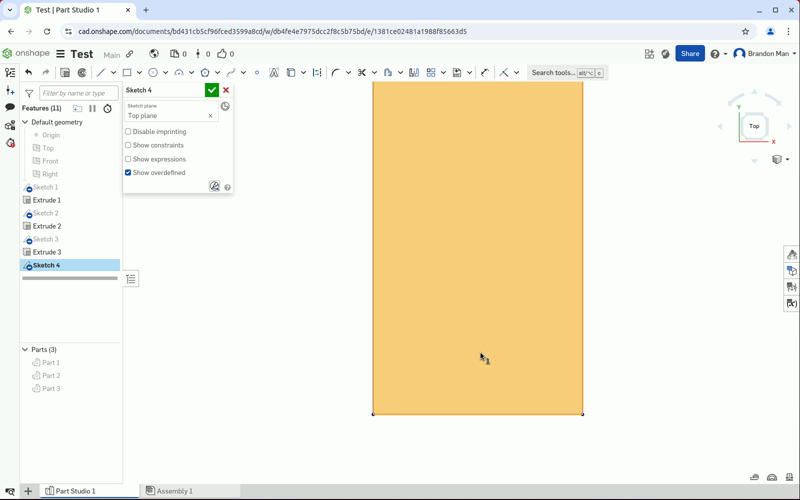
scroll(-6)
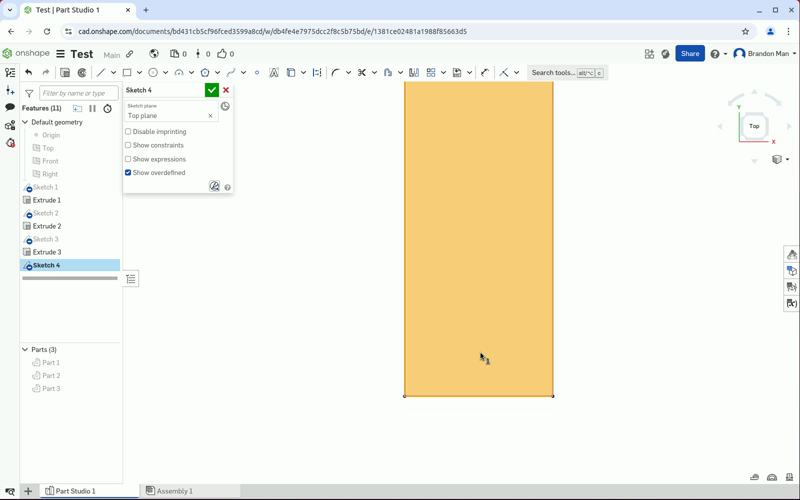
scroll(-6)
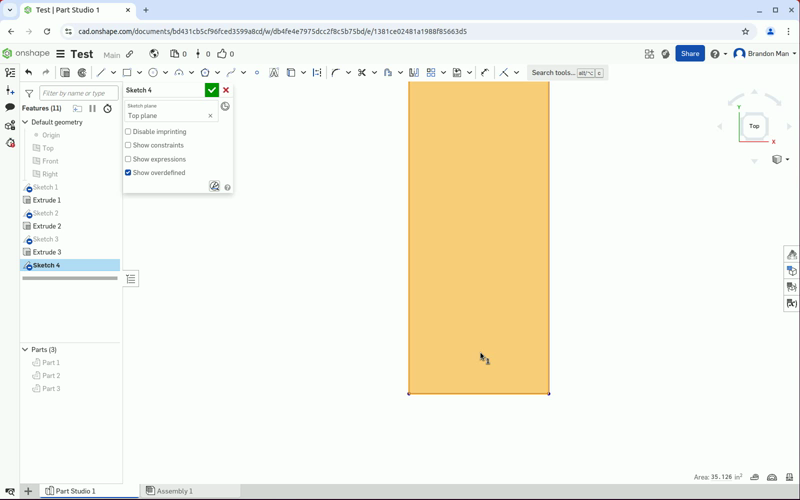
scroll(-6)
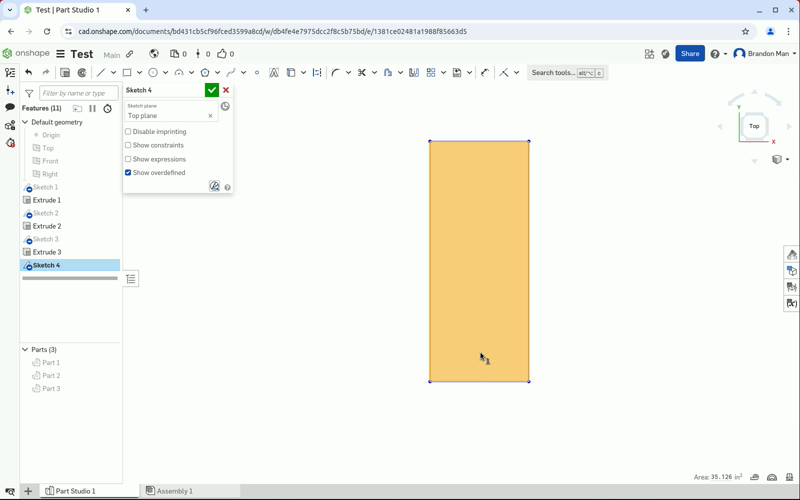
scroll(-6)
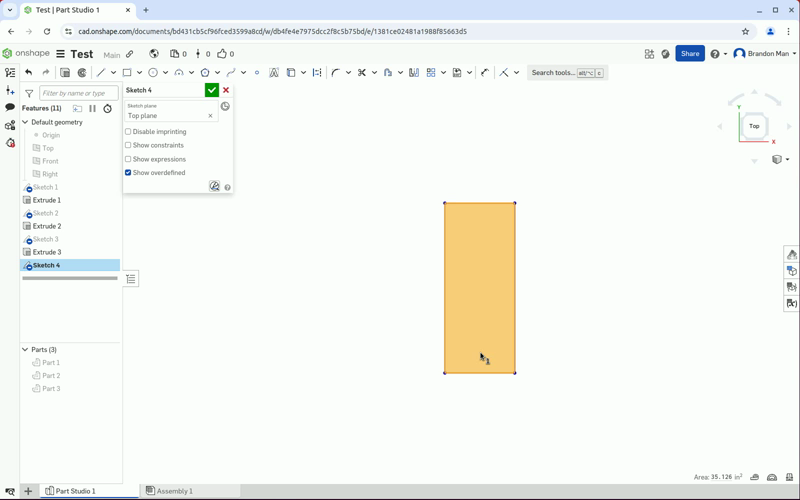
scroll(-6)
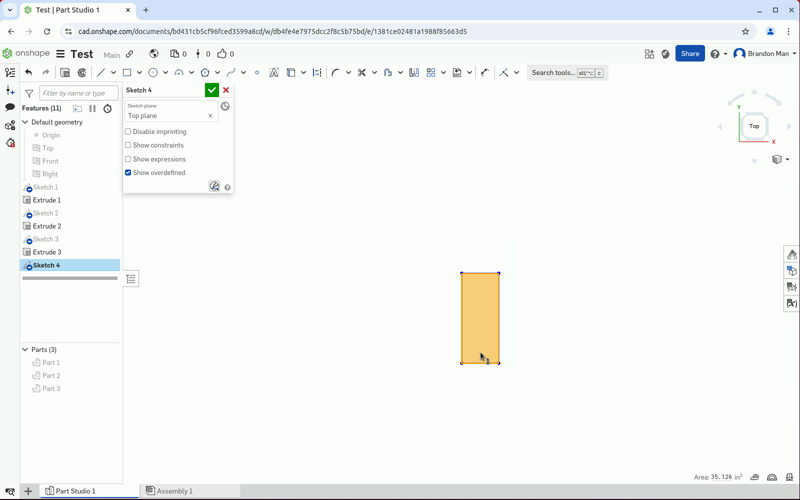
scroll(-6)
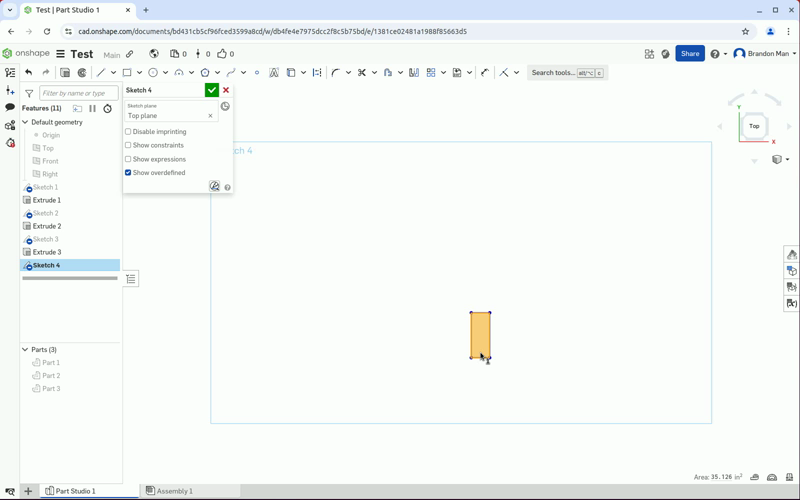
mouse_move(73, 352)
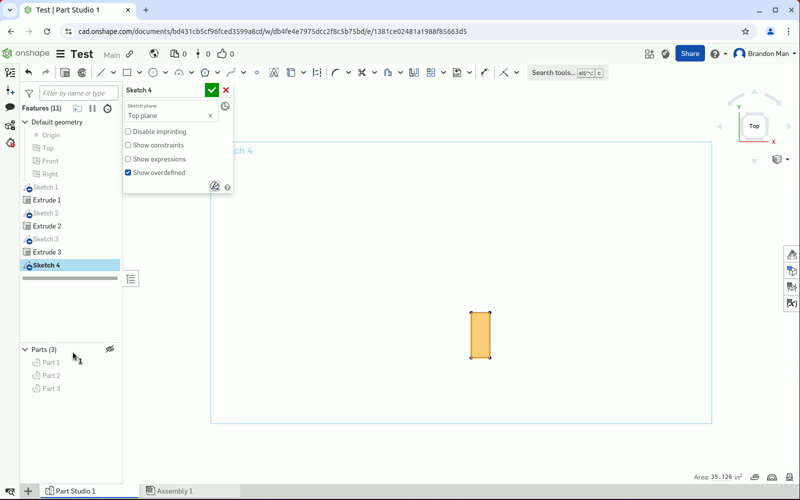
key(shift+y)
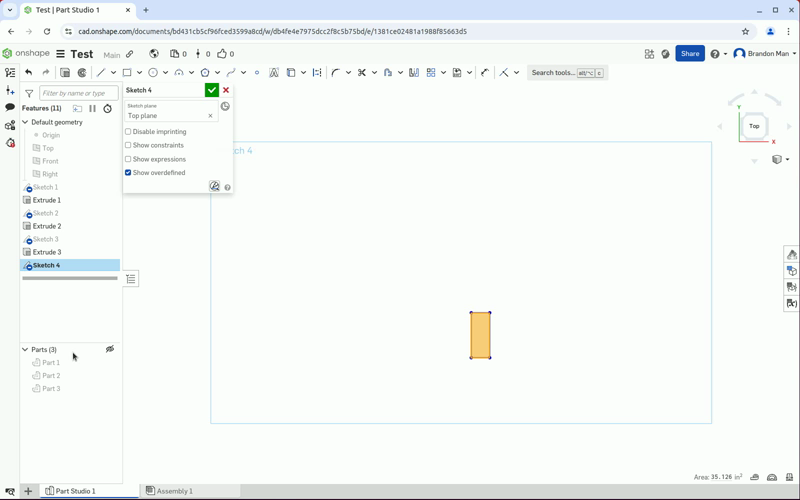
key(shift+e)
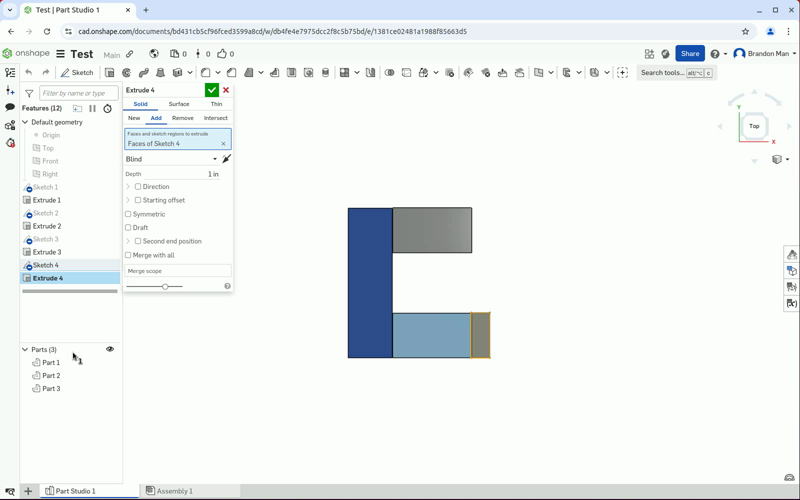
mouse_move(143, 106)
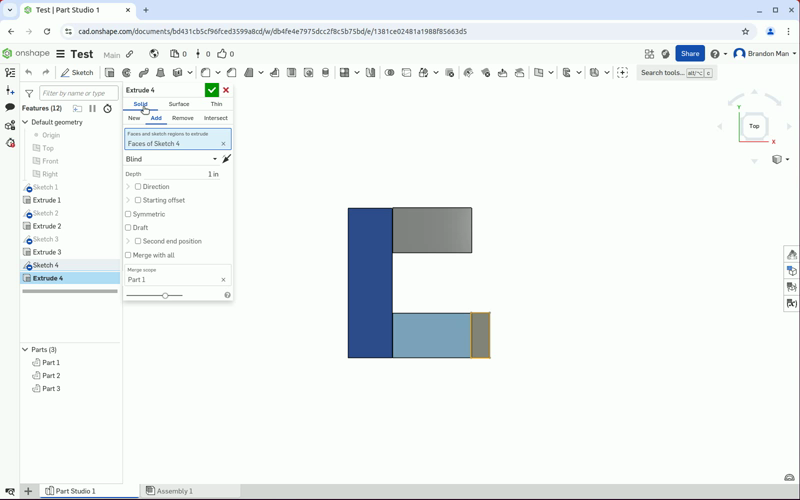
click(143, 106)
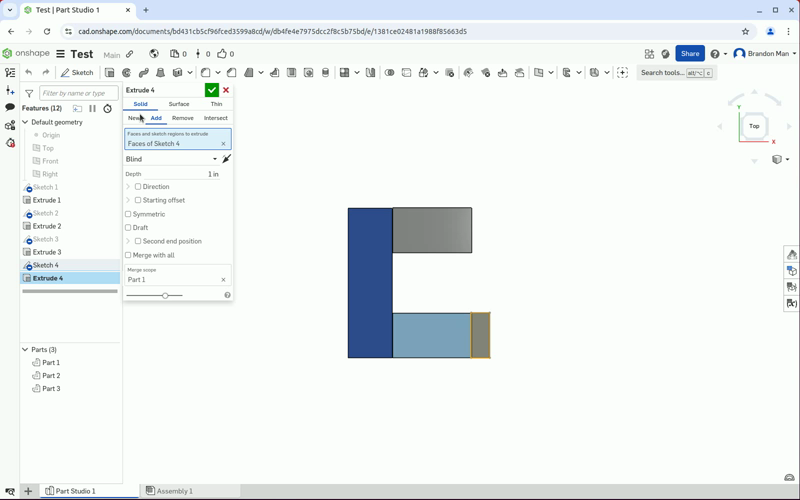
mouse_move(137, 120)
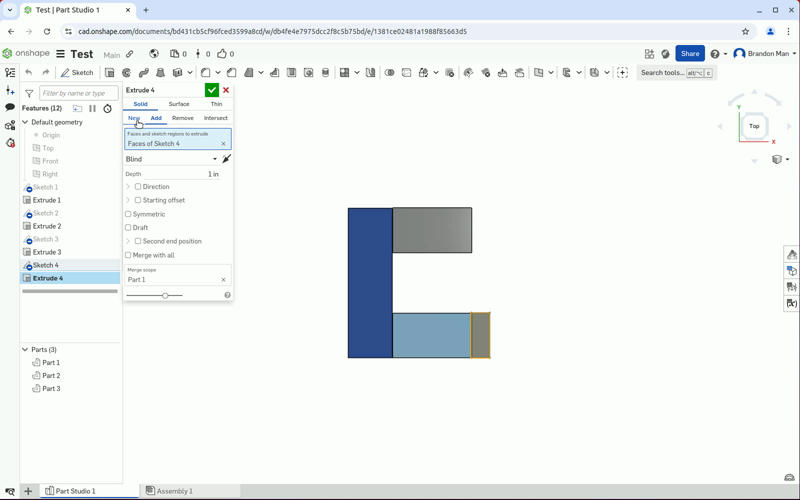
click(137, 120)
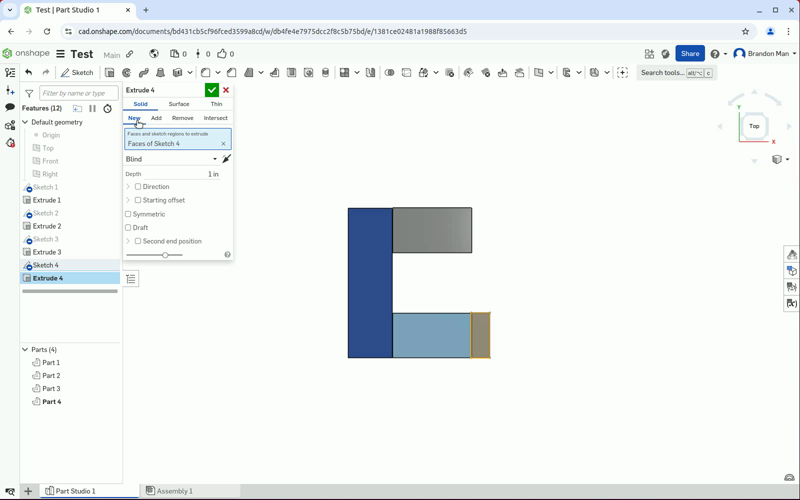
key(tab, 4)
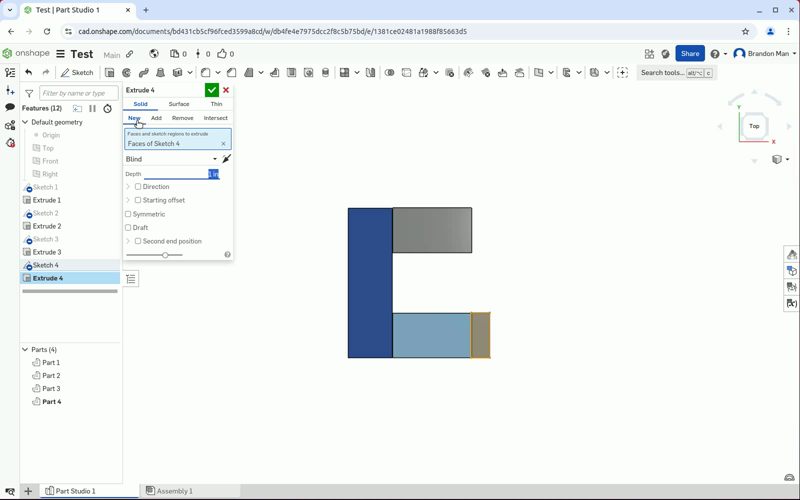
text(9.147)
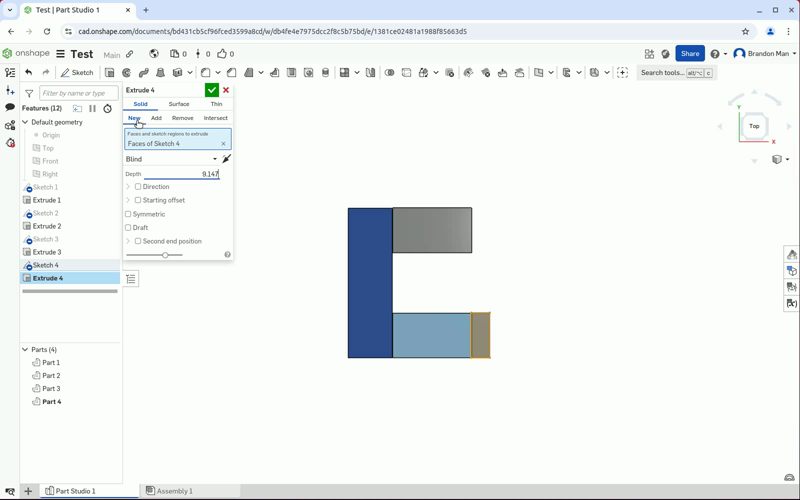
key(enter)
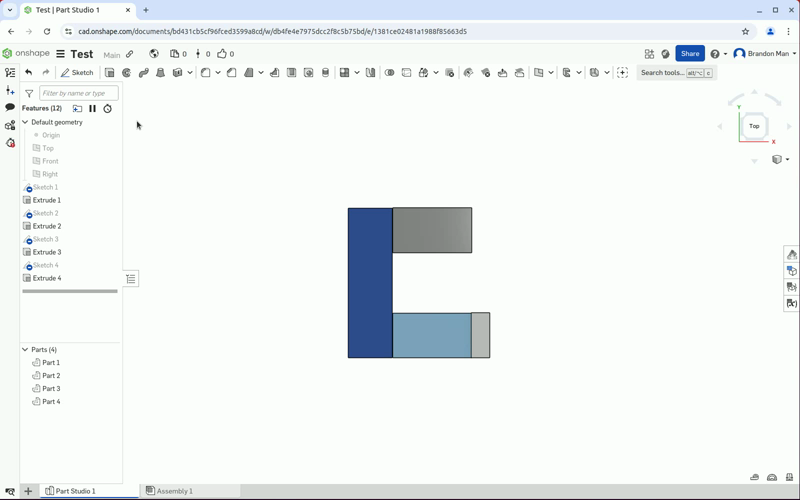
key(shift+h)
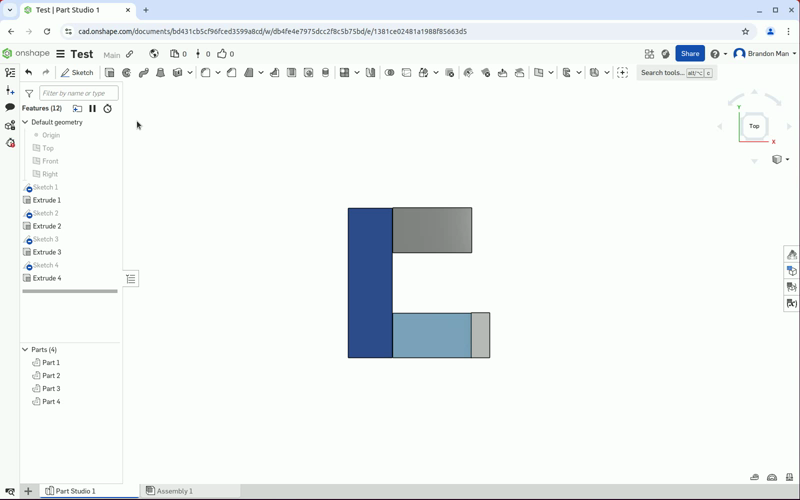
key(shift+h)
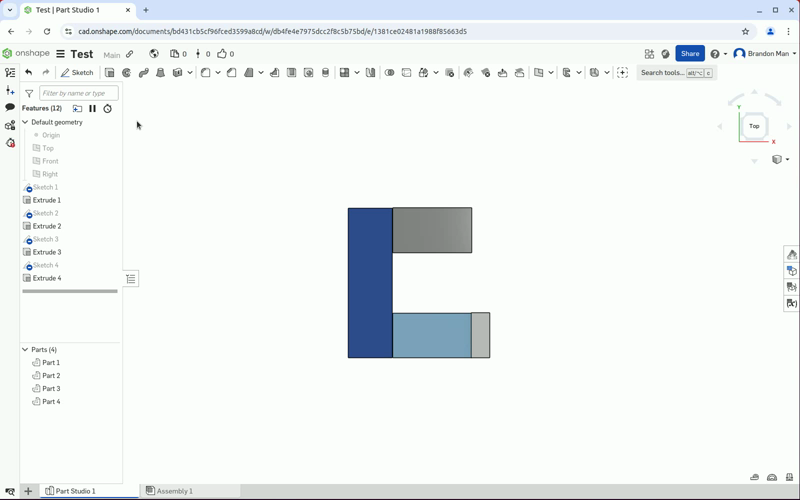
mouse_move(73, 189)
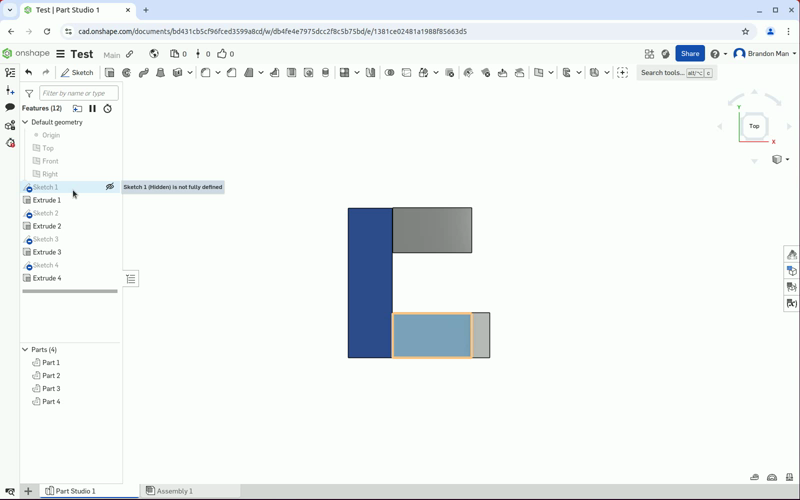
click(73, 189)
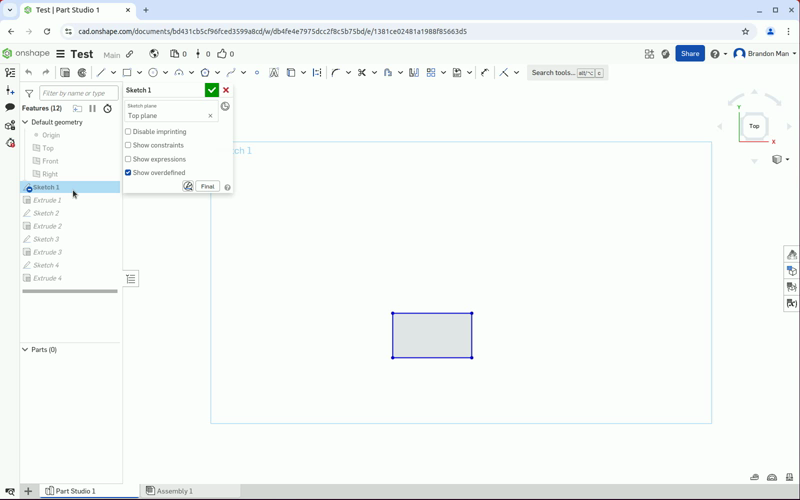
mouse_move(229, 92)
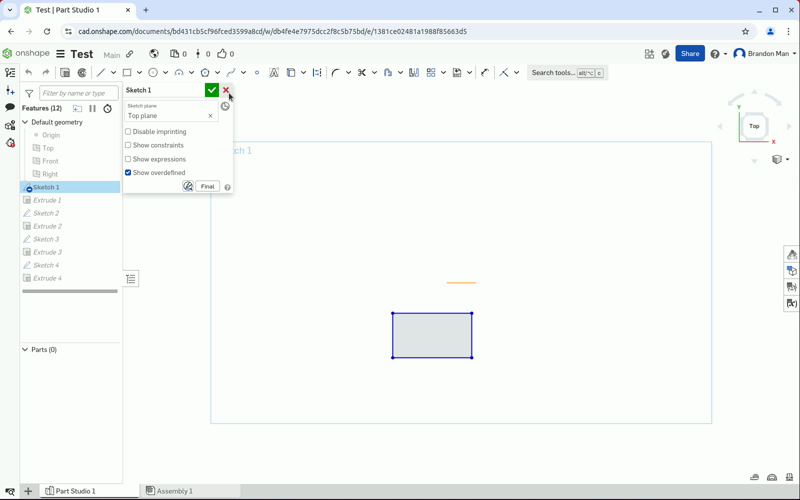
click(229, 92)
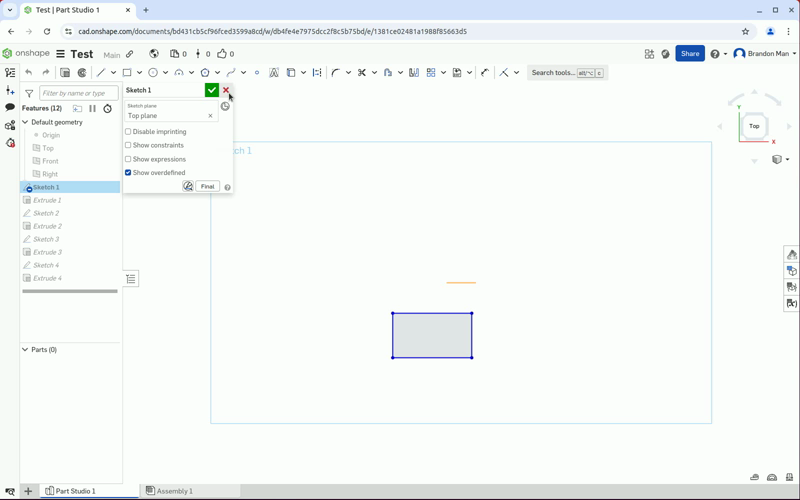
key(shift+s)
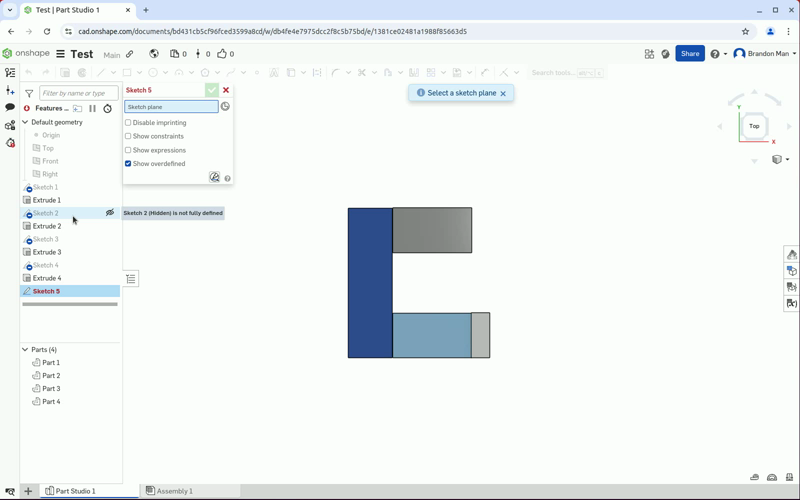
scroll(3)
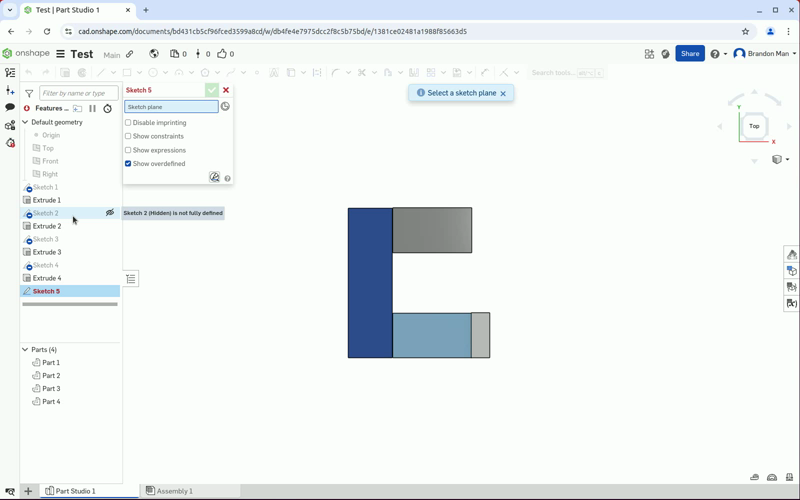
mouse_move(73, 150)
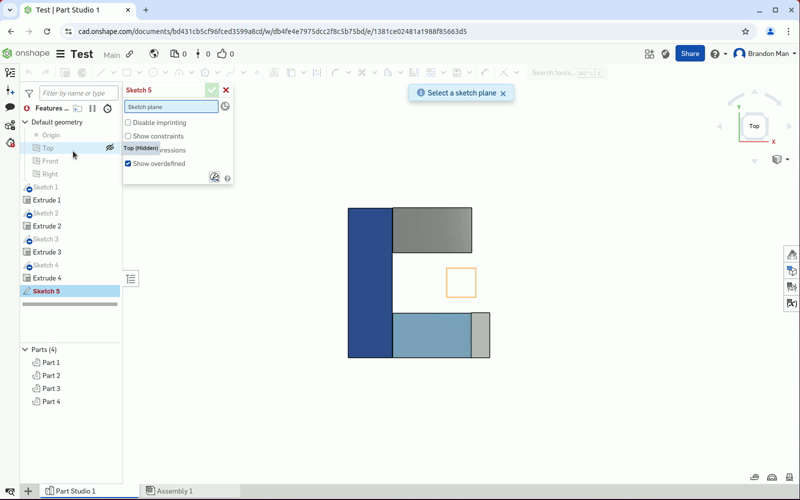
click(73, 150)
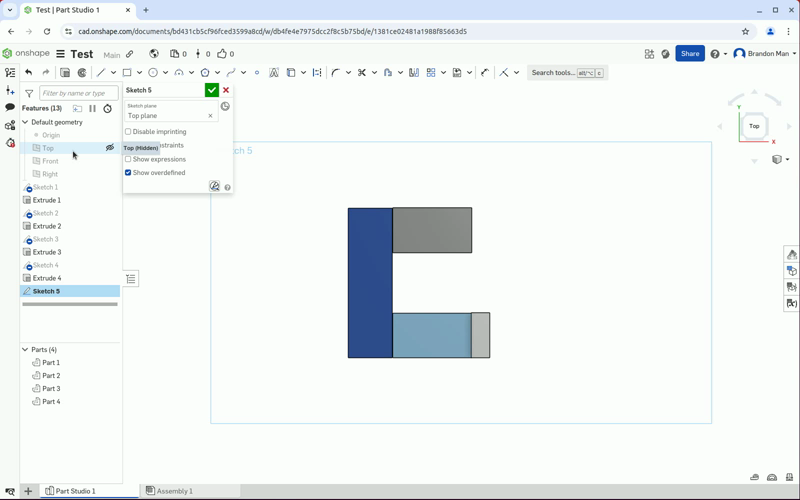
mouse_move(73, 352)
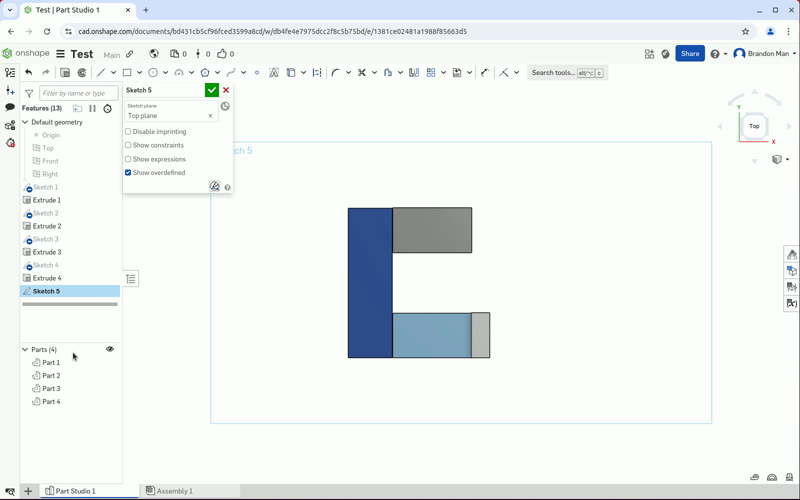
key(y)
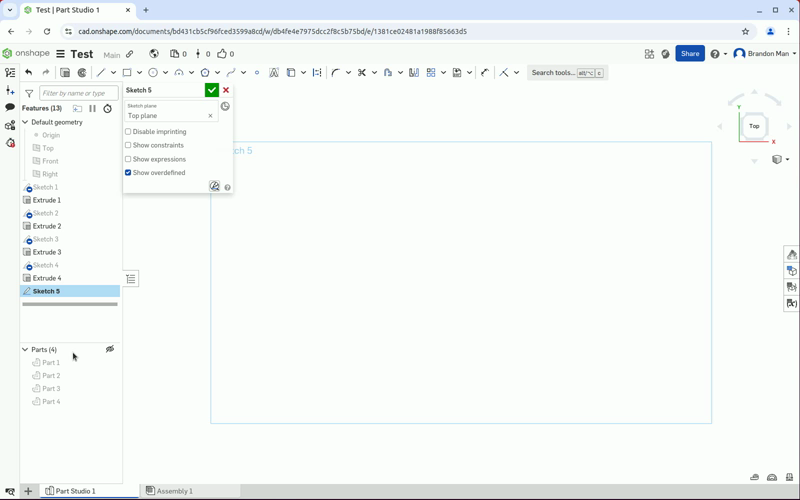
key(l)
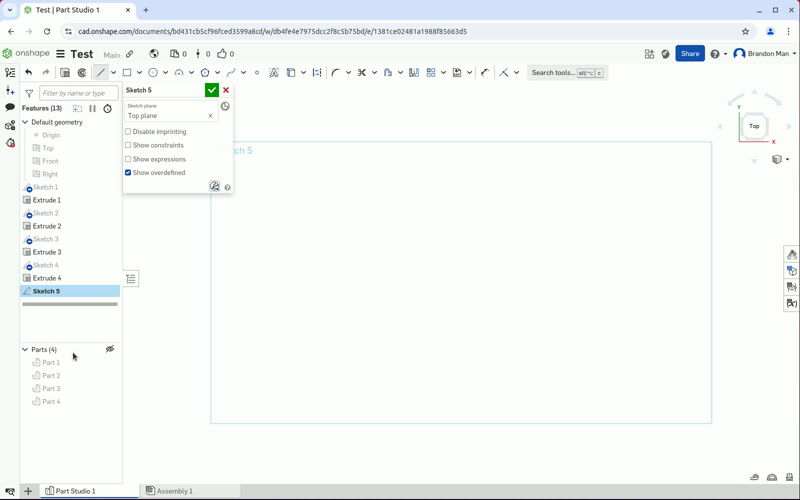
key_down(shift)
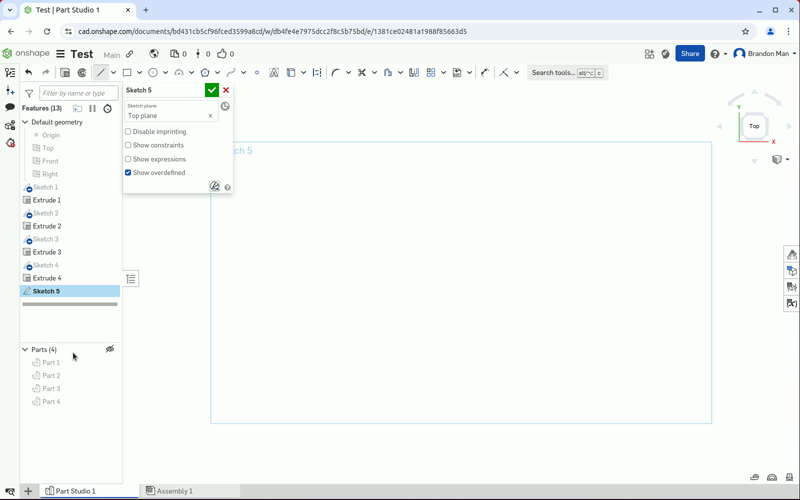
mouse_move(471, 252)
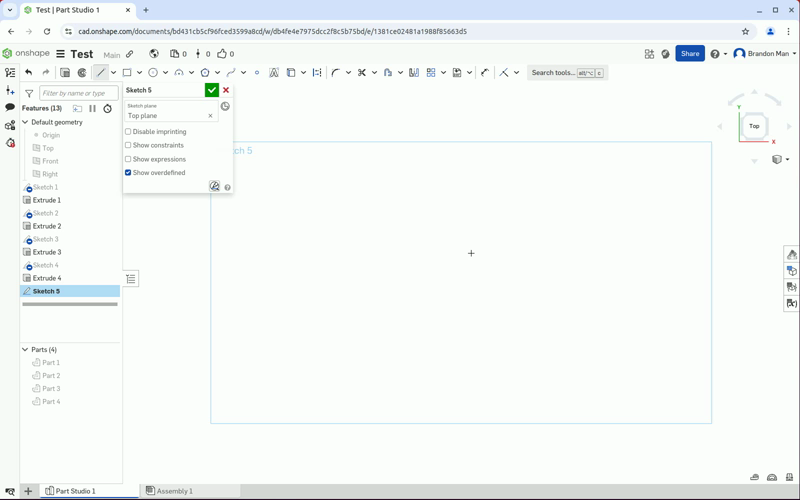
click(471, 252)
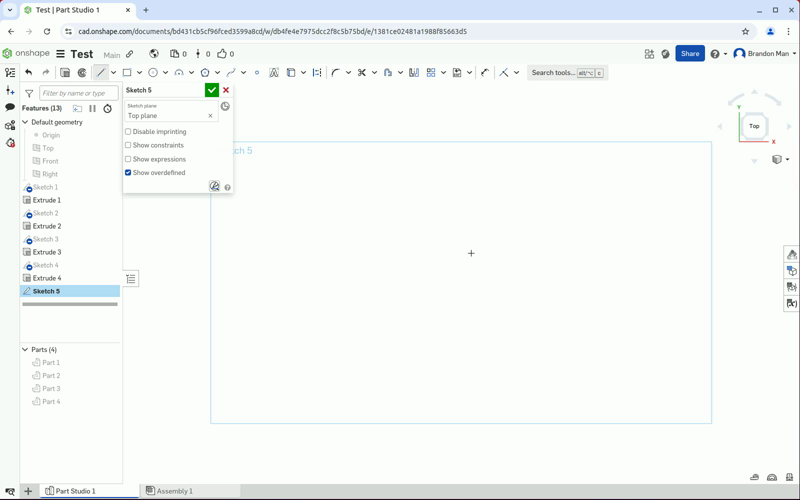
key_up(shift)
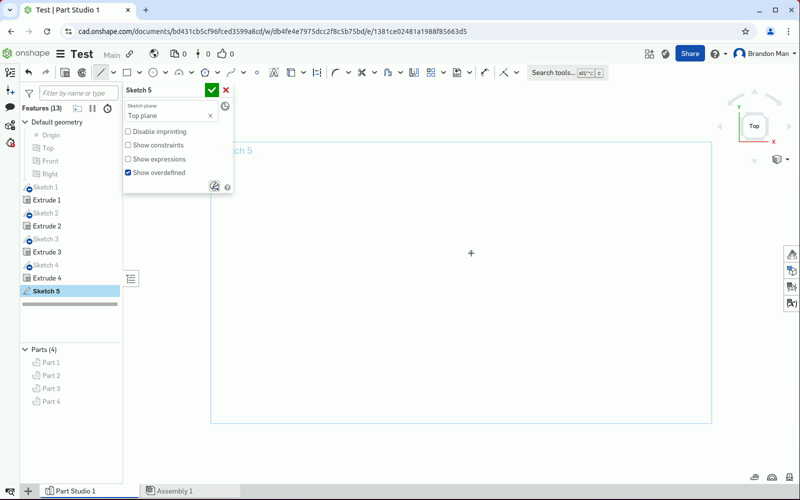
key_down(shift)
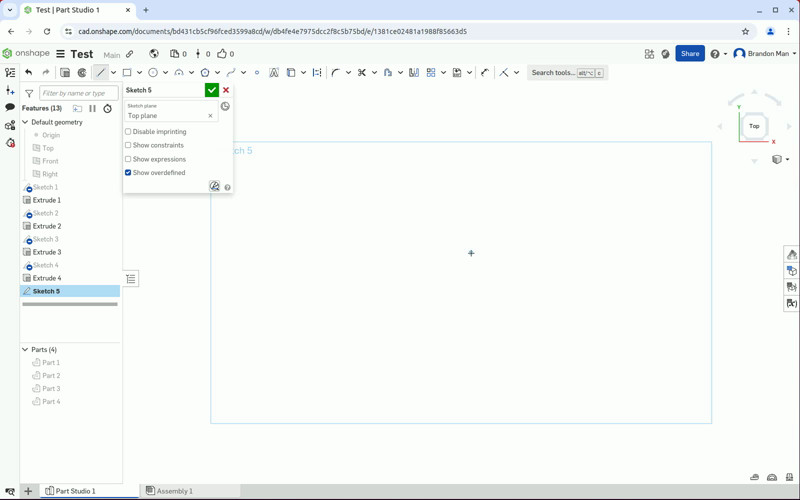
mouse_move(573, 252)
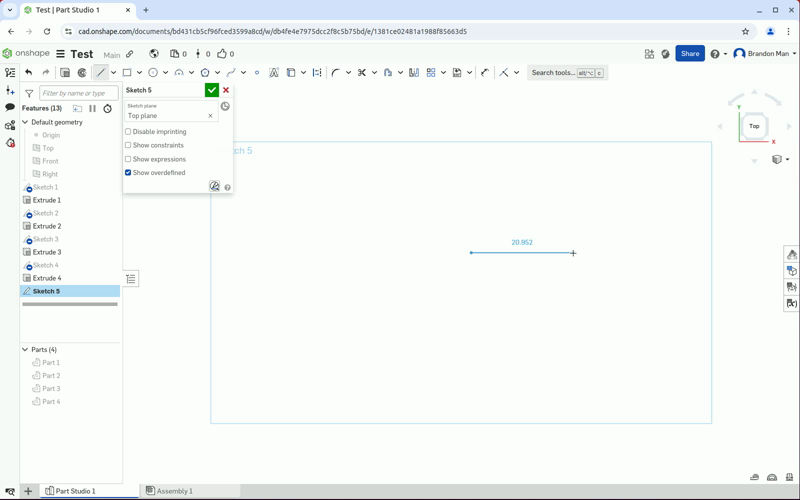
click(573, 252)
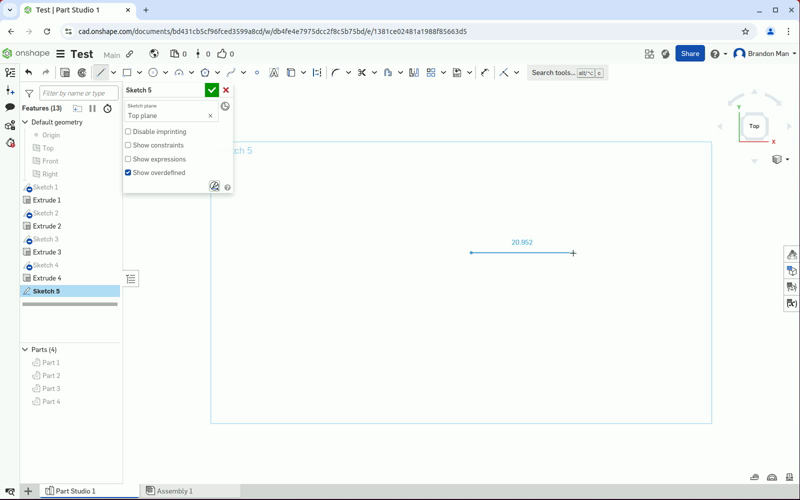
key_up(shift)
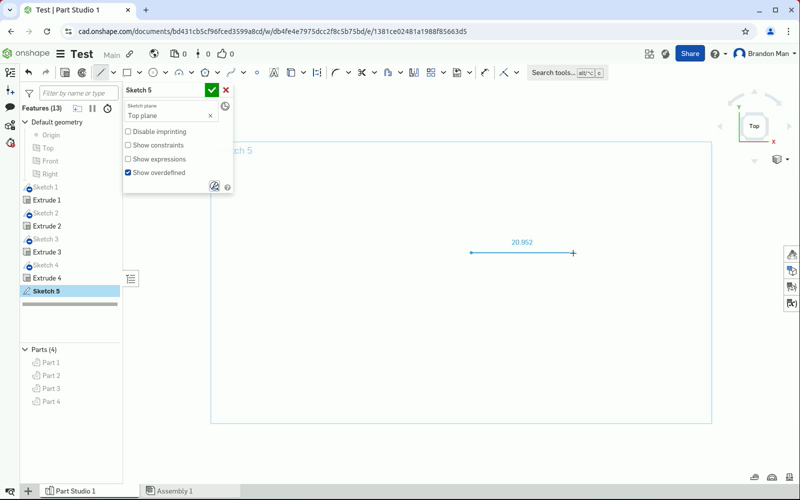
key_down(shift)
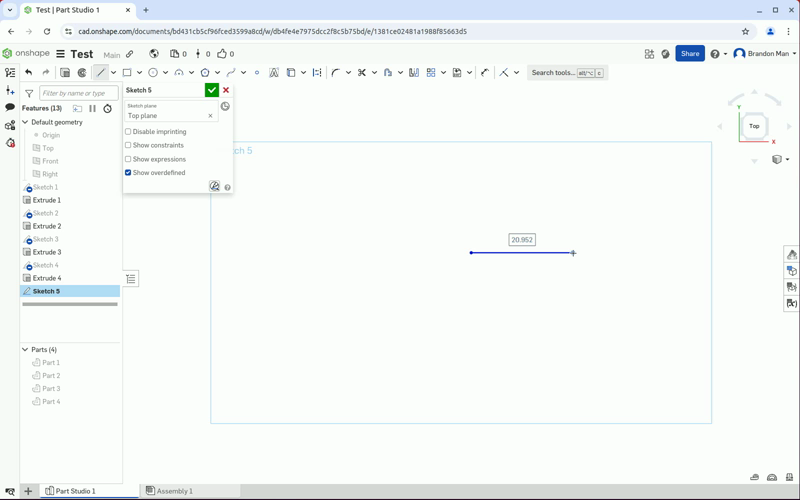
mouse_move(589, 252)
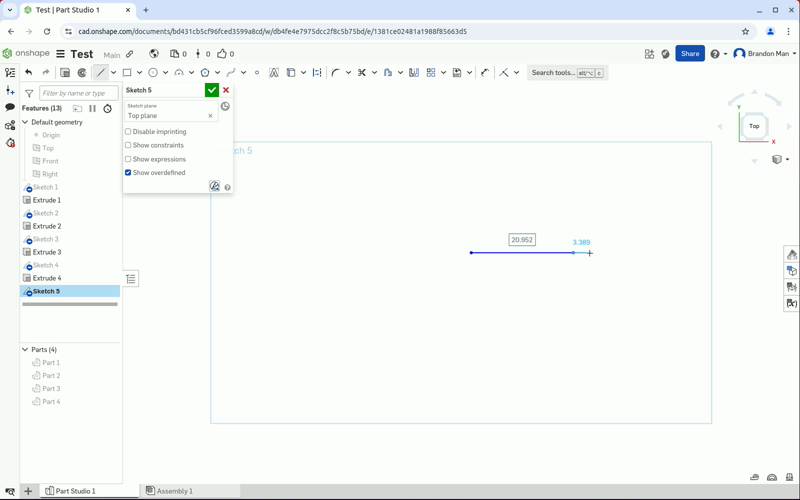
mouse_move(573, 208)
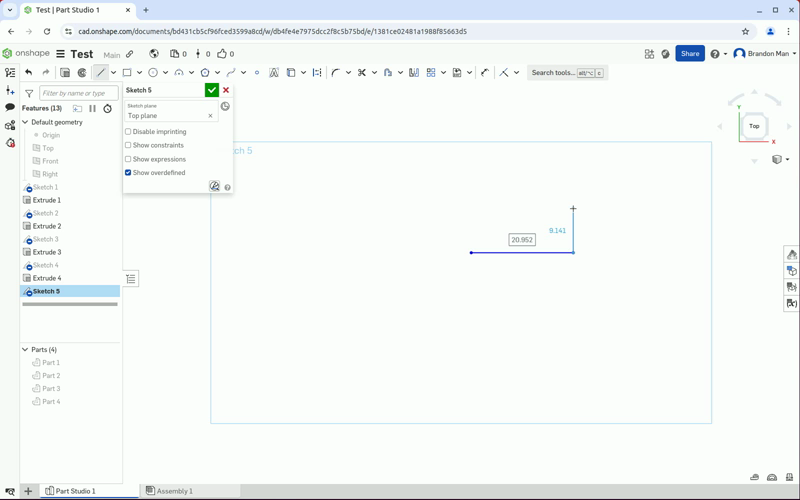
click(573, 208)
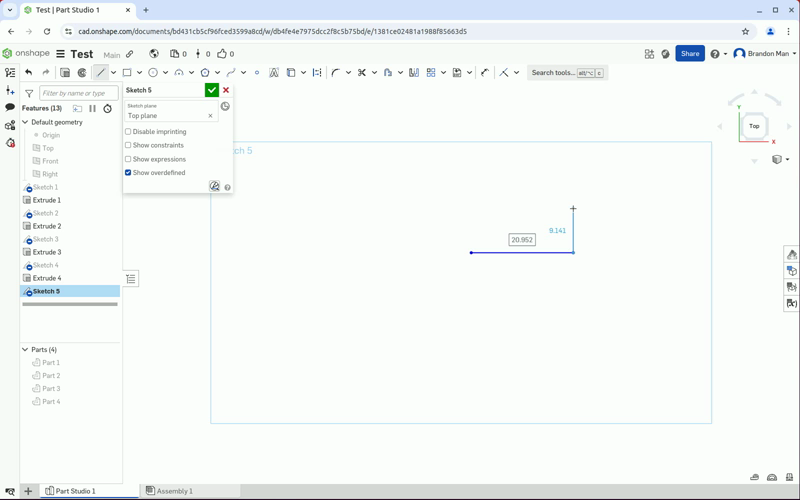
key_up(shift)
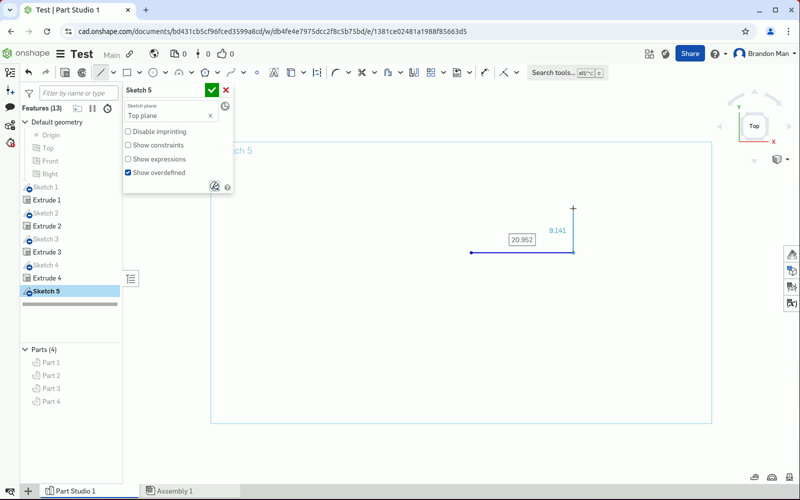
key_down(shift)
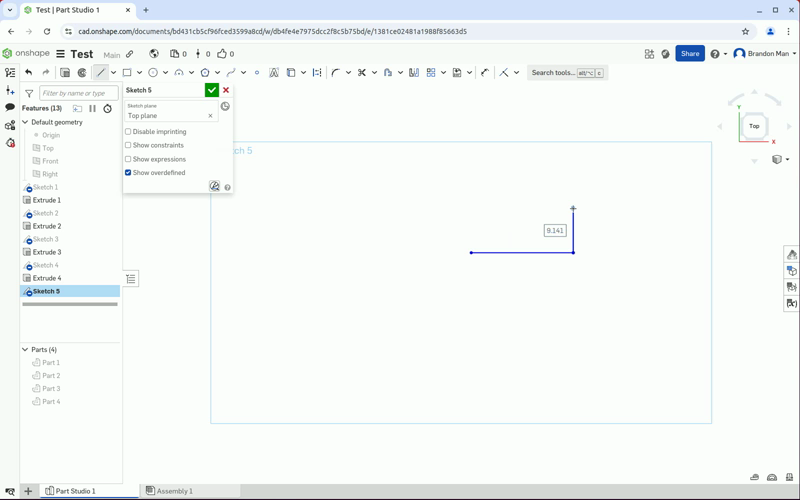
mouse_move(471, 208)
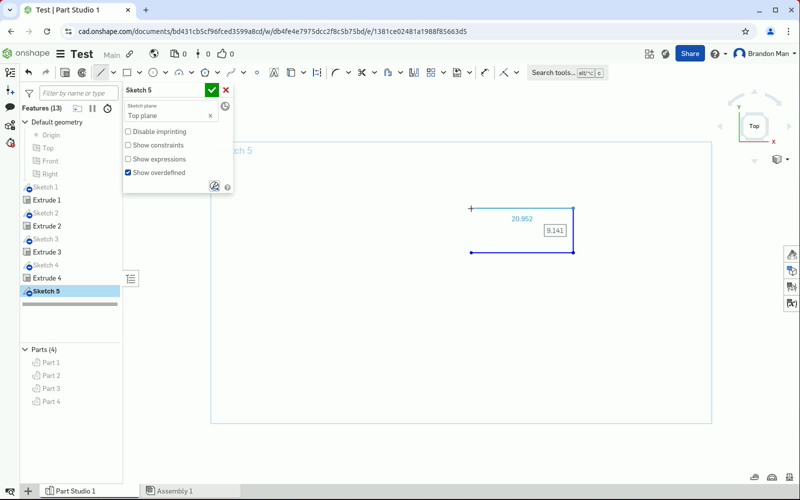
click(471, 208)
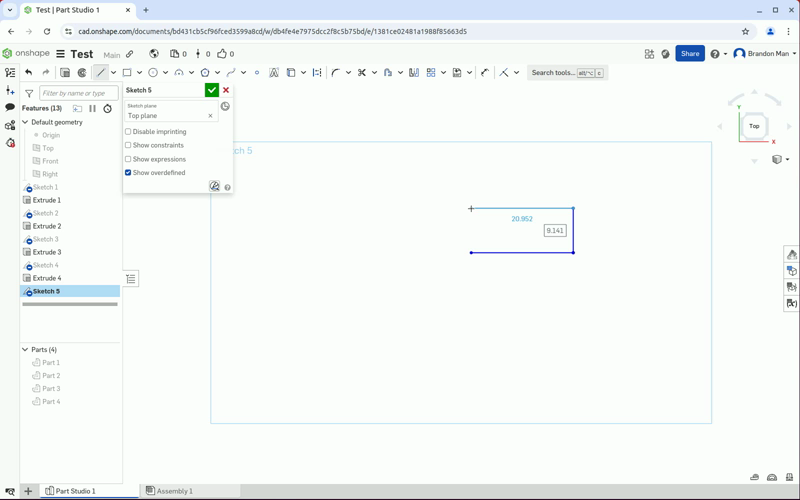
key_up(shift)
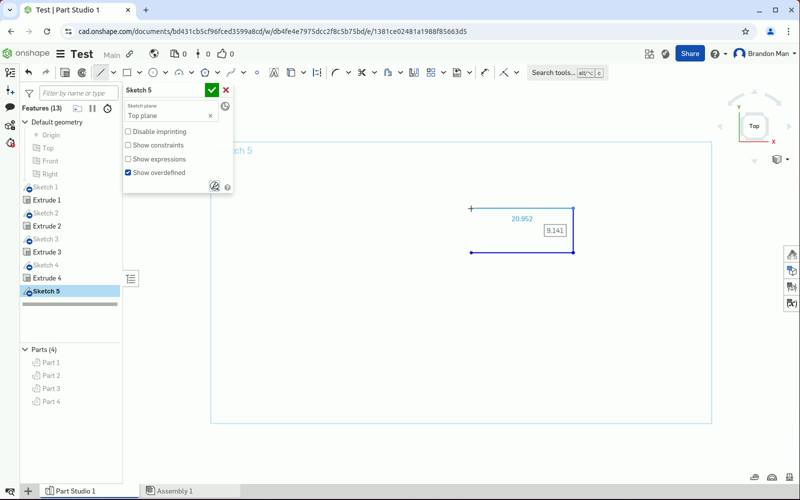
mouse_move(501, 208)
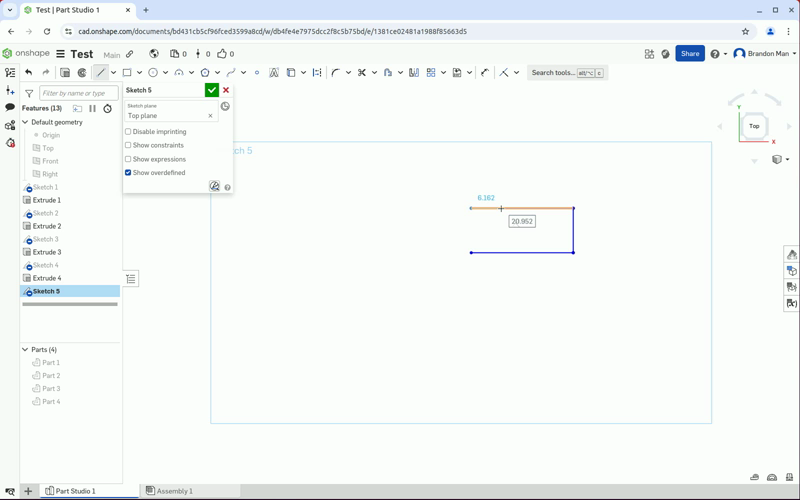
key_down(shift)
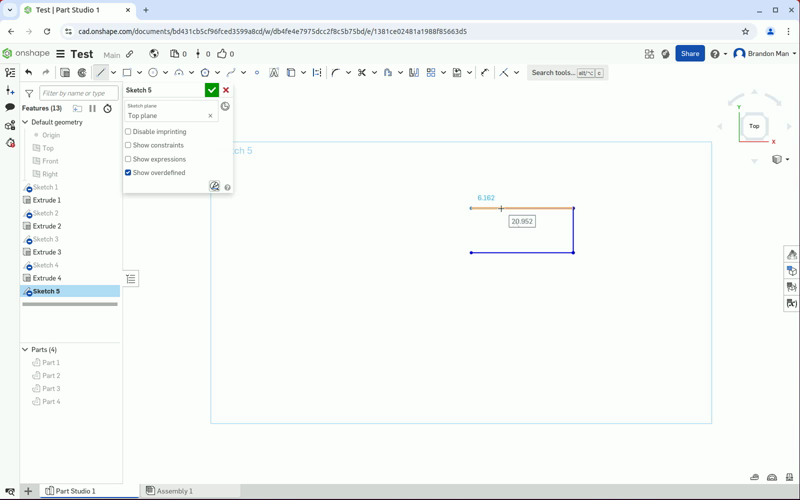
mouse_move(471, 252)
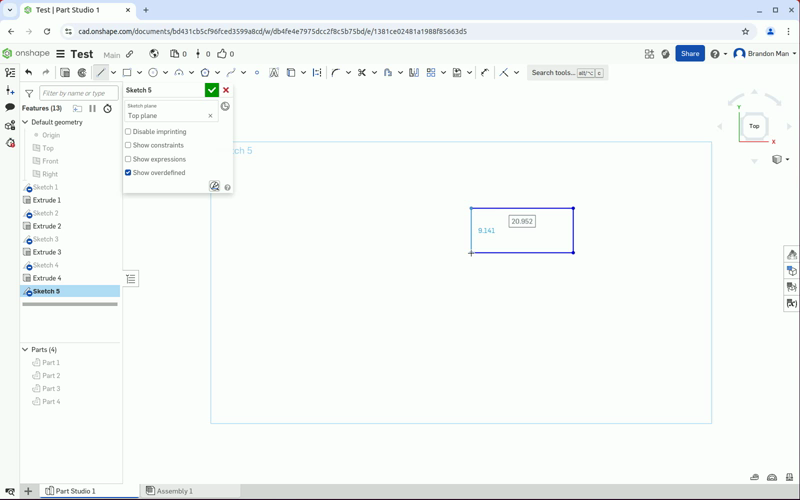
key_up(shift)
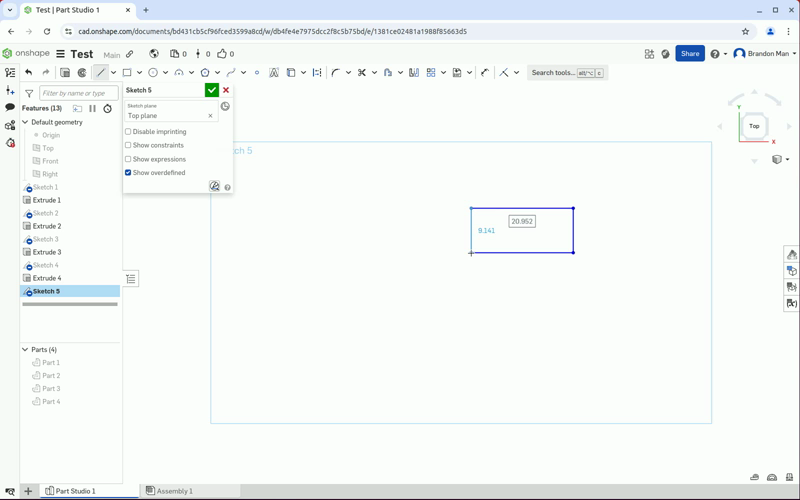
click(471, 252)
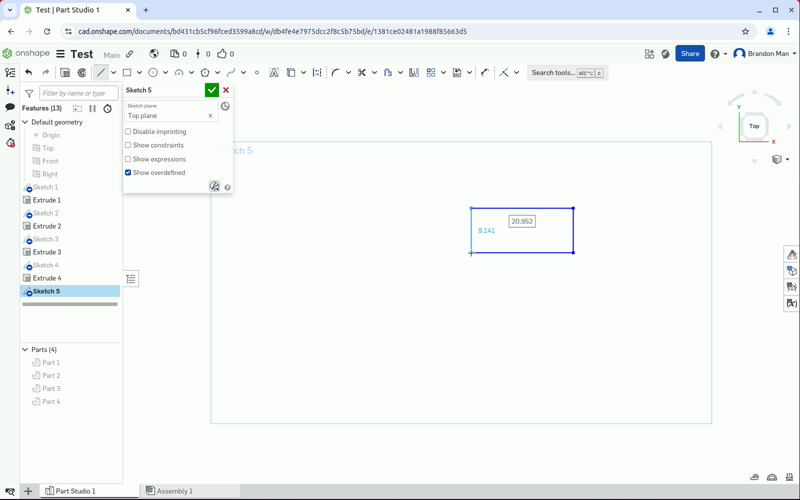
key(esc)
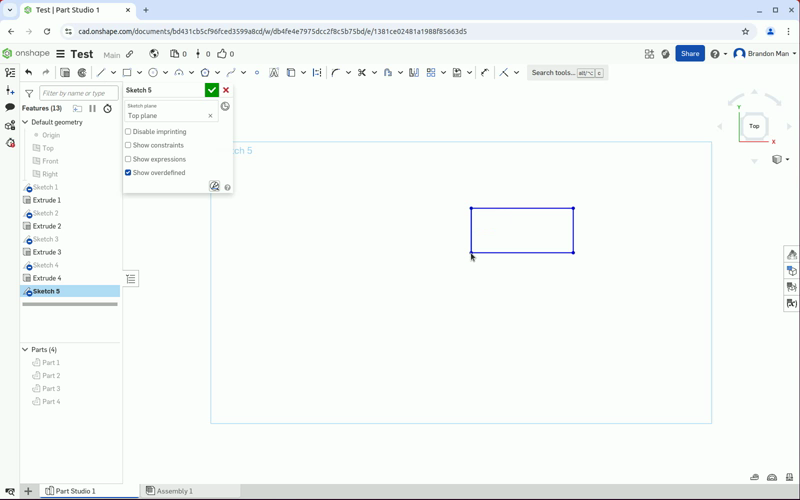
mouse_move(509, 225)
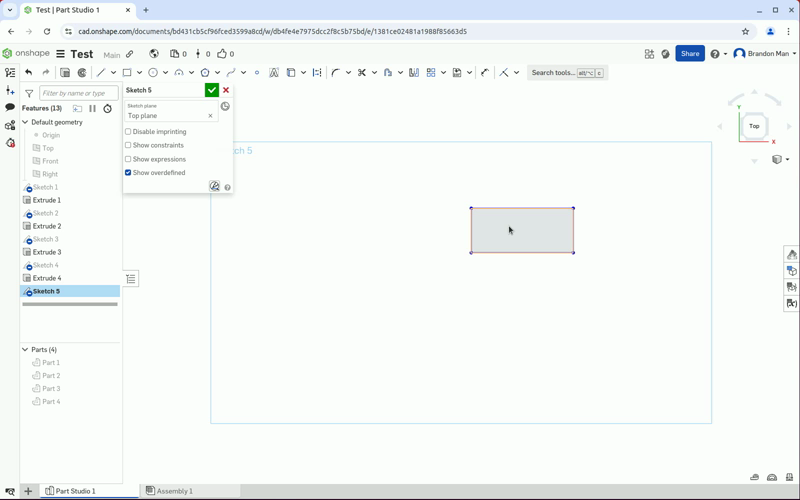
click(509, 225)
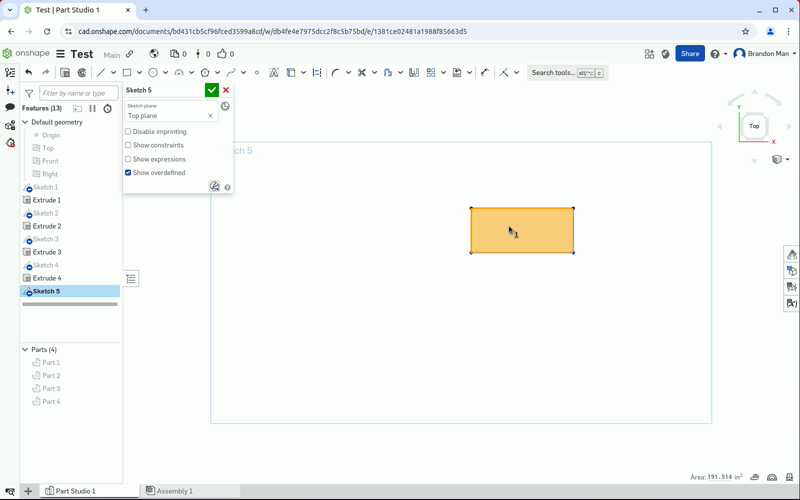
mouse_move(73, 352)
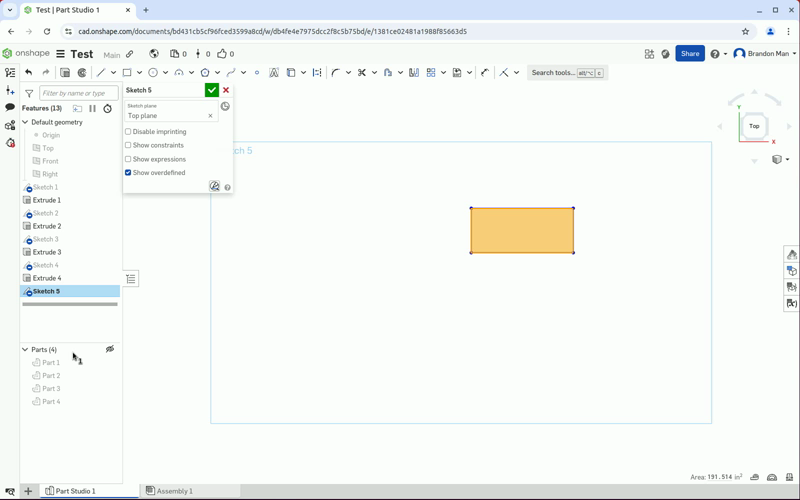
key(shift+y)
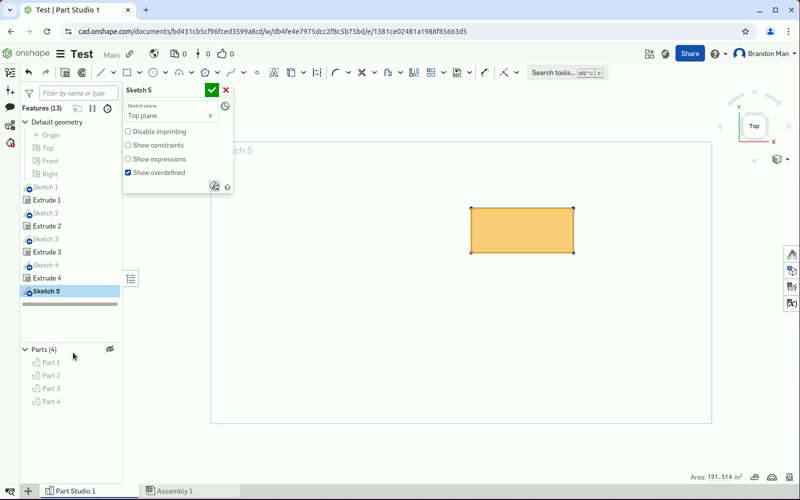
key(shift+e)
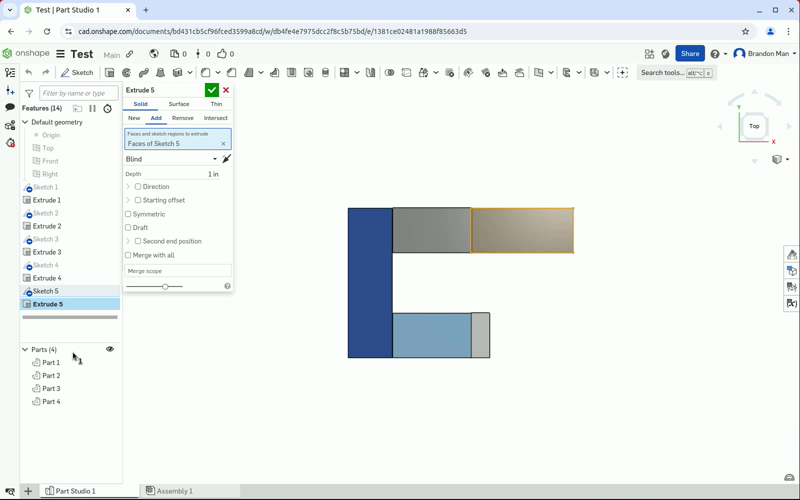
mouse_move(143, 106)
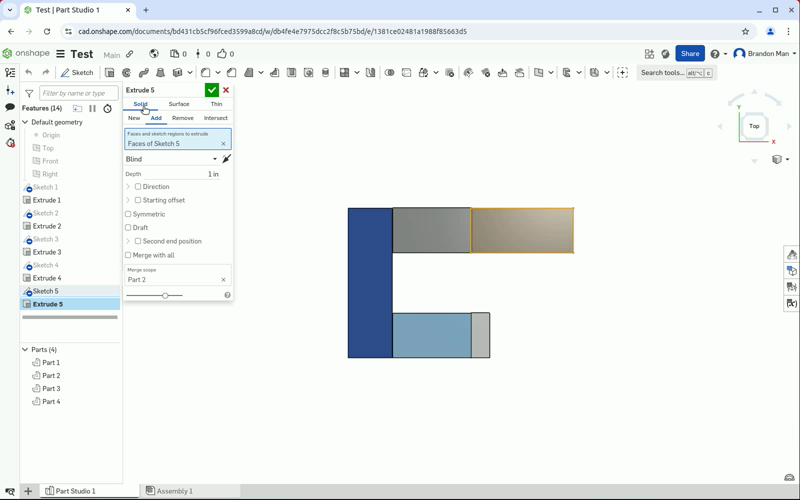
click(143, 106)
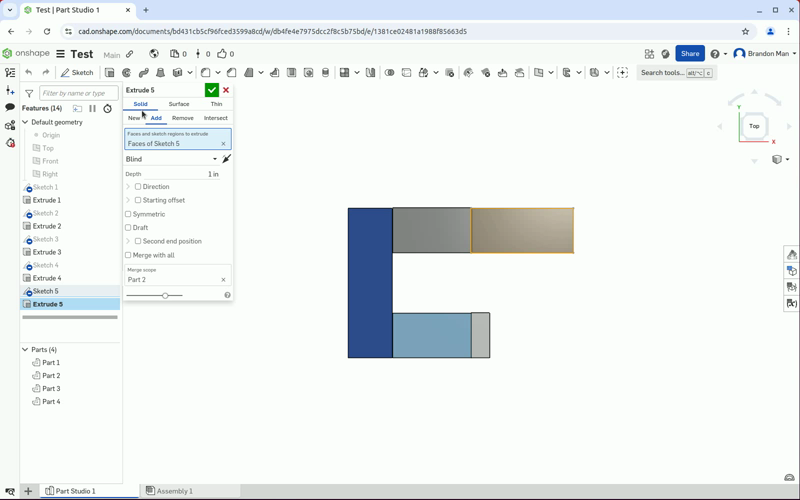
mouse_move(137, 120)
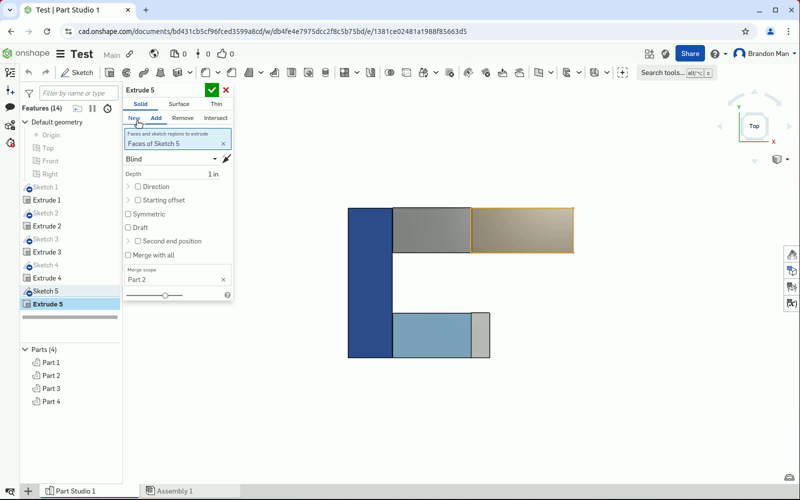
click(137, 120)
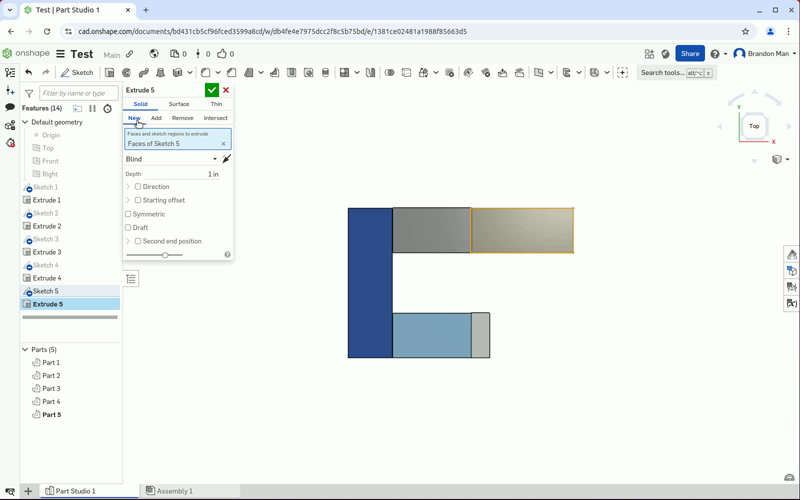
key(tab, 4)
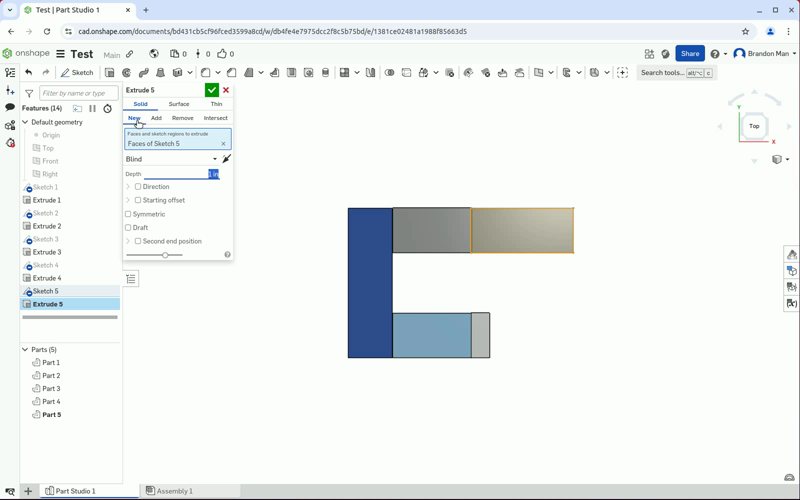
text(9.147)
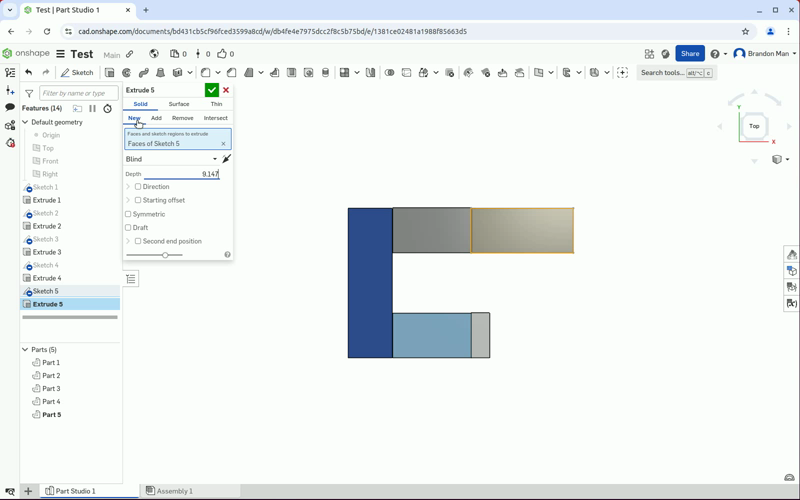
key(enter)
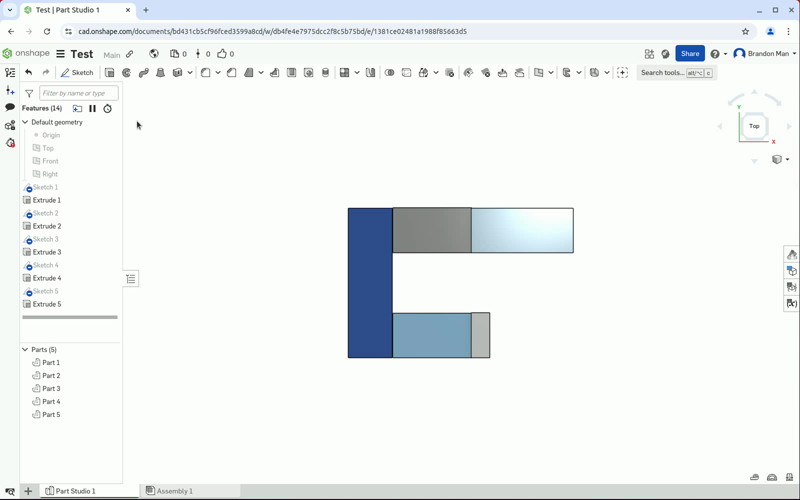
key(shift+h)
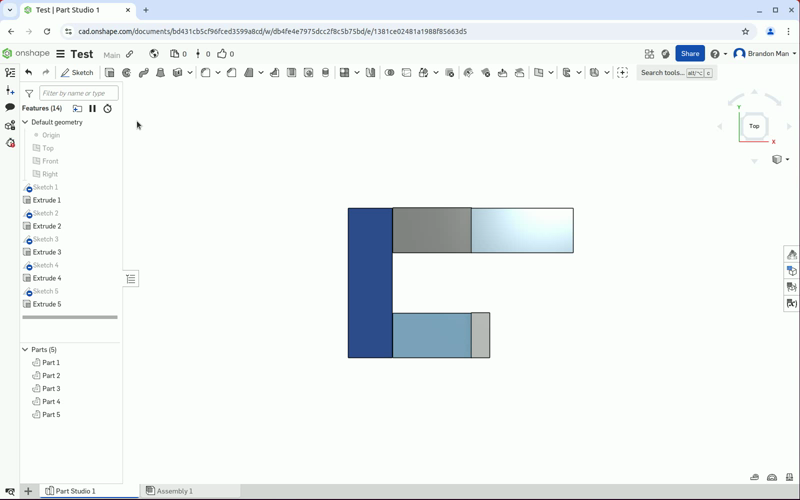
key(shift+h)
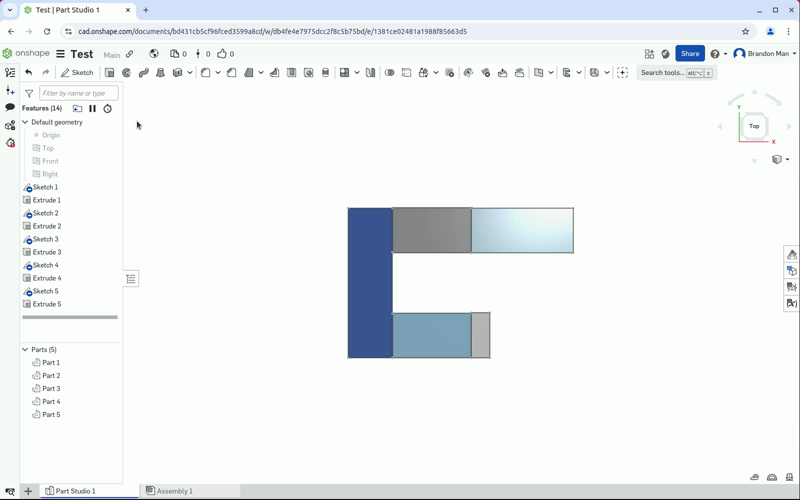
key(shift+7)
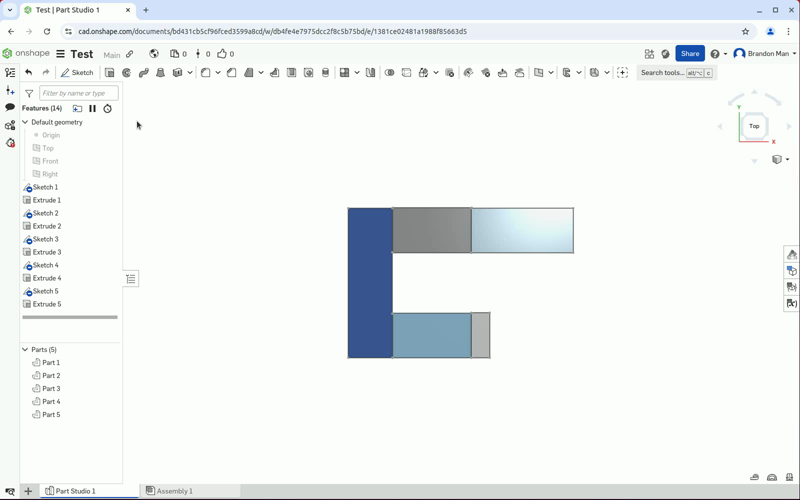
key(up, 3)
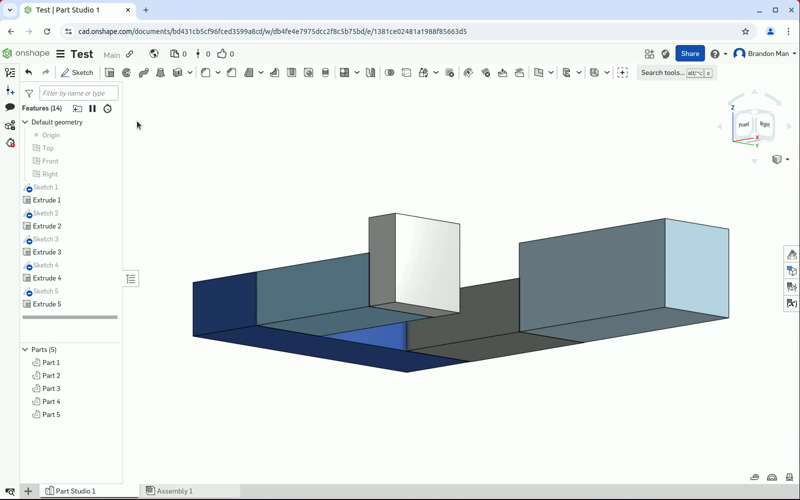
key(left, 3)
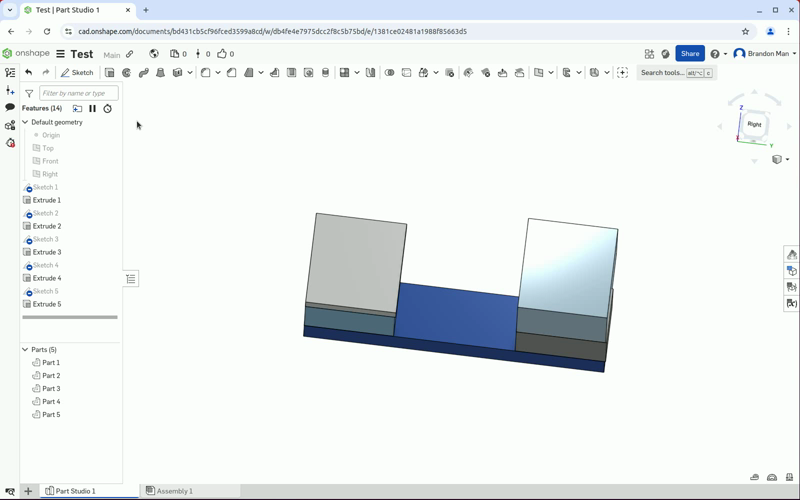
key(right, 3)
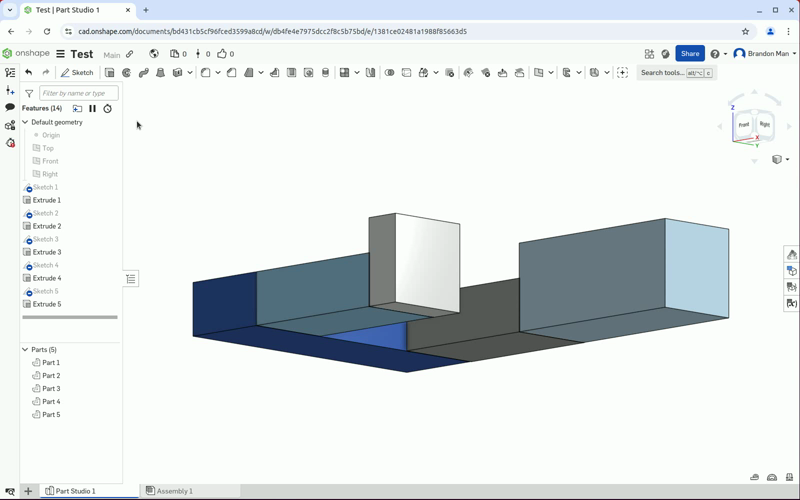
key(down, 3)
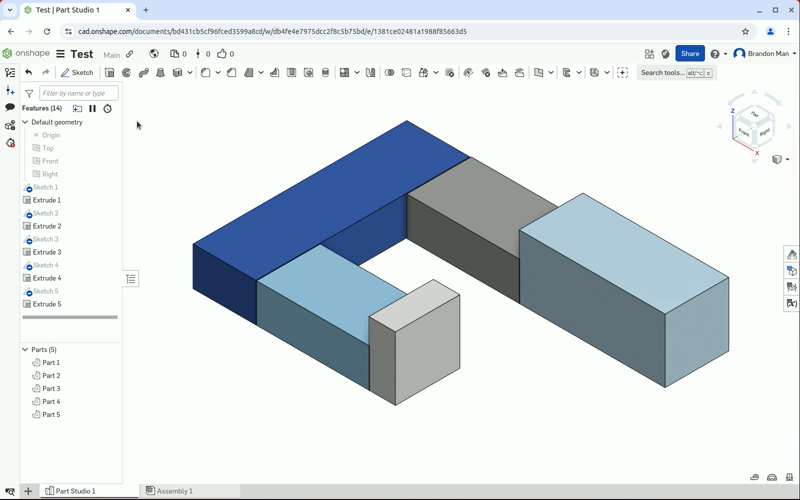
mouse_move(73, 189)
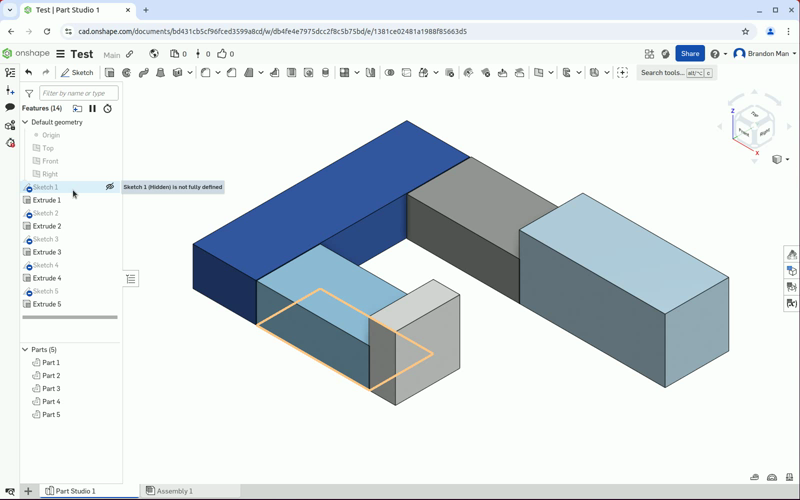
click(73, 189)